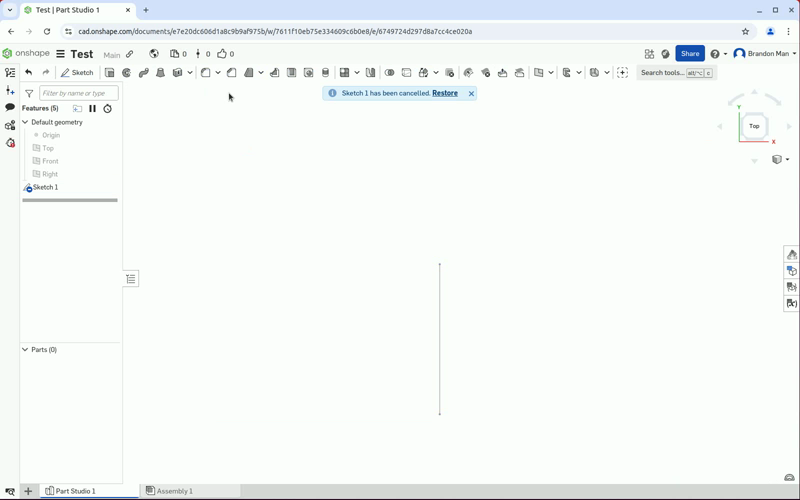
key(shift+h)
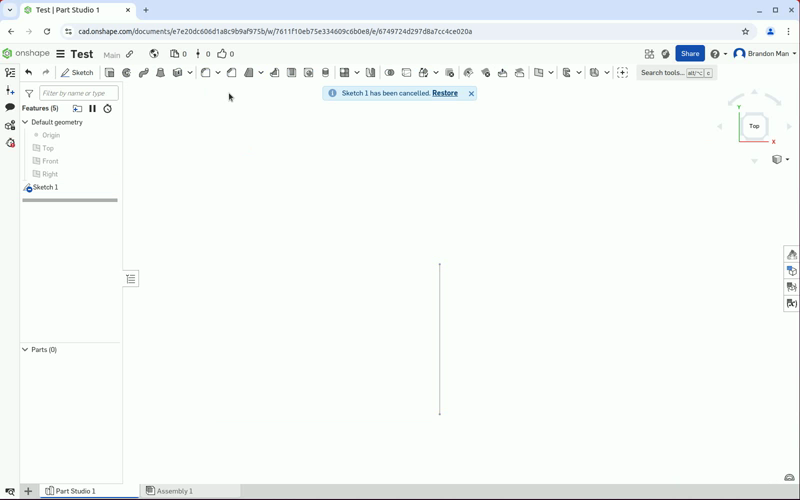
key(shift+s)
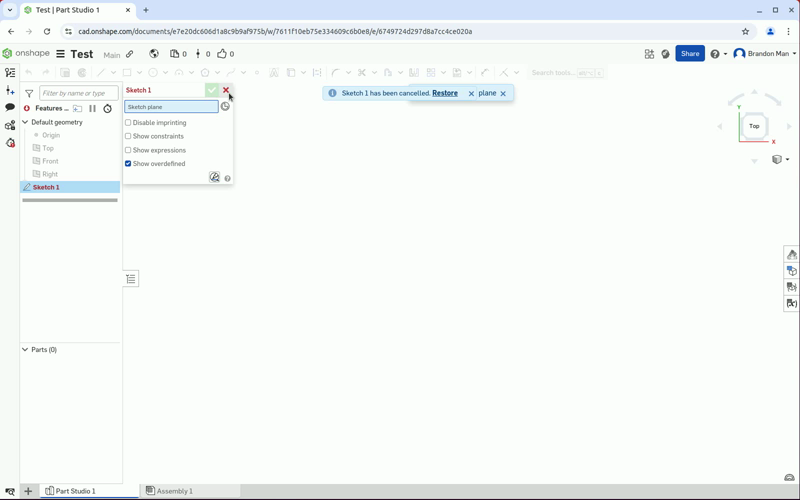
mouse_move(73, 150)
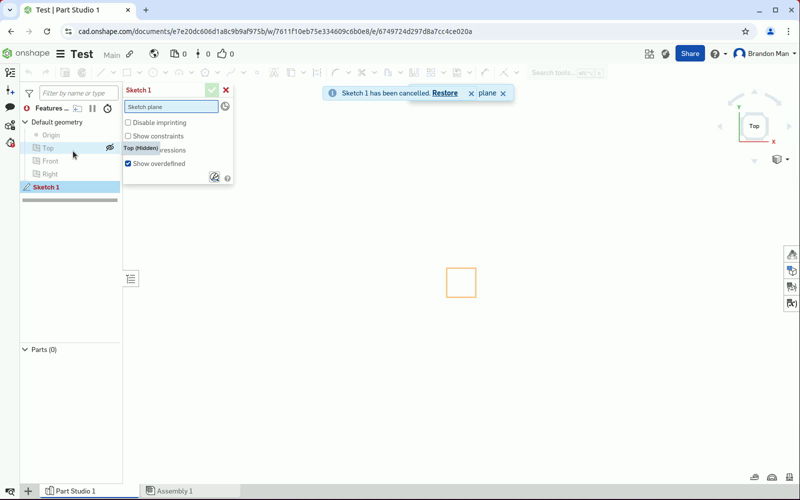
click(73, 150)
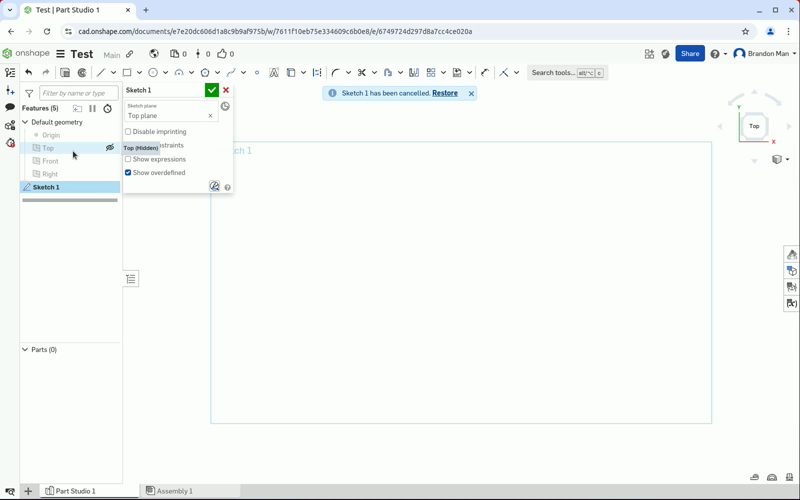
mouse_move(73, 352)
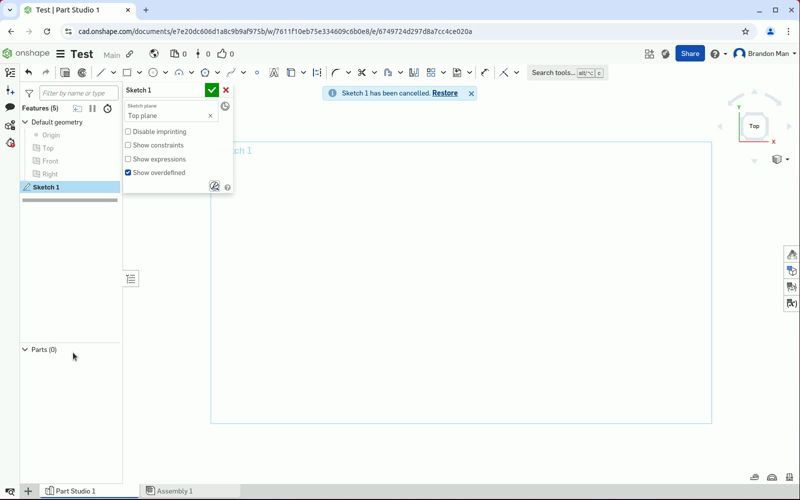
key(y)
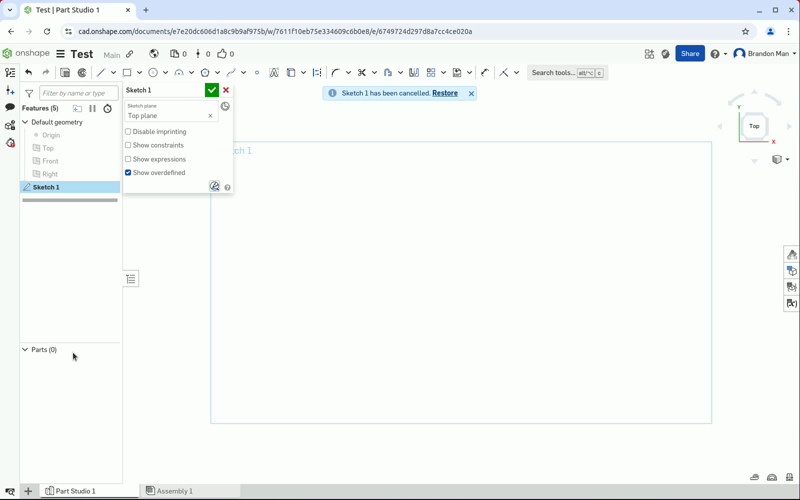
key(l)
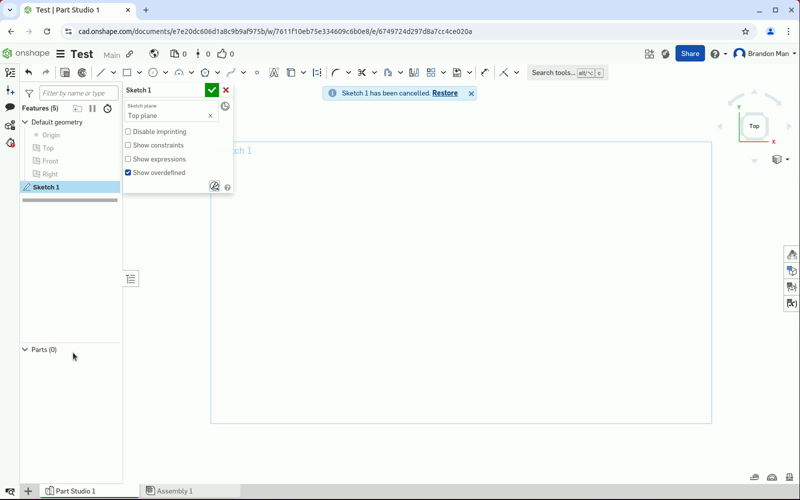
key_down(shift)
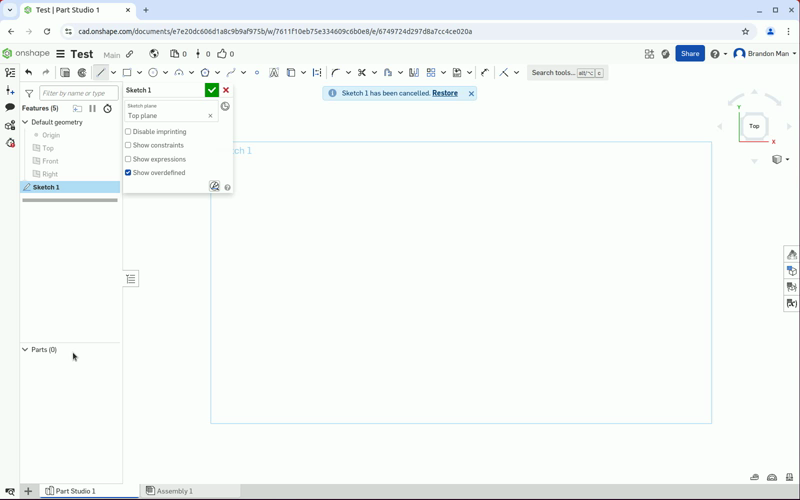
mouse_move(380, 219)
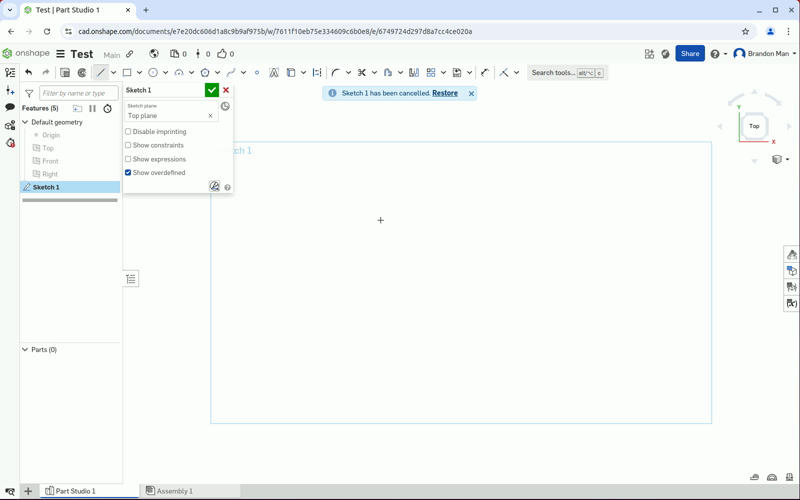
click(380, 219)
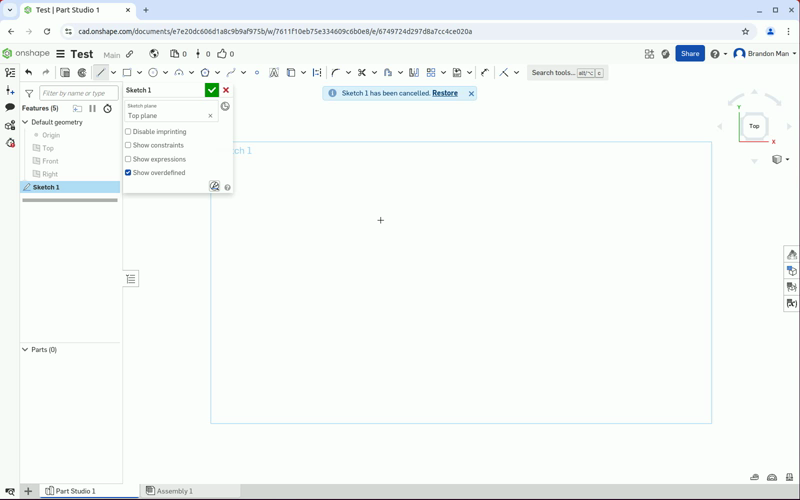
key_up(shift)
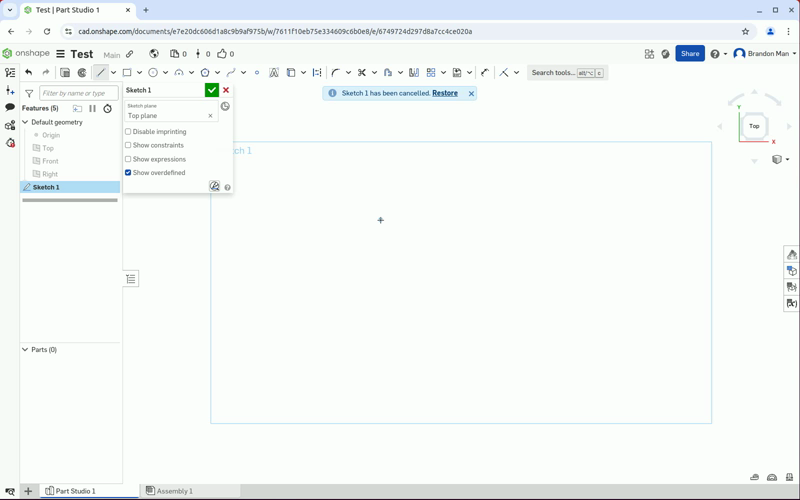
key_down(shift)
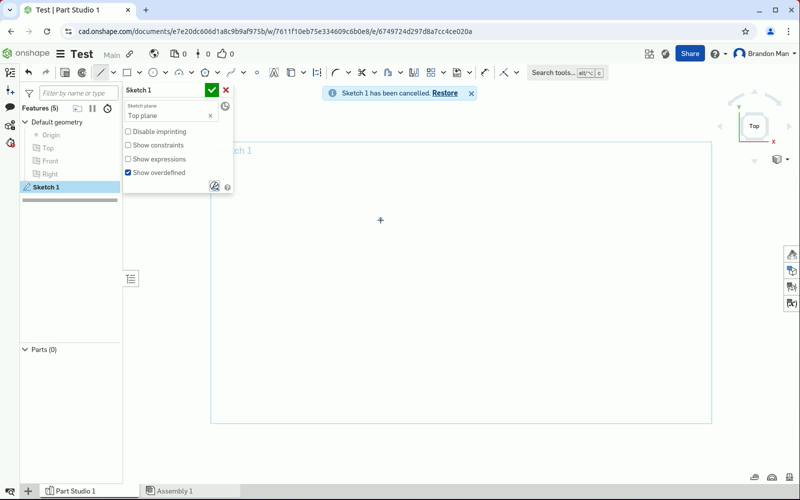
mouse_move(475, 282)
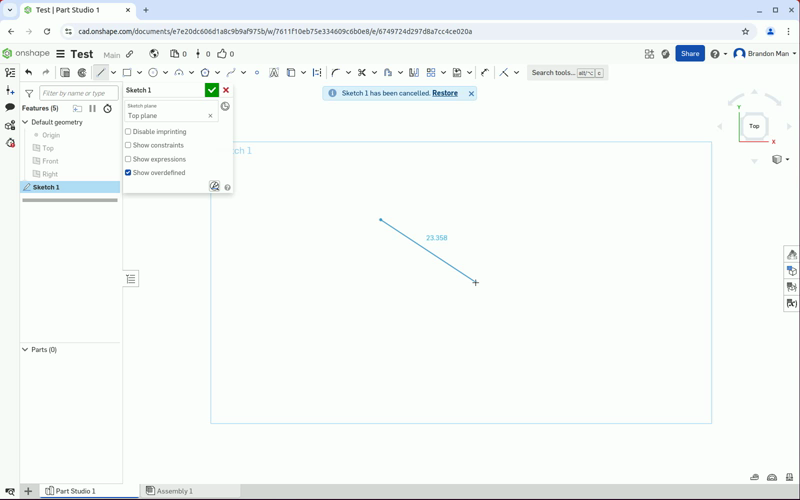
click(475, 282)
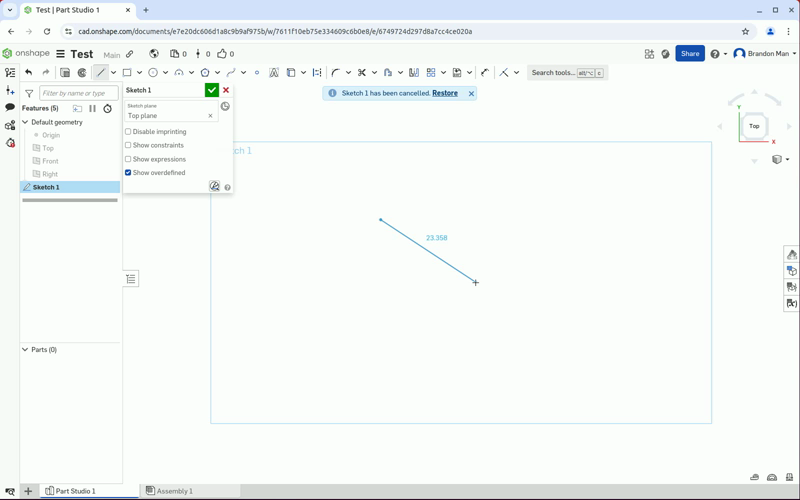
key_up(shift)
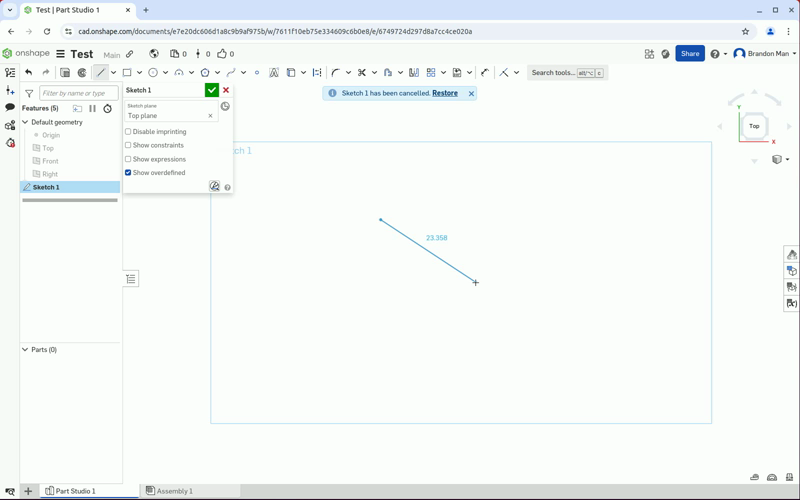
key_down(shift)
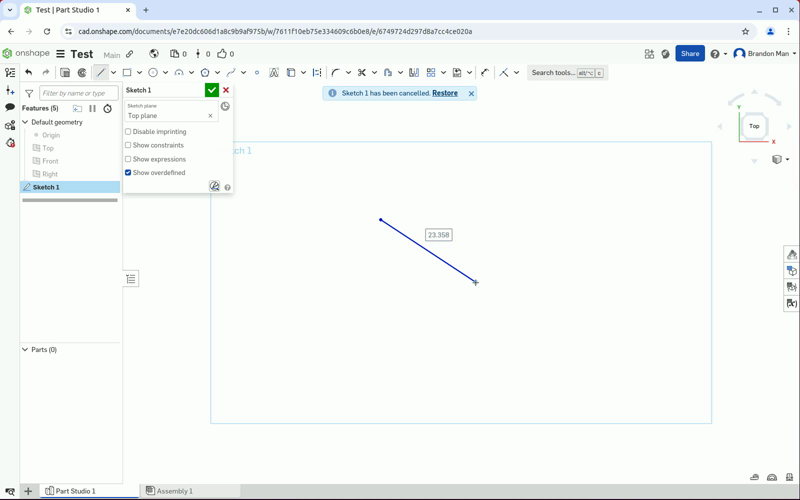
mouse_move(572, 219)
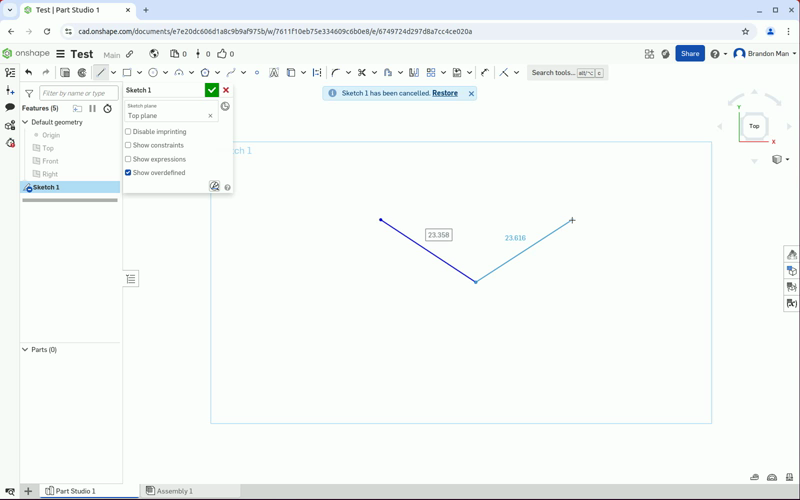
click(572, 219)
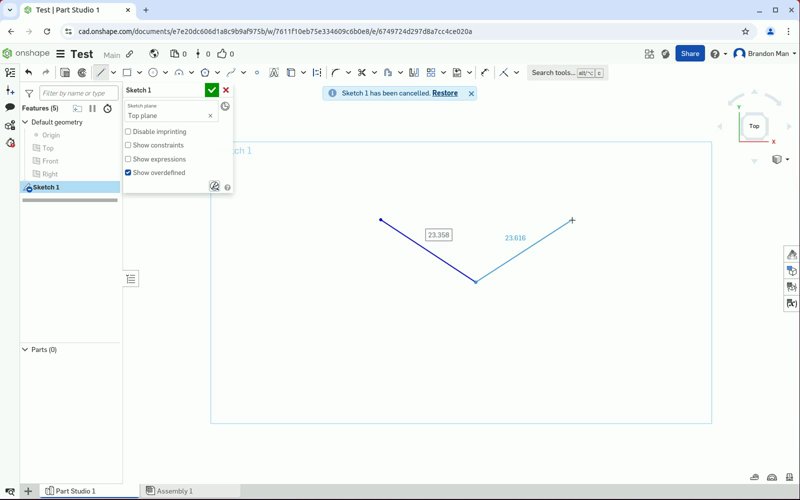
key_up(shift)
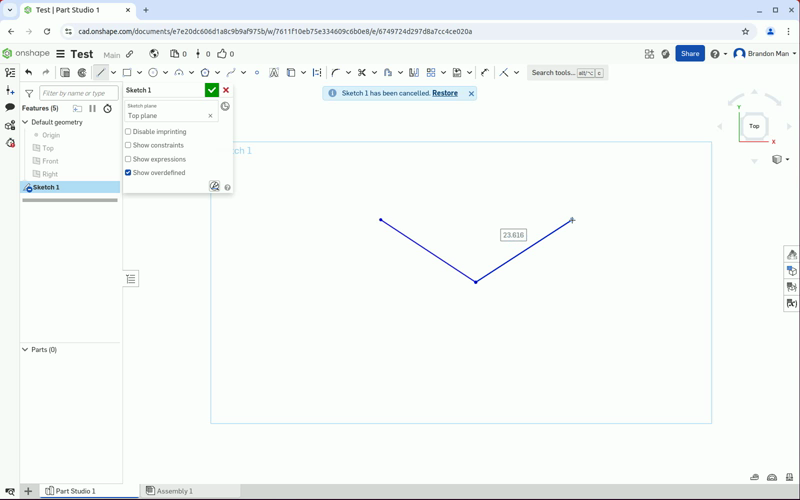
key_down(shift)
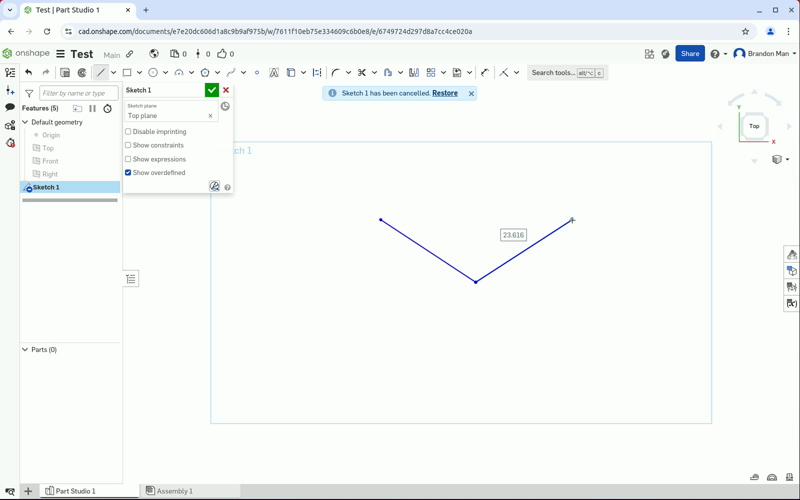
mouse_move(380, 219)
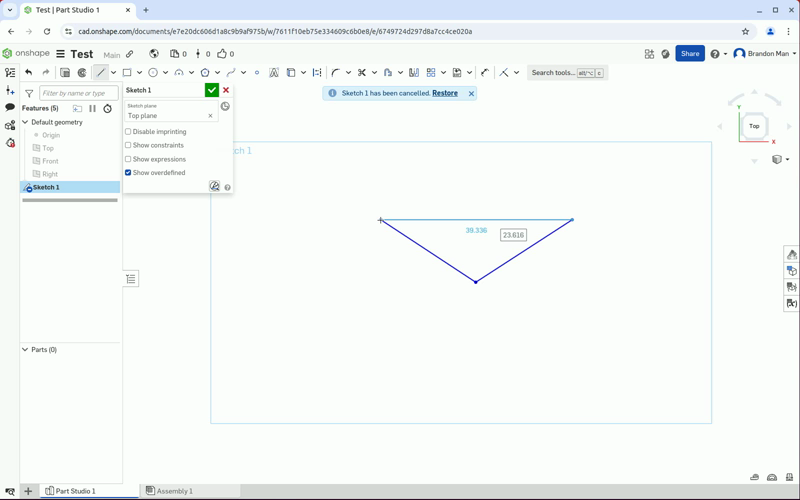
key_up(shift)
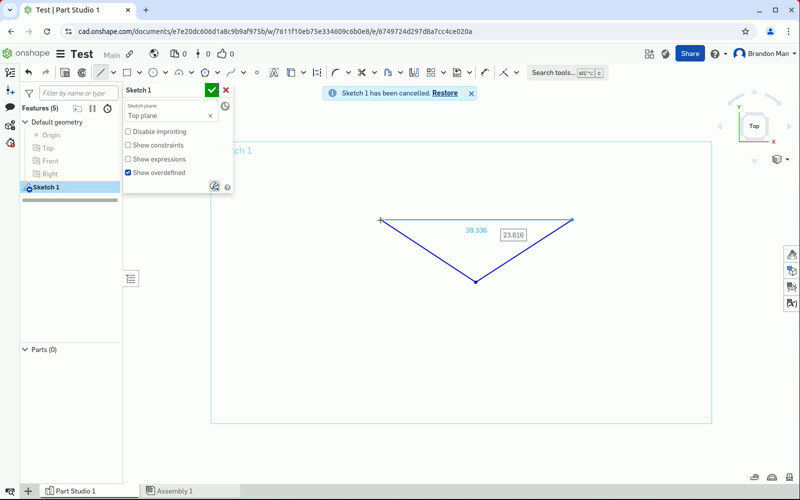
click(380, 219)
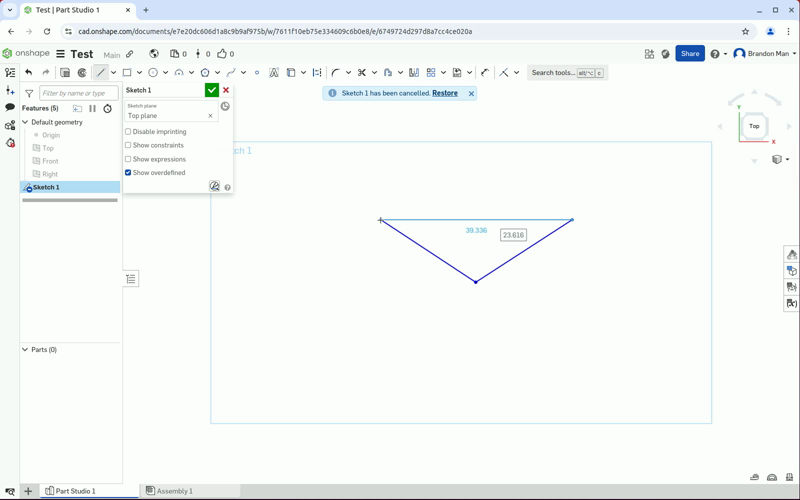
key(esc)
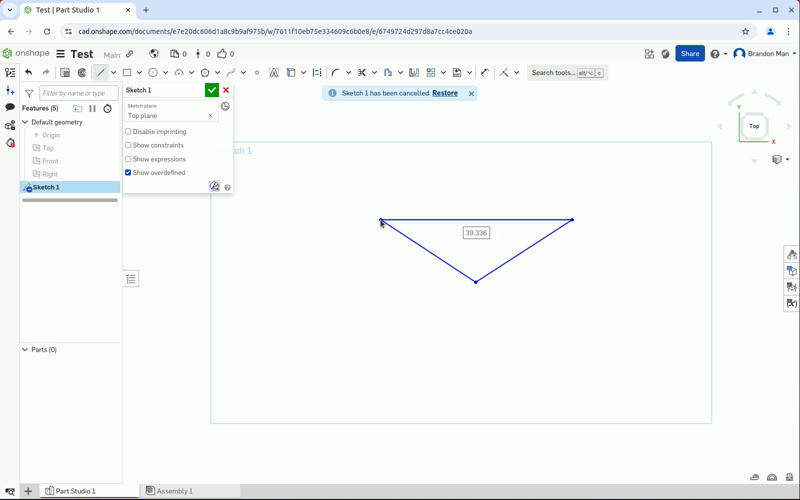
mouse_move(459, 226)
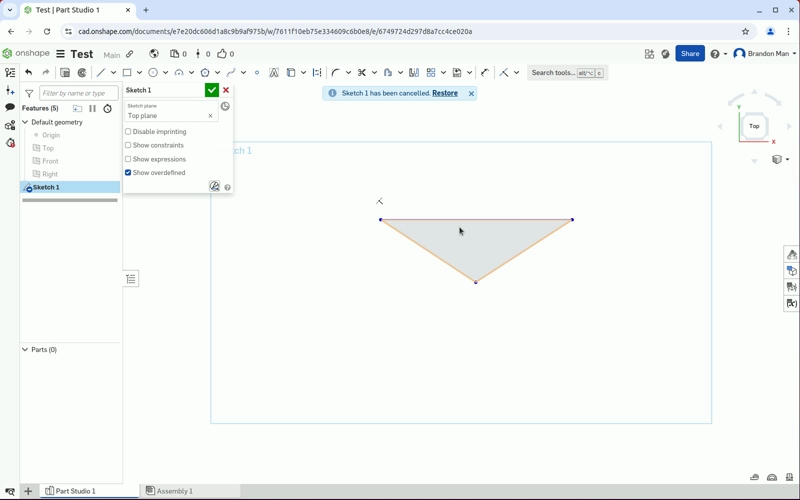
click(459, 226)
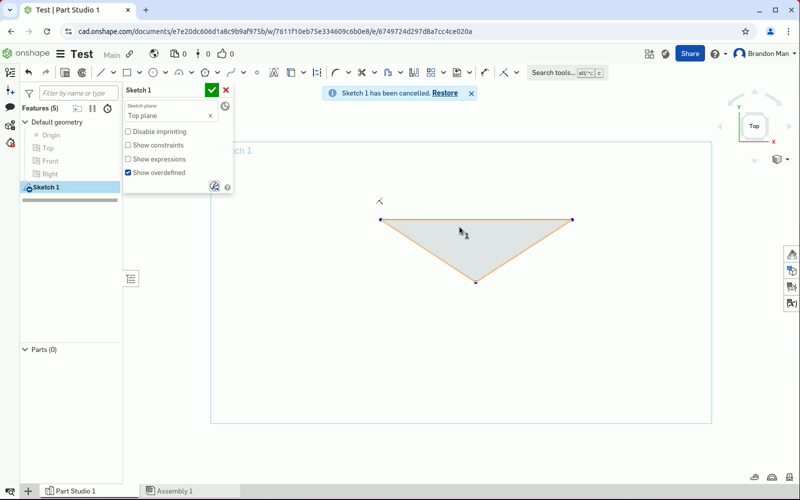
mouse_move(73, 352)
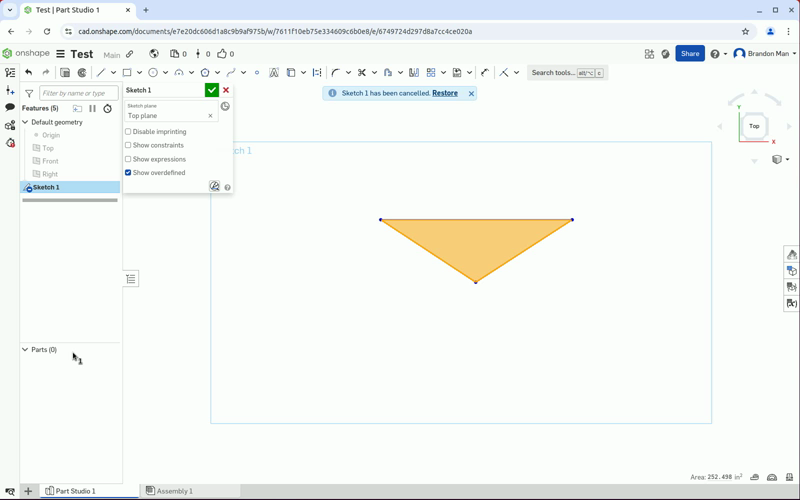
key(shift+y)
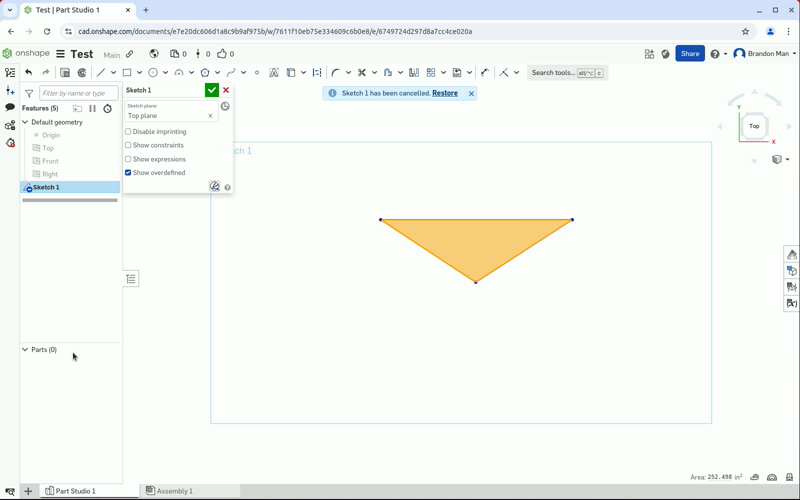
key(shift+e)
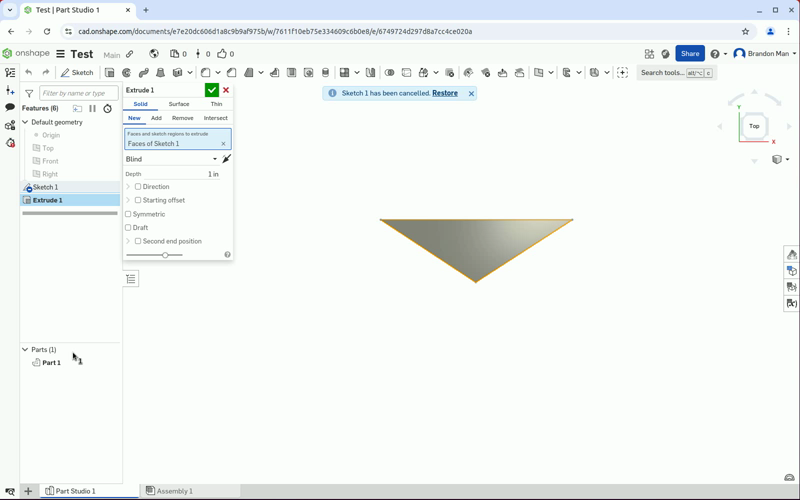
mouse_move(143, 106)
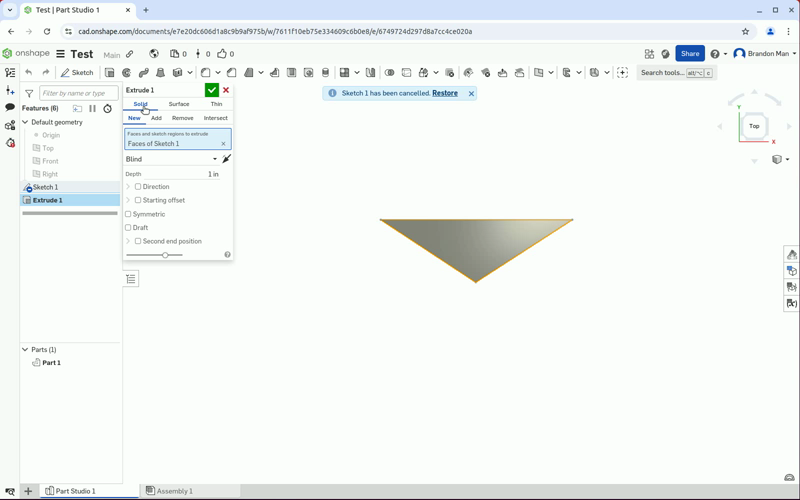
click(143, 106)
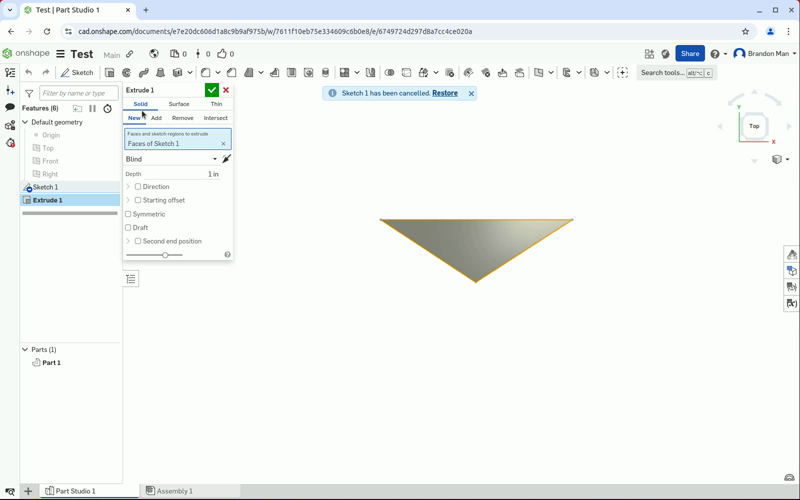
mouse_move(137, 120)
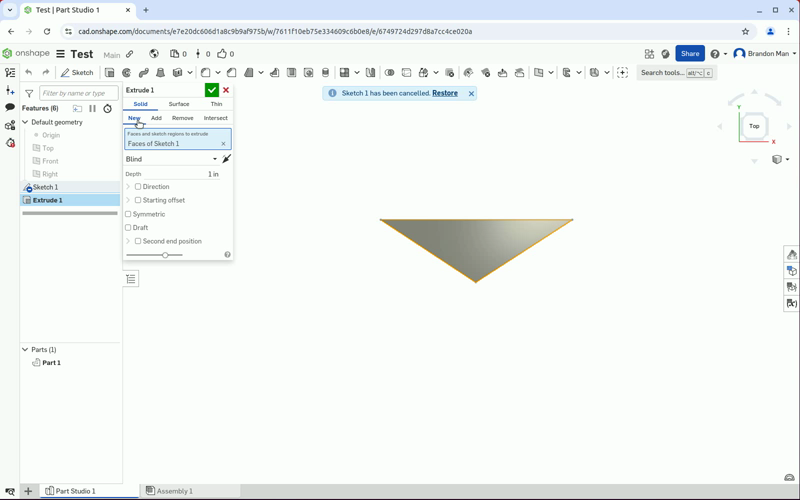
click(137, 120)
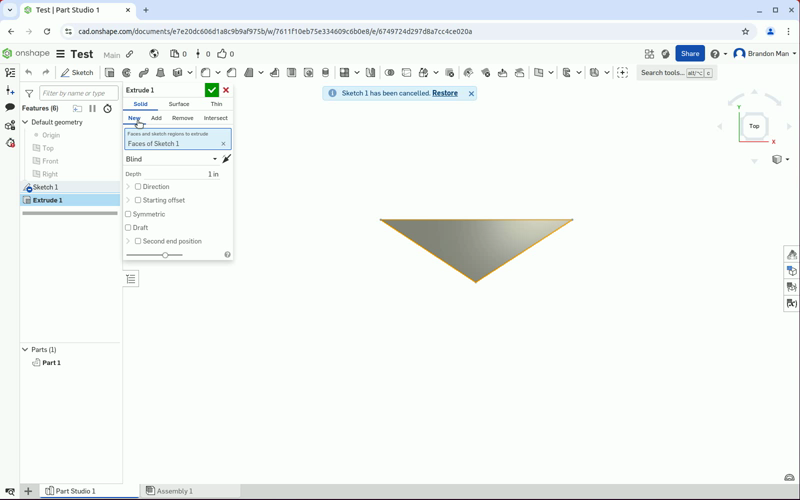
key(tab, 4)
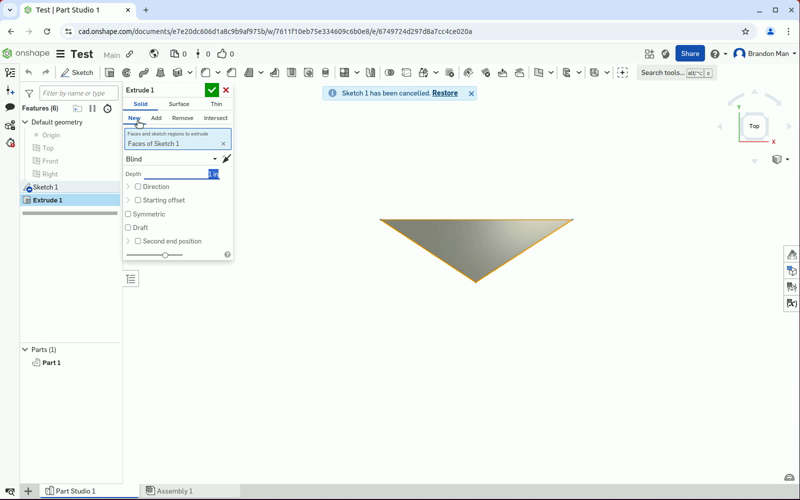
text(11.795)
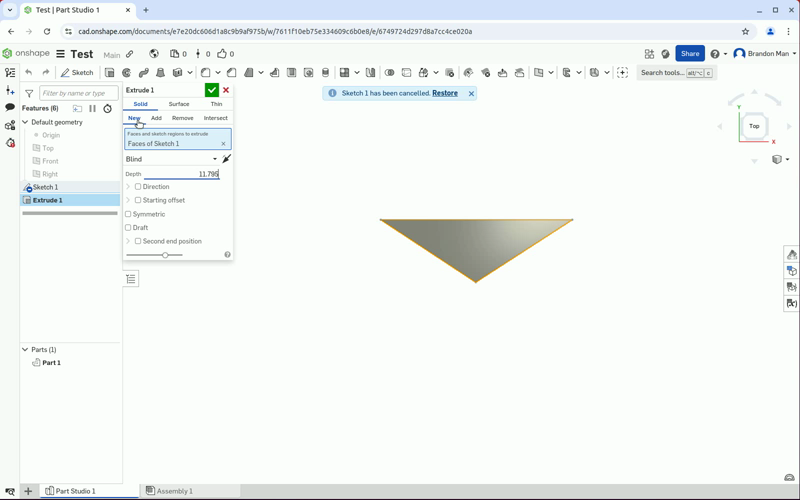
key(enter)
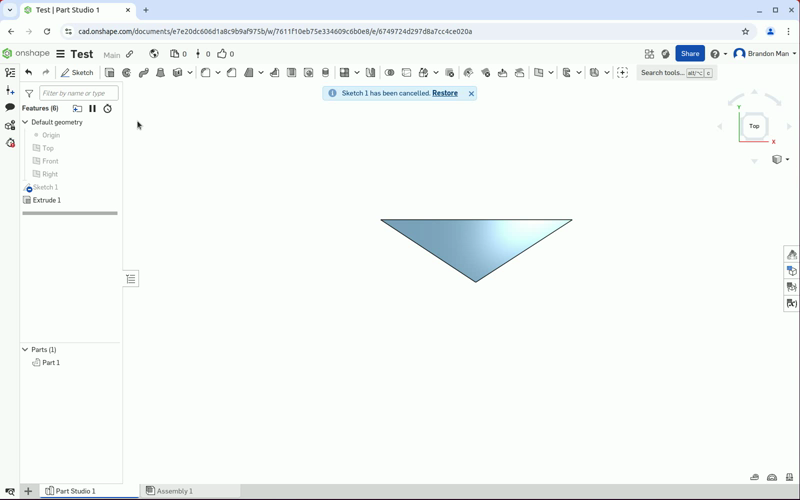
key(shift+h)
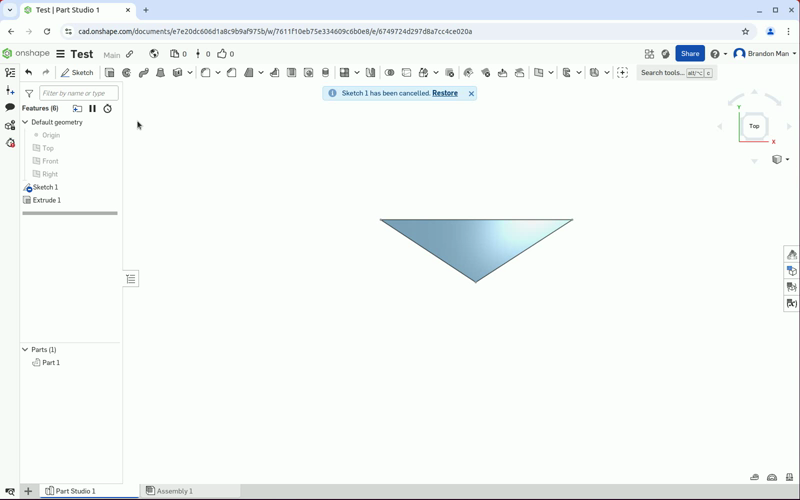
key(shift+h)
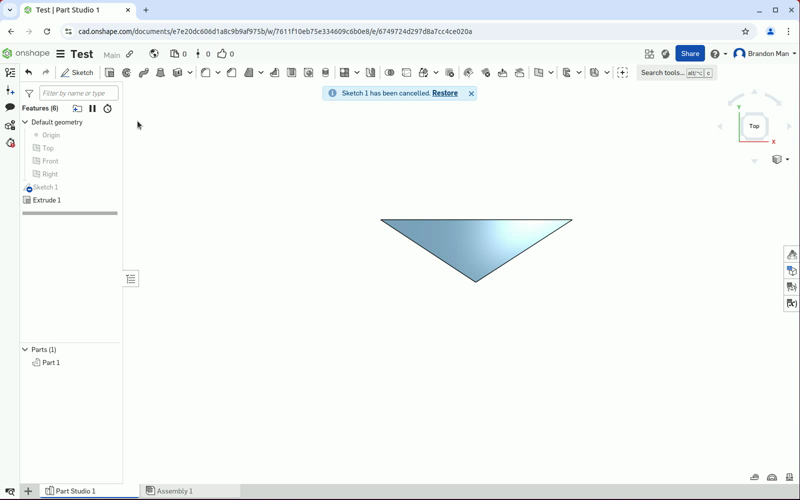
mouse_move(73, 189)
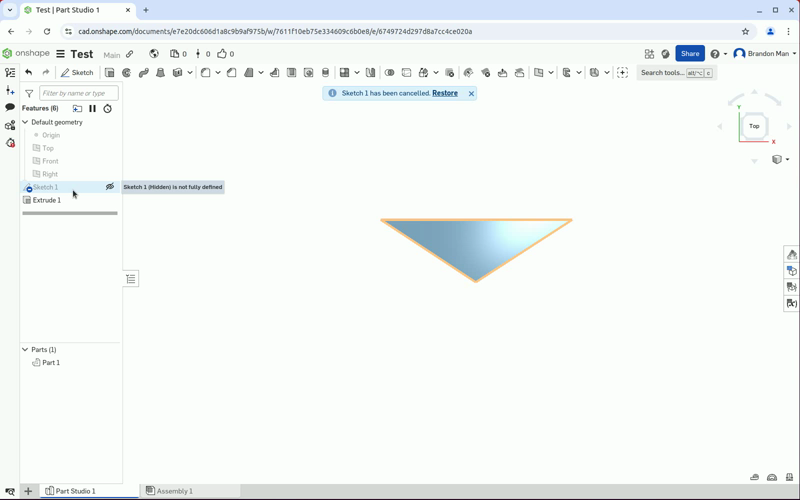
click(73, 189)
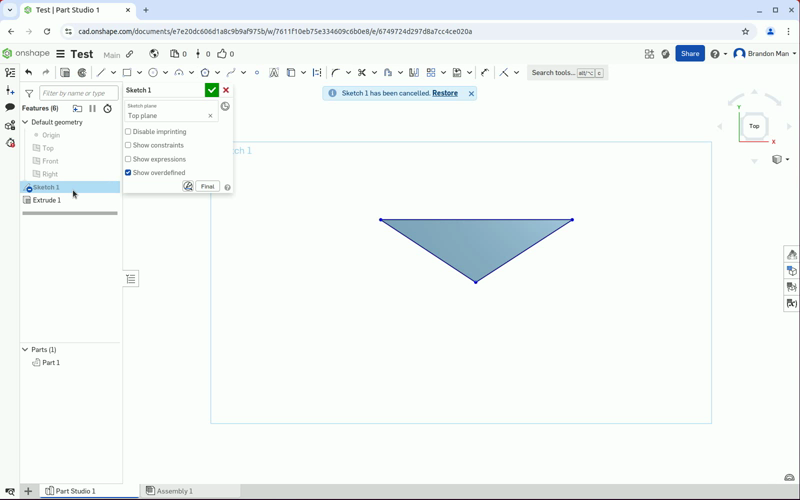
mouse_move(229, 92)
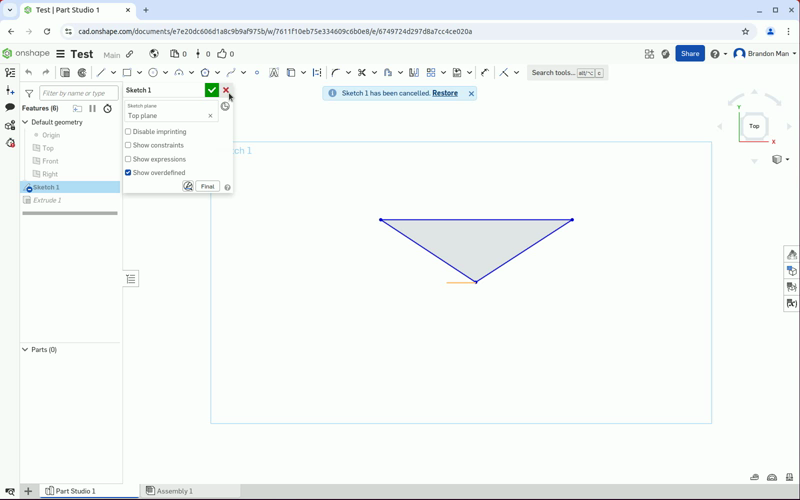
click(229, 92)
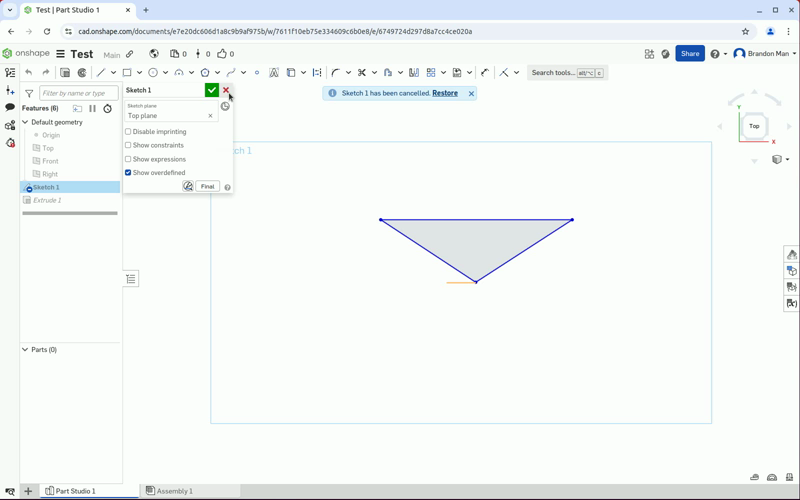
key(shift+s)
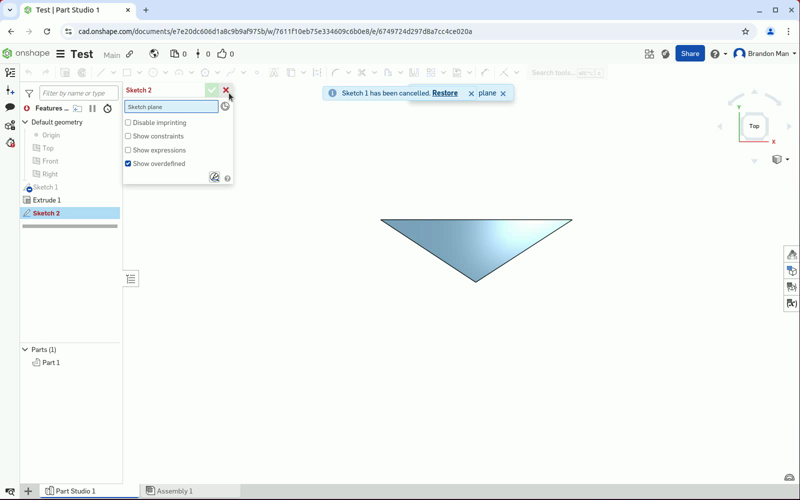
mouse_move(73, 150)
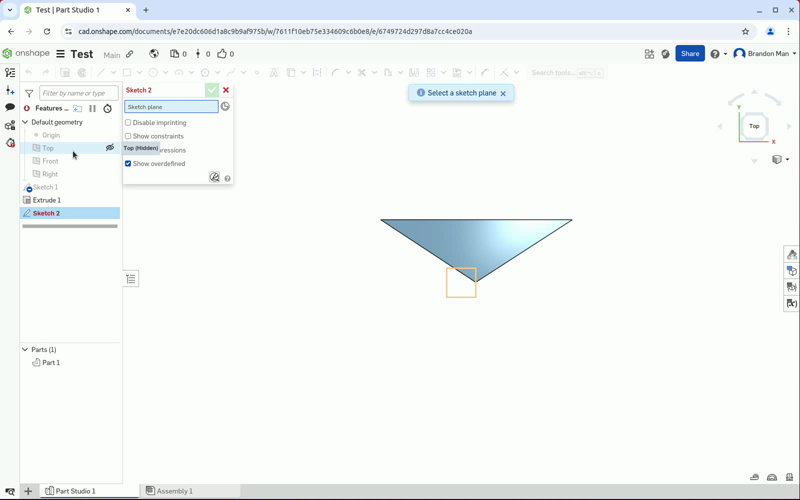
click(73, 150)
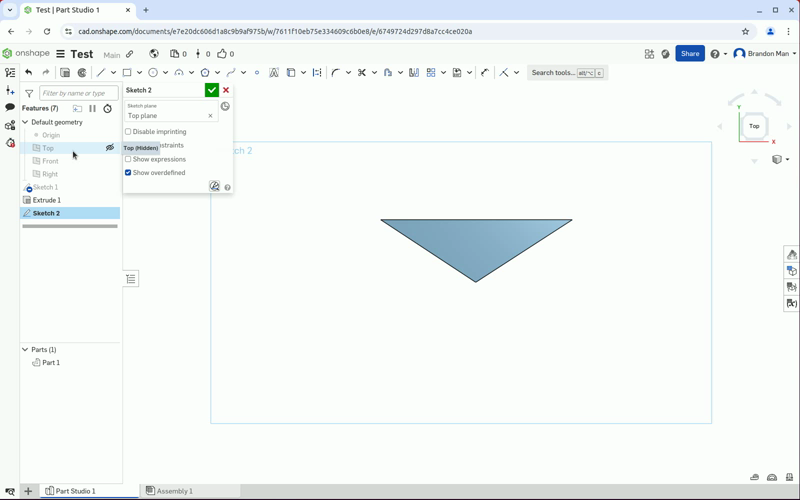
mouse_move(73, 352)
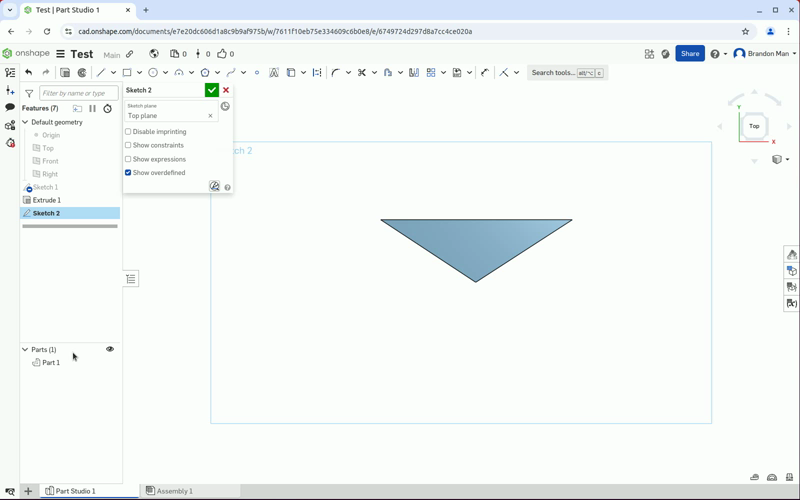
key(y)
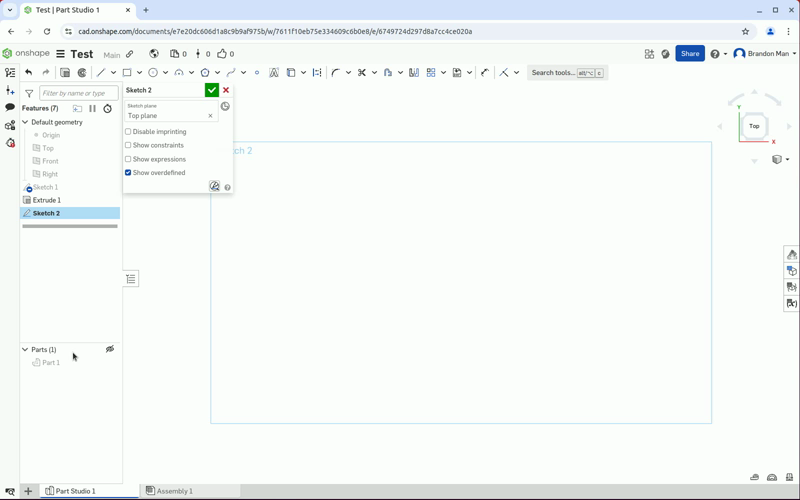
key(l)
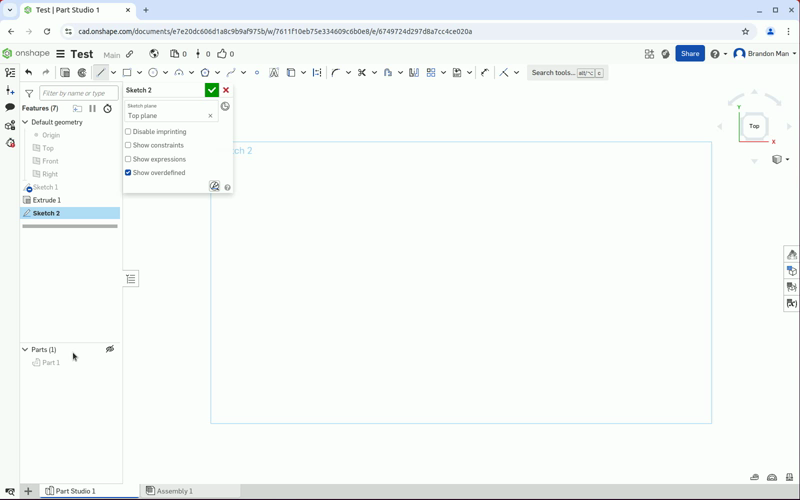
key_down(shift)
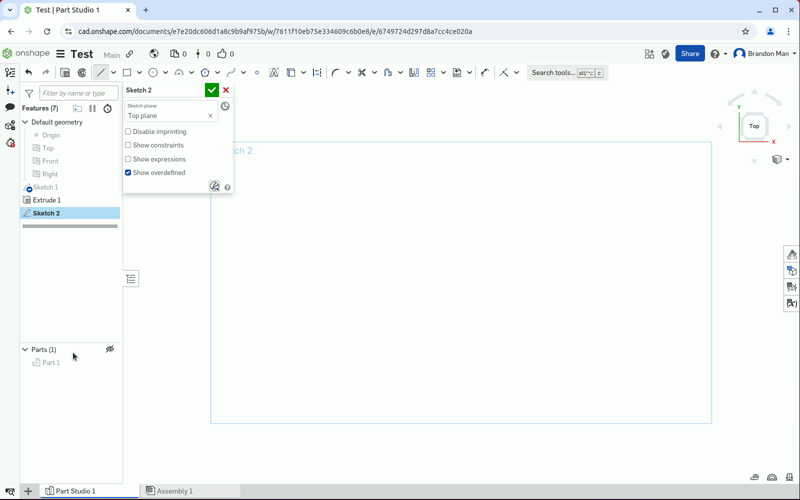
mouse_move(380, 347)
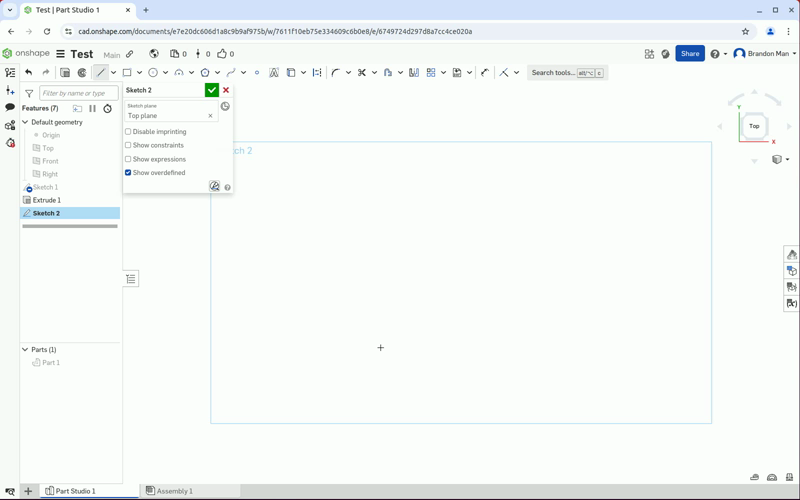
click(380, 347)
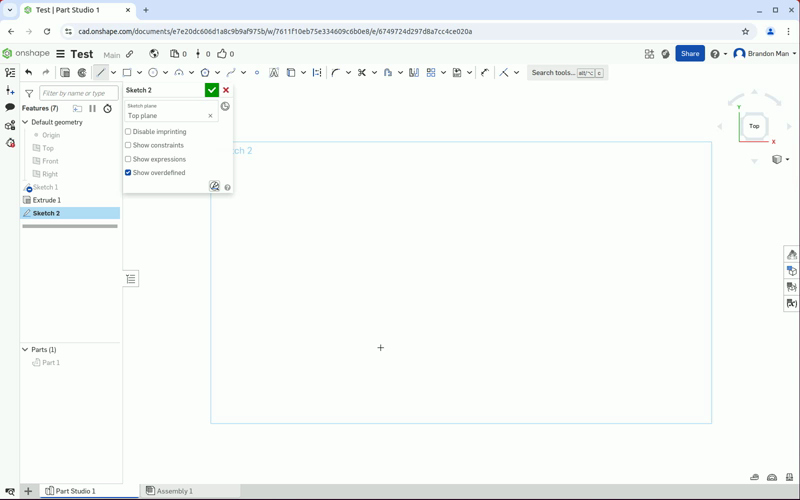
key_up(shift)
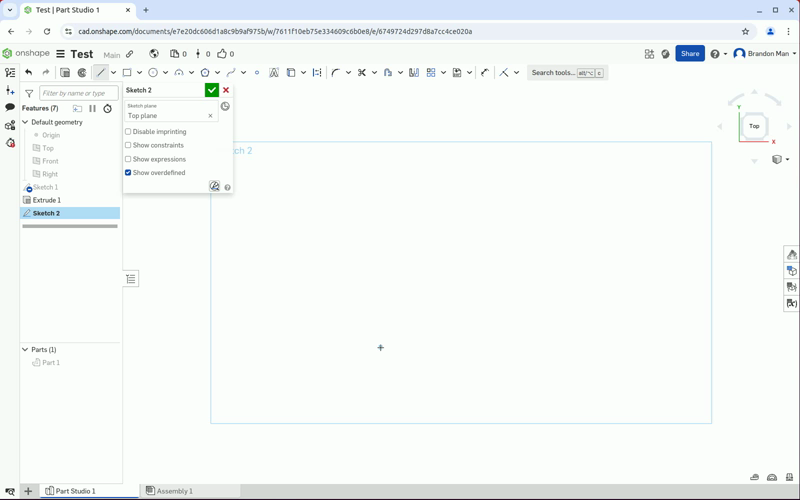
key_down(shift)
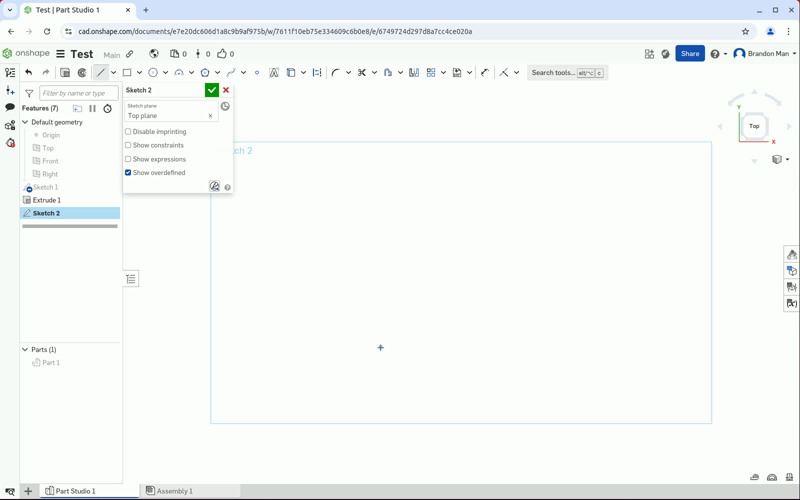
mouse_move(572, 347)
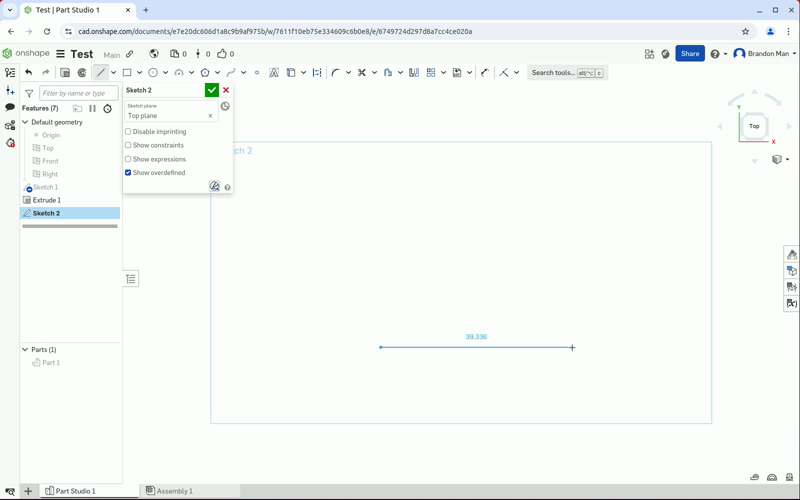
click(572, 347)
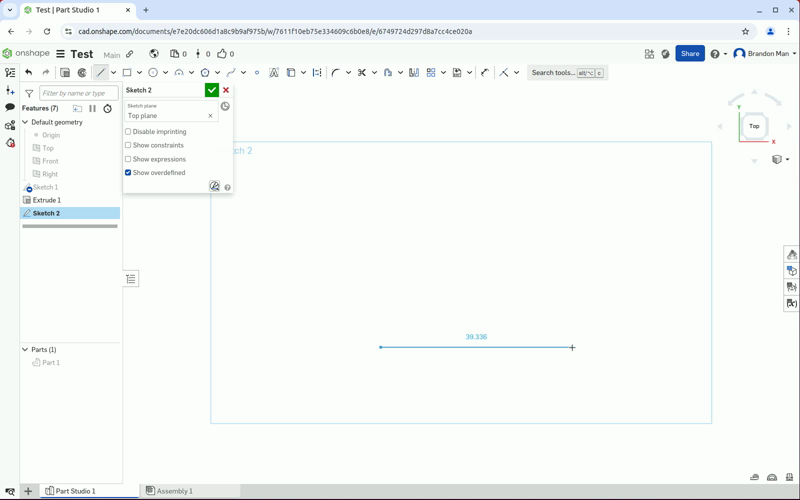
key_up(shift)
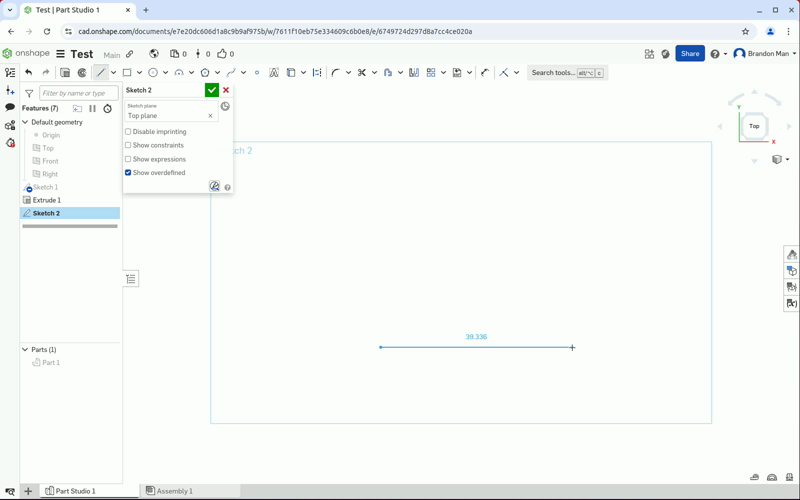
key_down(shift)
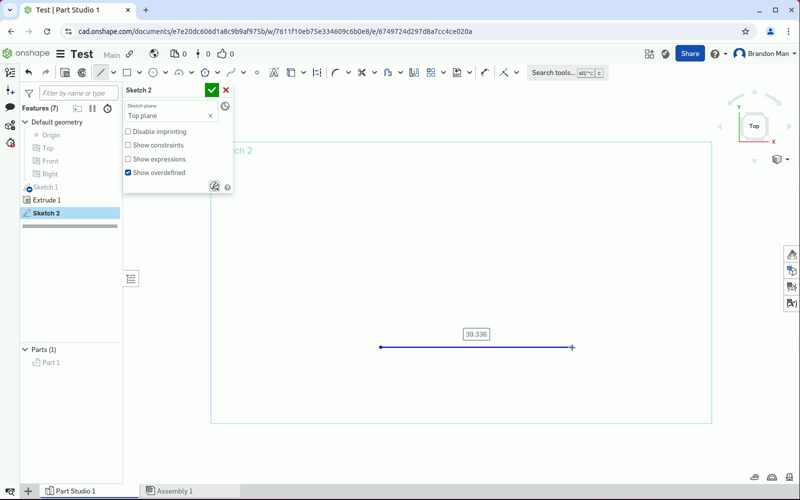
mouse_move(475, 282)
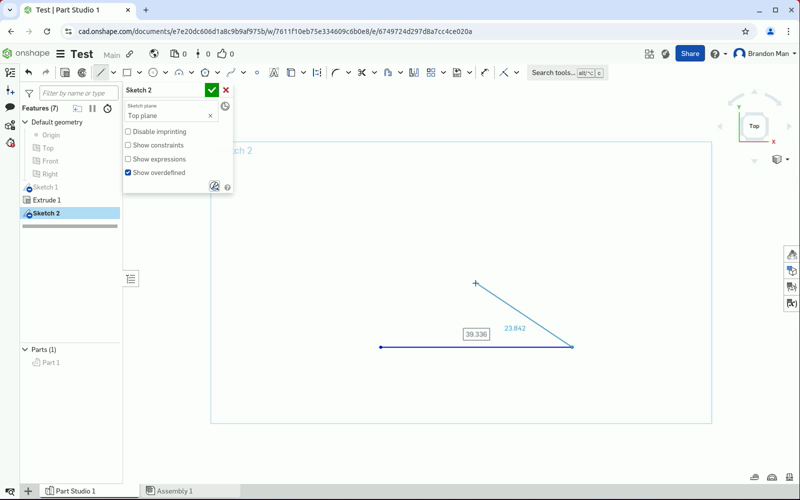
click(475, 282)
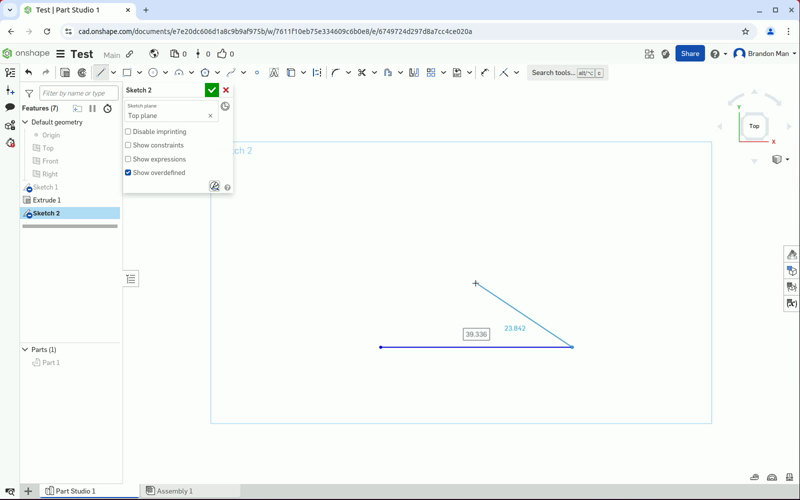
key_up(shift)
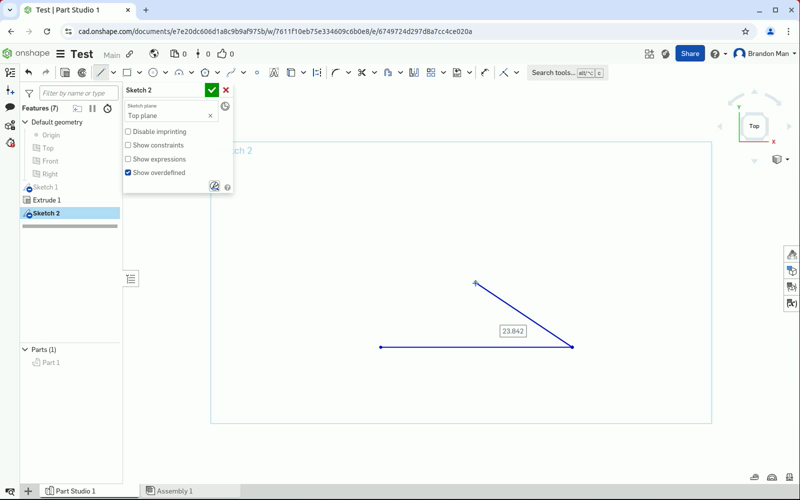
key_down(shift)
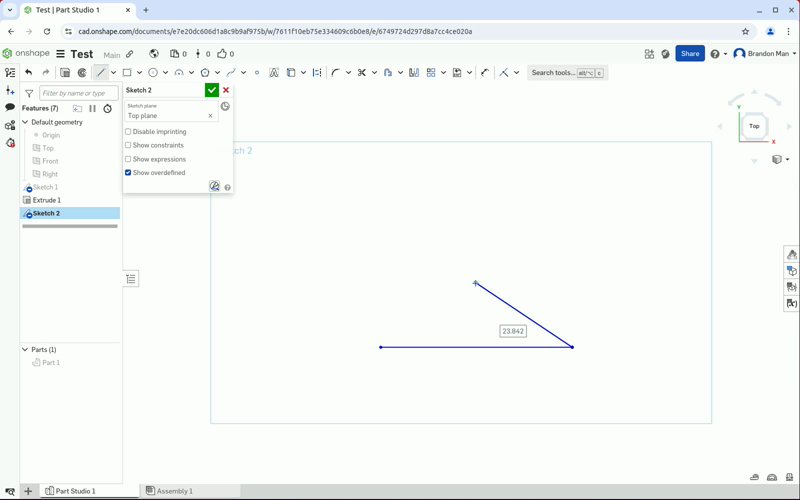
mouse_move(380, 343)
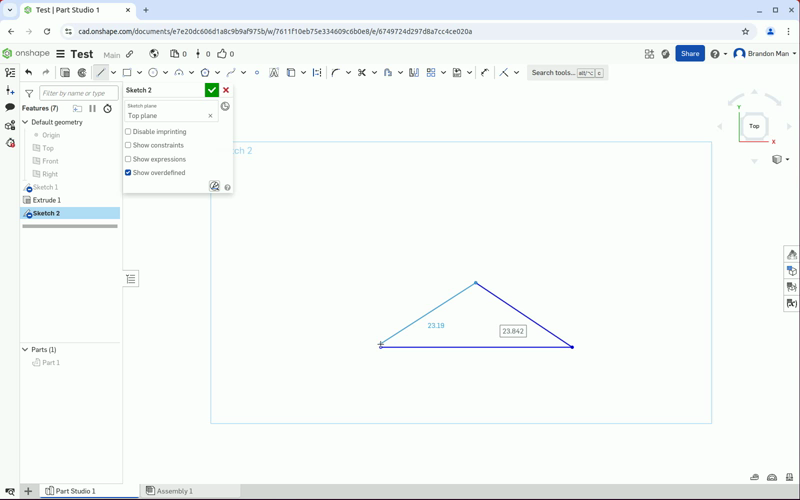
scroll(6)
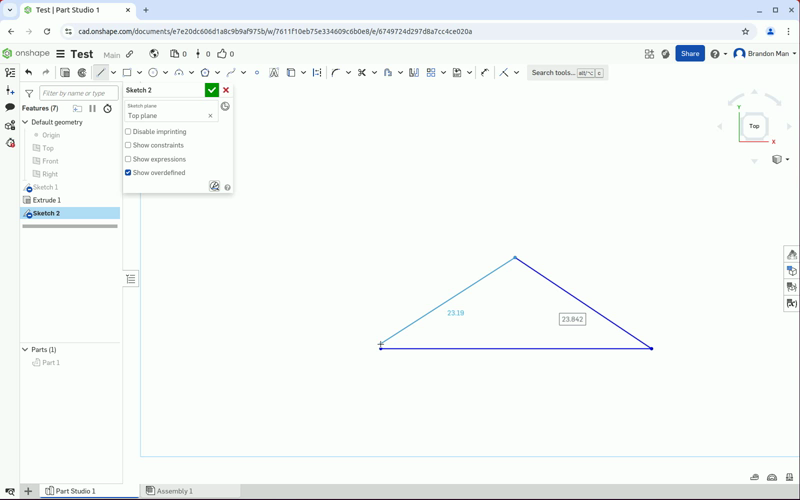
scroll(6)
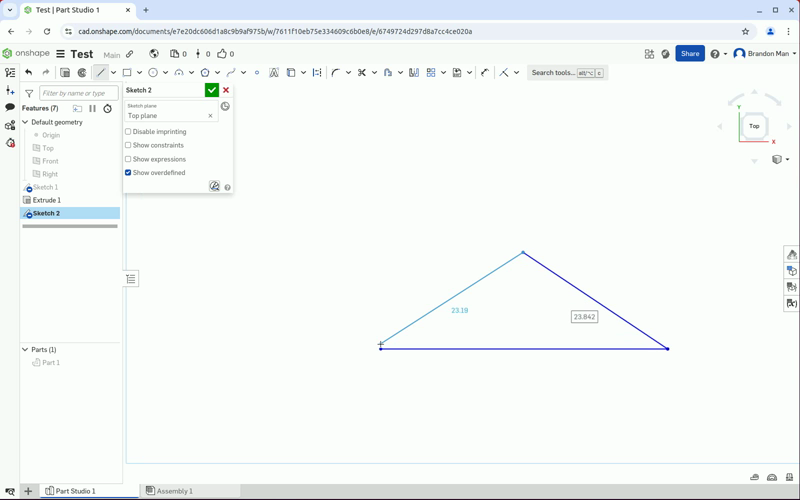
scroll(6)
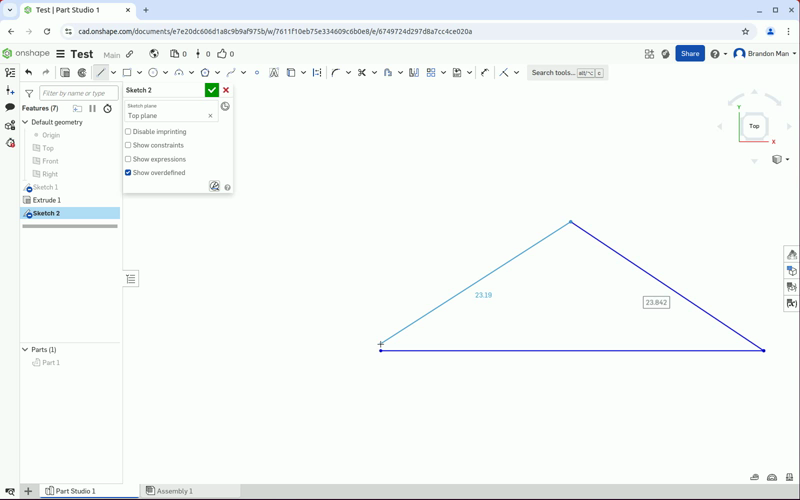
scroll(6)
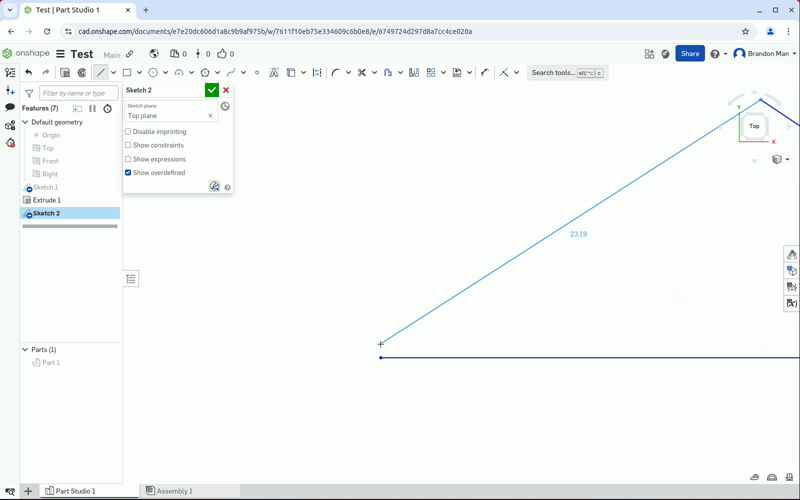
scroll(6)
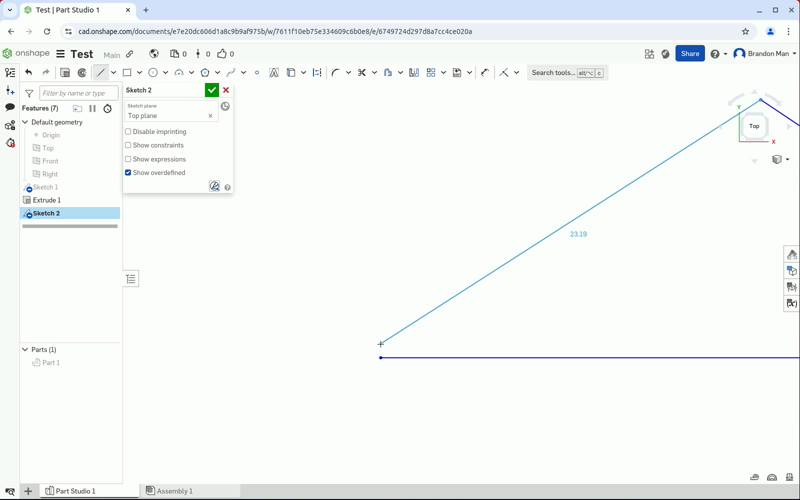
scroll(6)
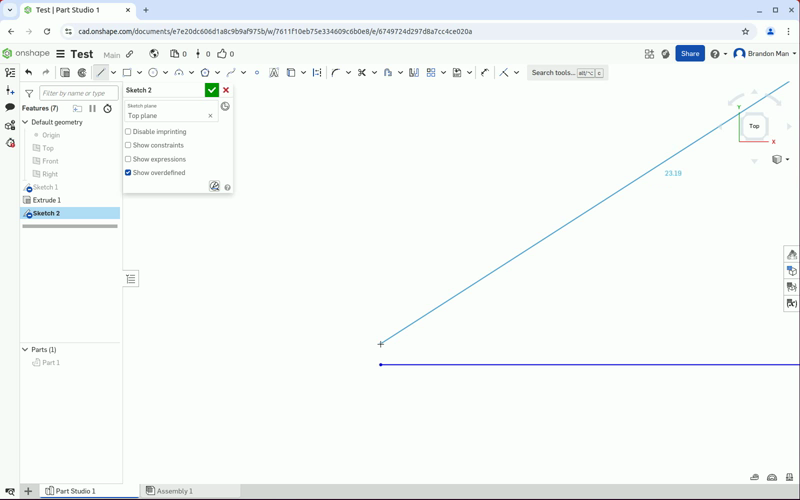
scroll(6)
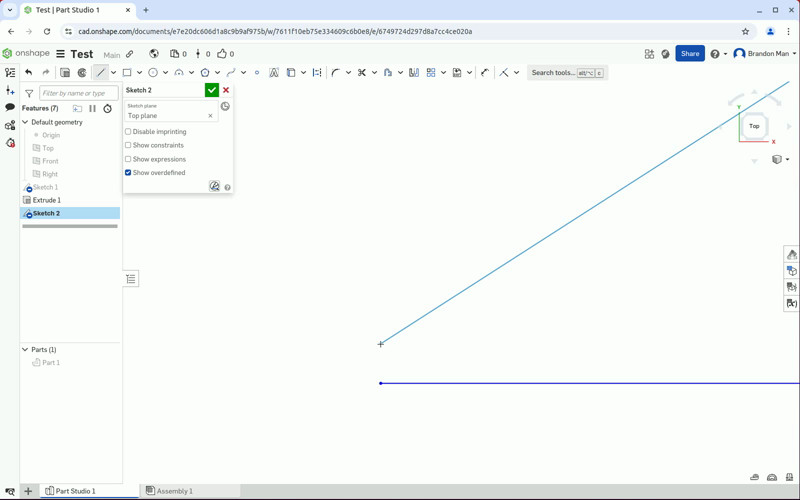
click(380, 343)
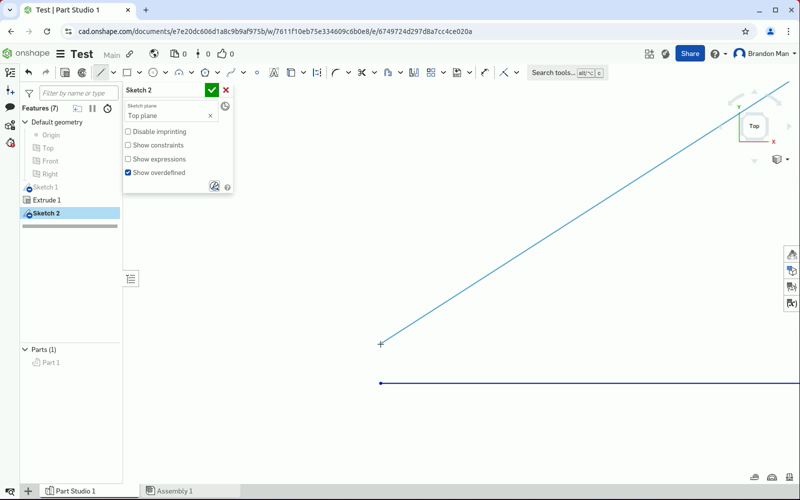
scroll(-6)
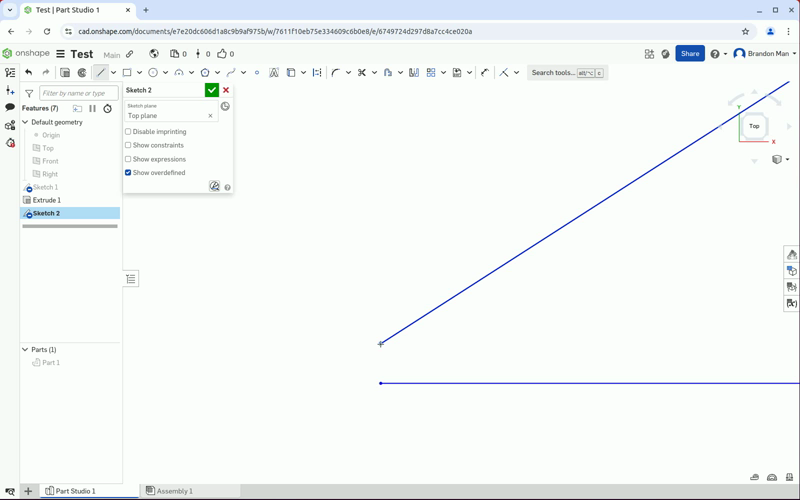
scroll(-6)
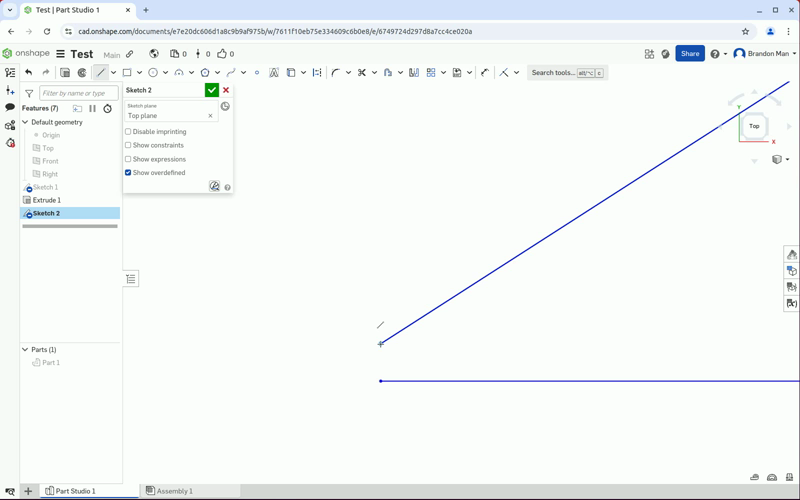
scroll(-6)
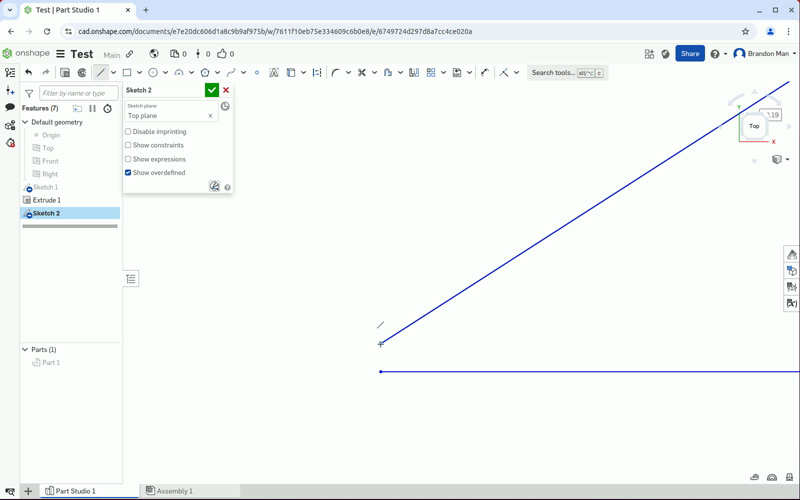
scroll(-6)
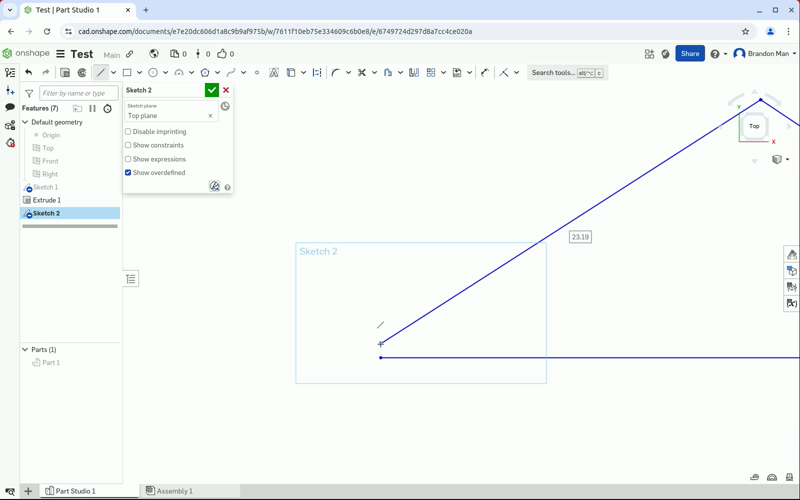
scroll(-6)
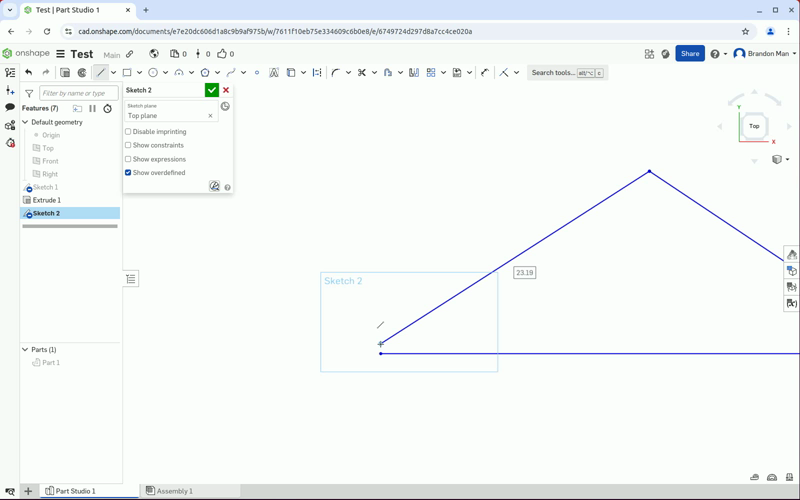
scroll(-6)
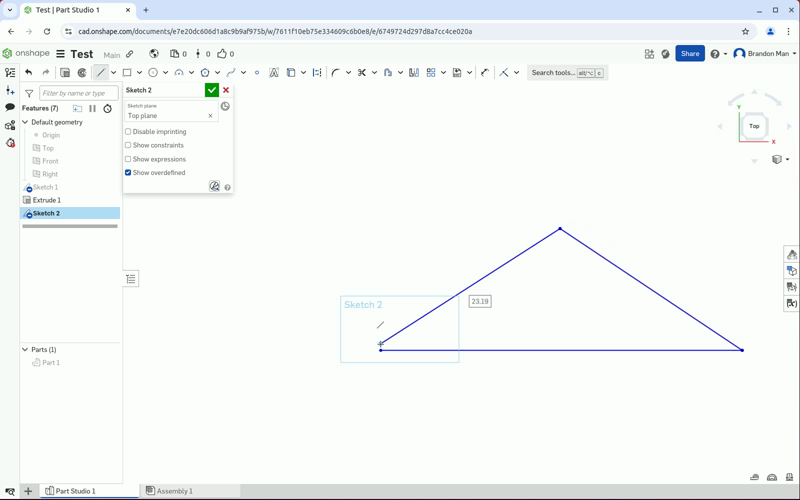
scroll(-6)
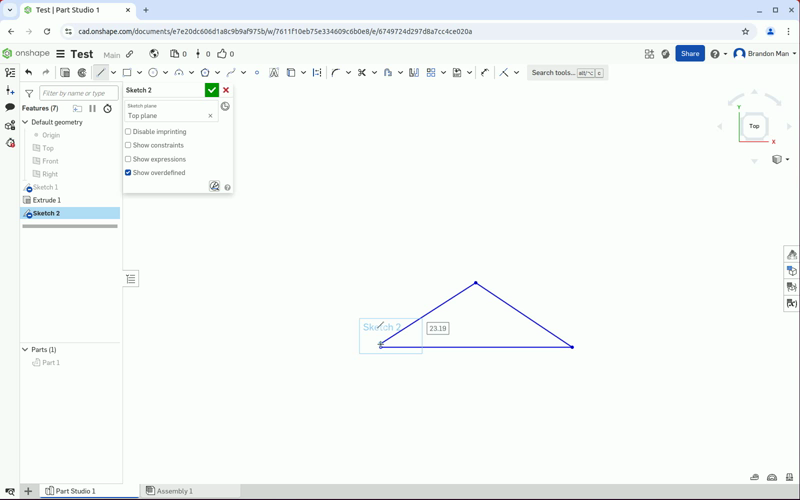
key_up(shift)
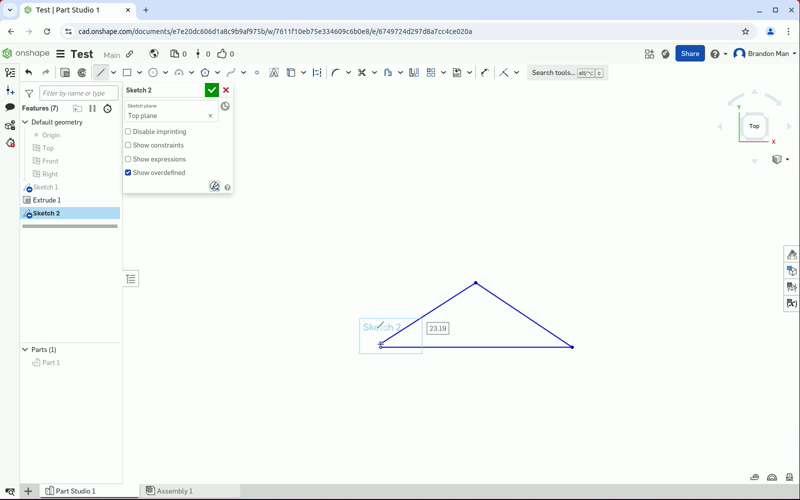
mouse_move(410, 343)
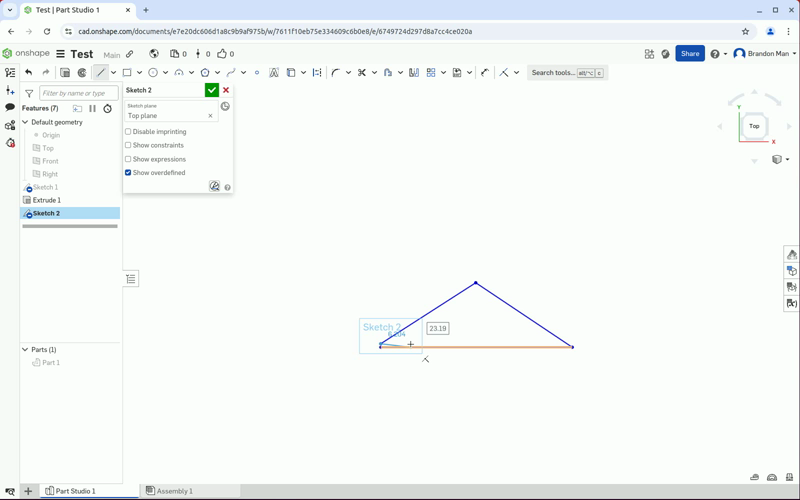
key_down(shift)
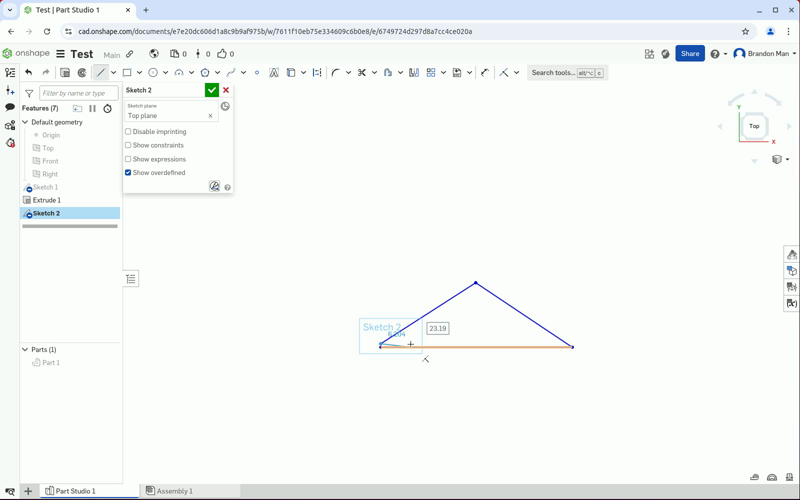
mouse_move(380, 347)
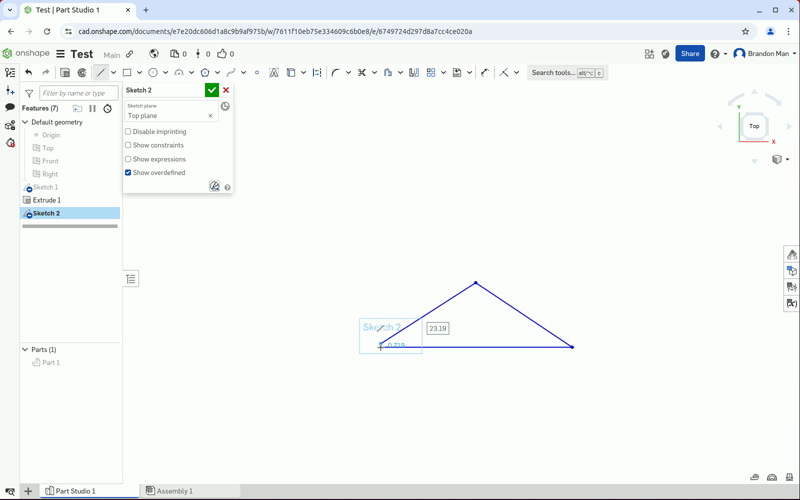
scroll(6)
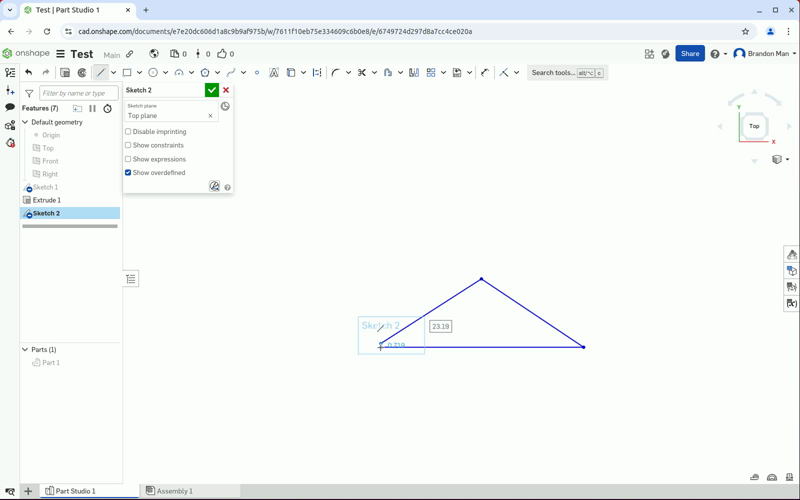
scroll(6)
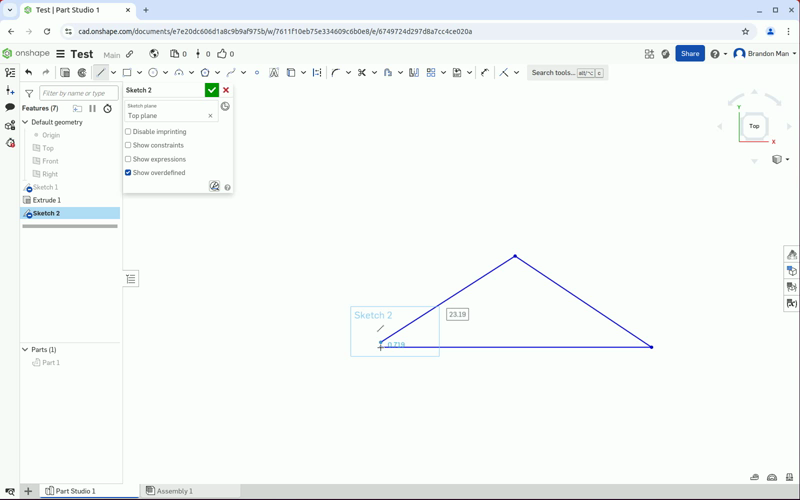
scroll(6)
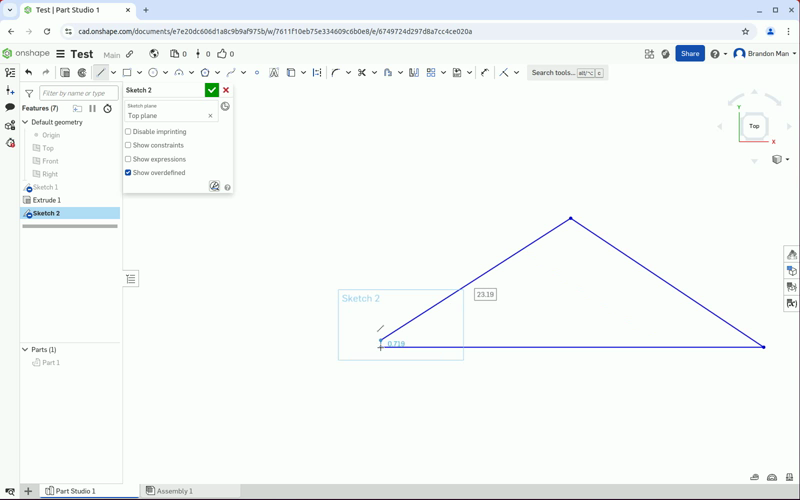
scroll(6)
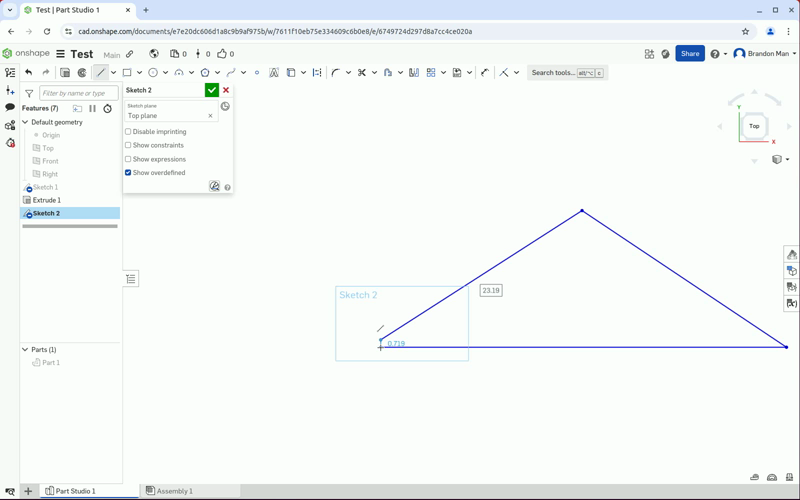
scroll(6)
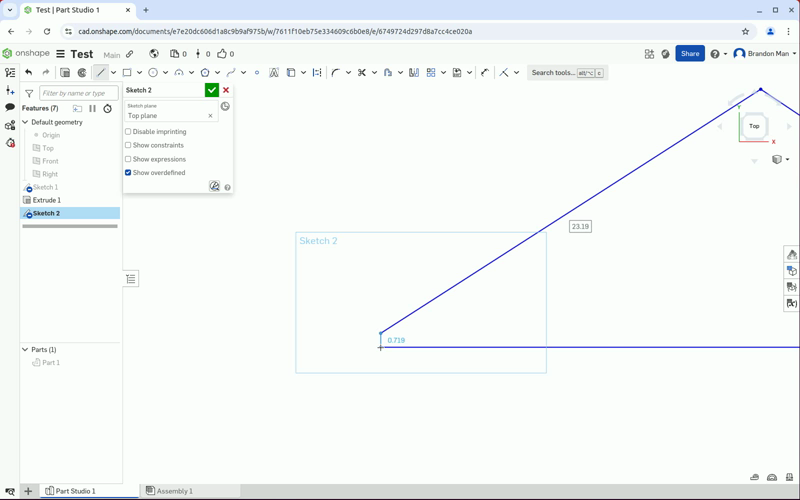
scroll(6)
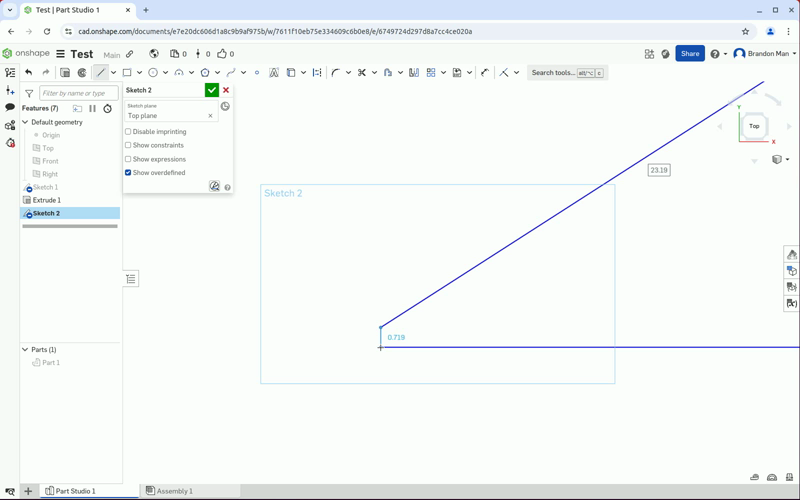
scroll(6)
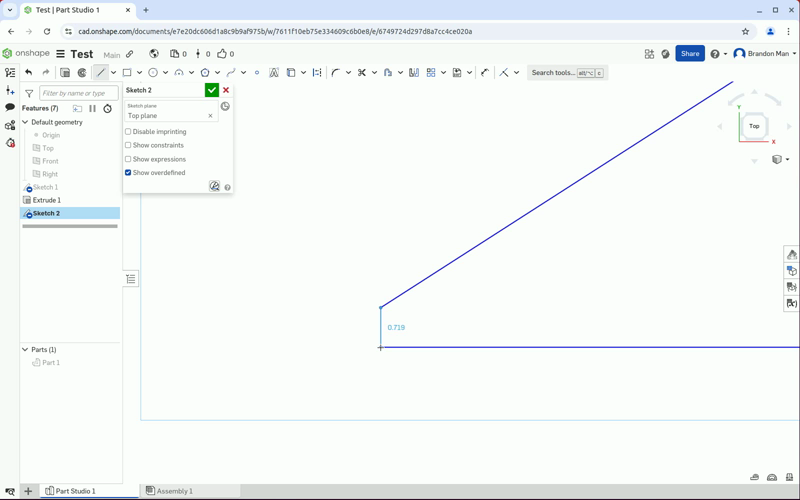
key_up(shift)
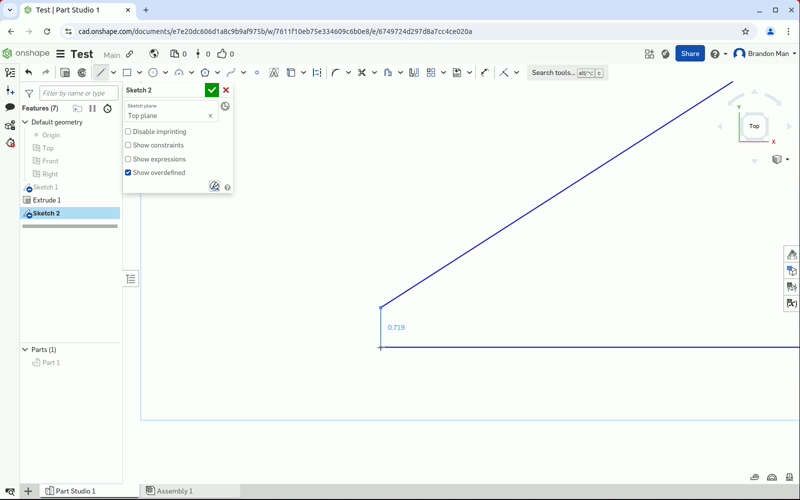
click(380, 347)
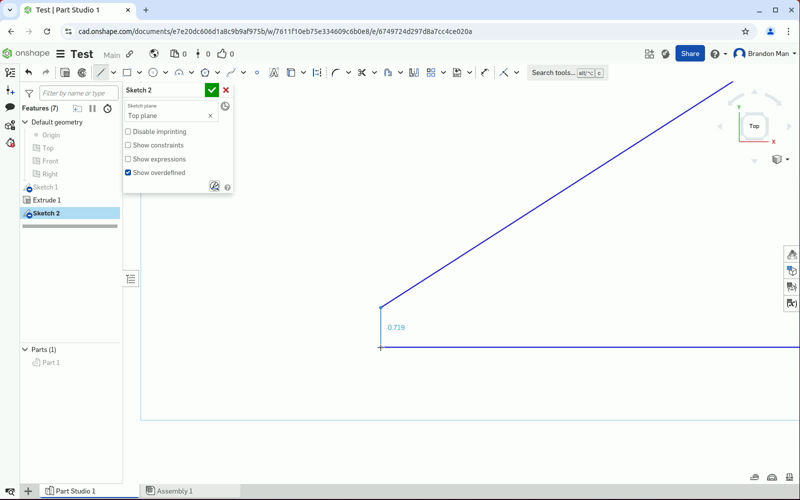
scroll(-6)
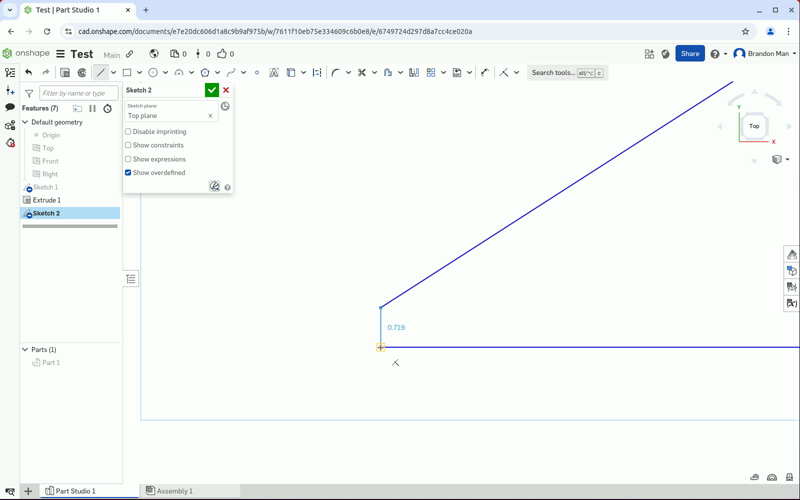
scroll(-6)
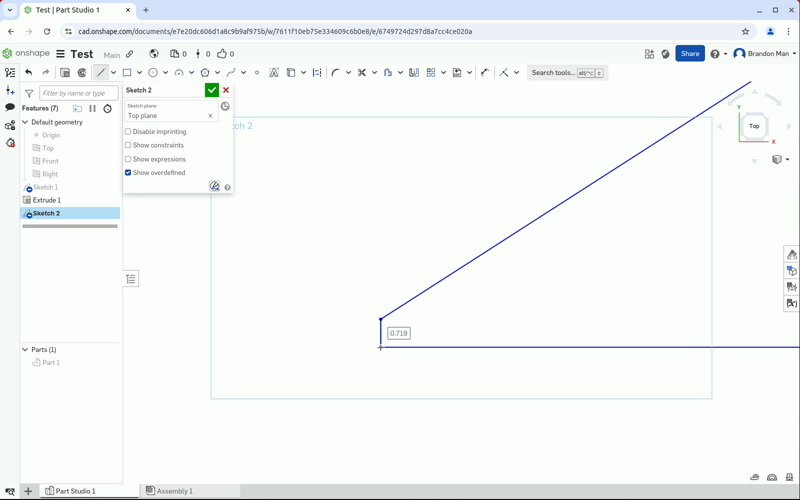
scroll(-6)
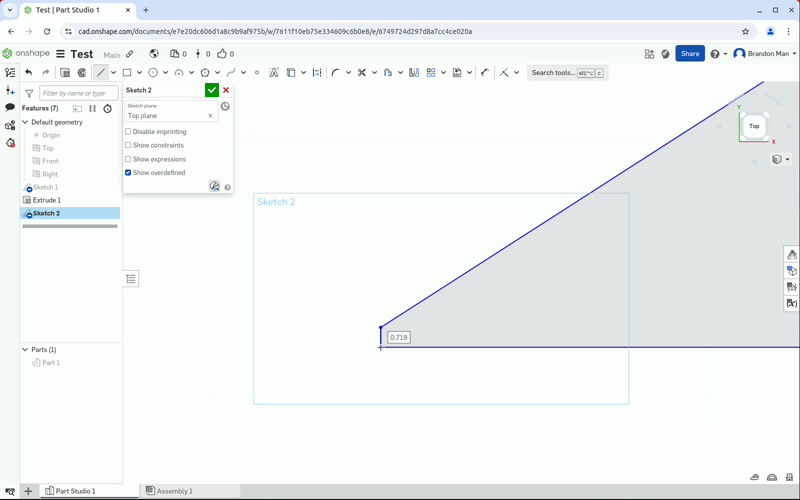
scroll(-6)
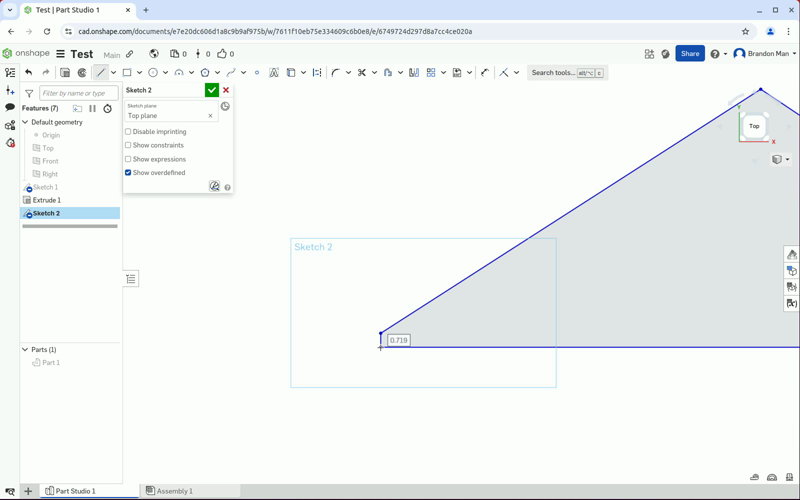
scroll(-6)
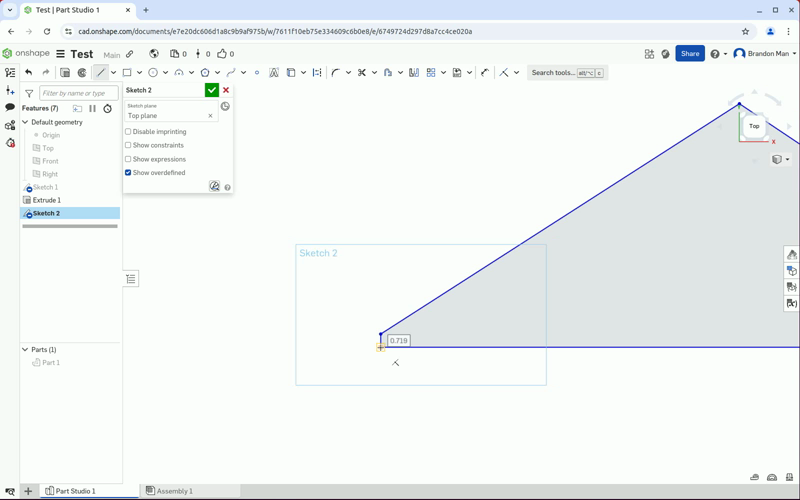
scroll(-6)
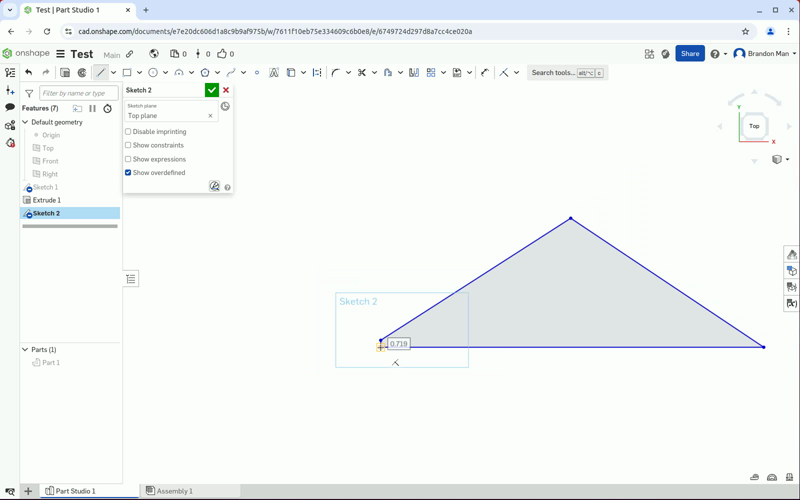
scroll(-6)
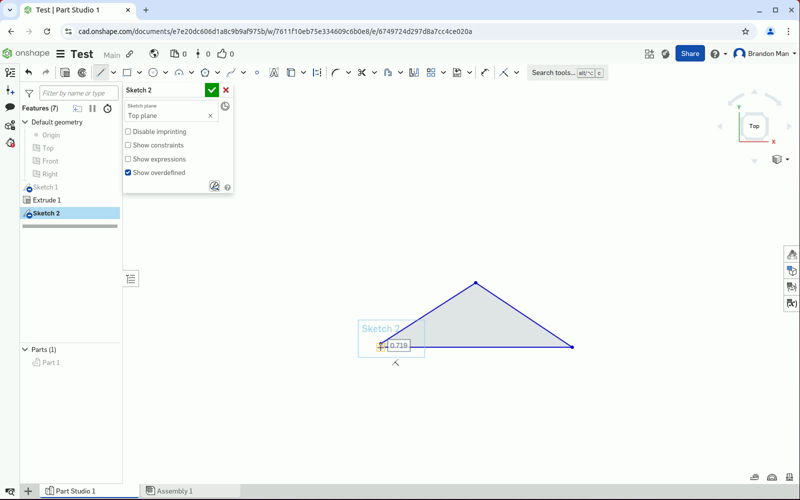
key(esc)
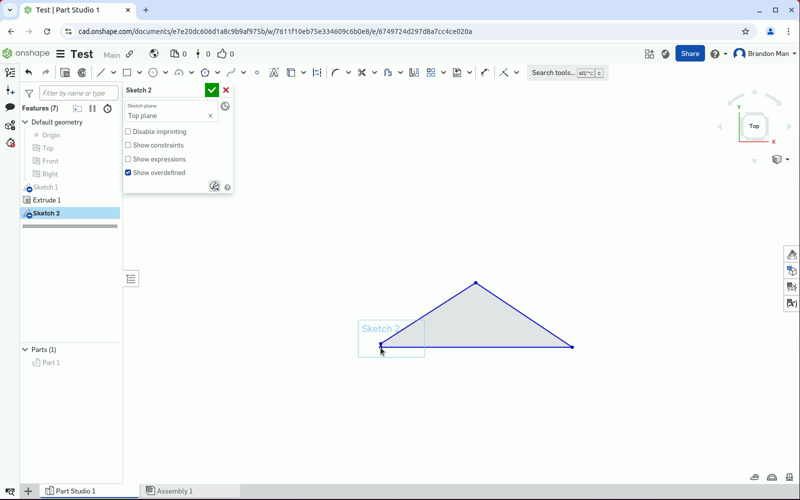
mouse_move(541, 337)
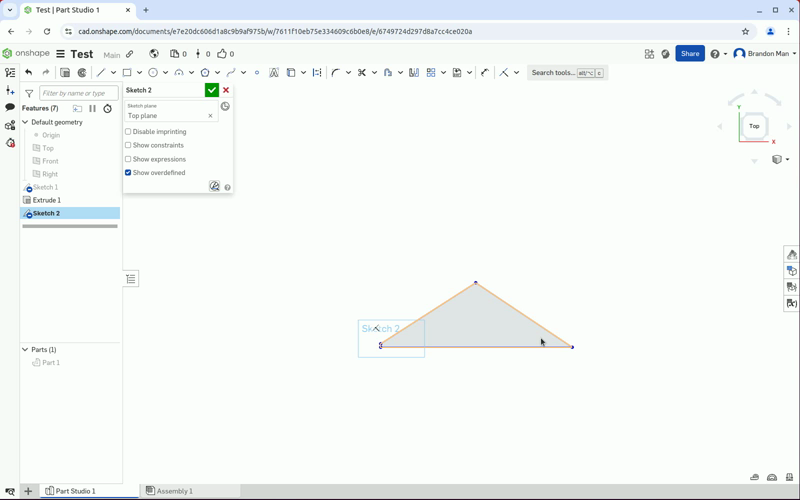
click(541, 337)
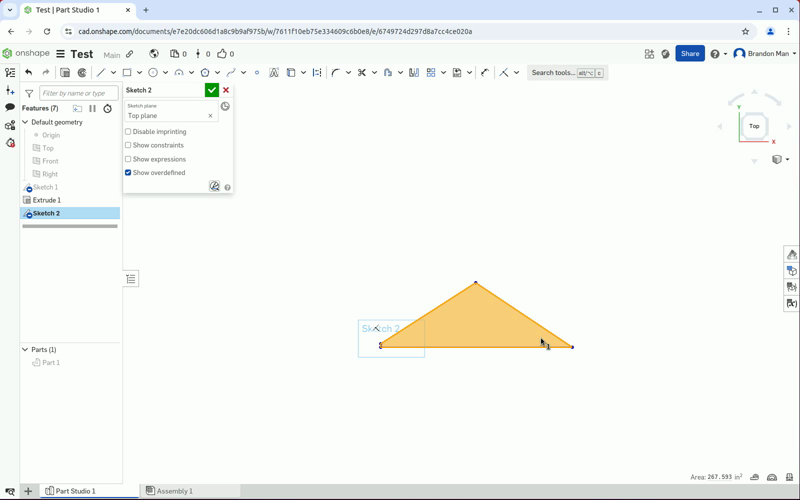
mouse_move(73, 352)
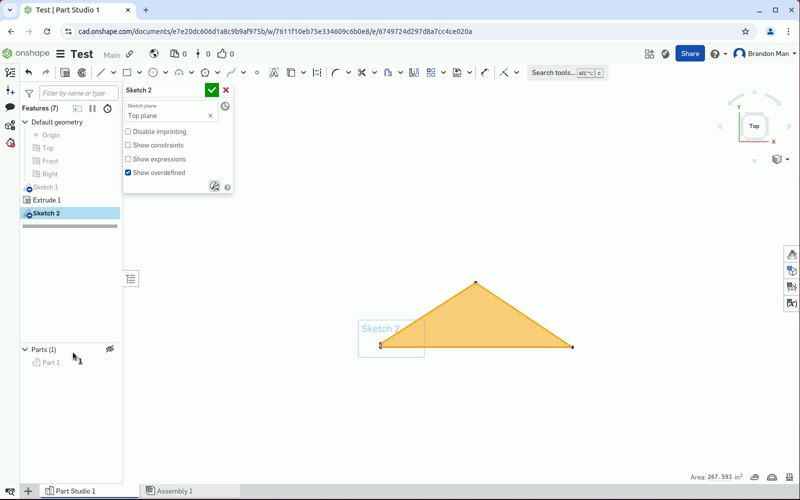
key(shift+y)
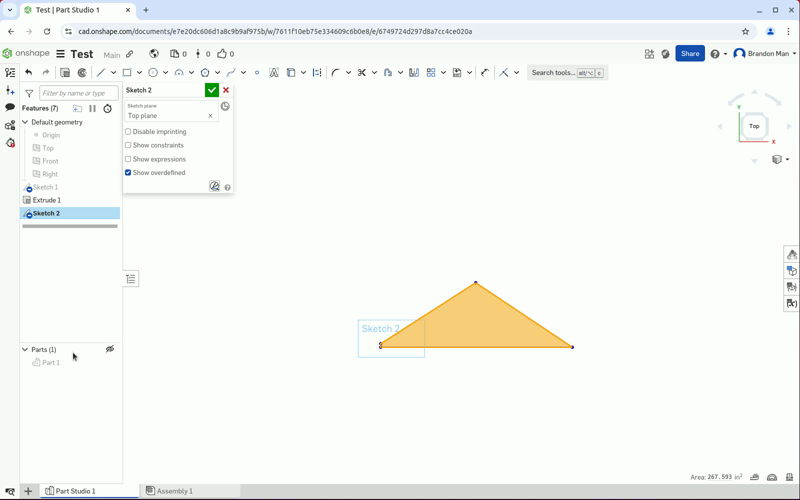
key(shift+e)
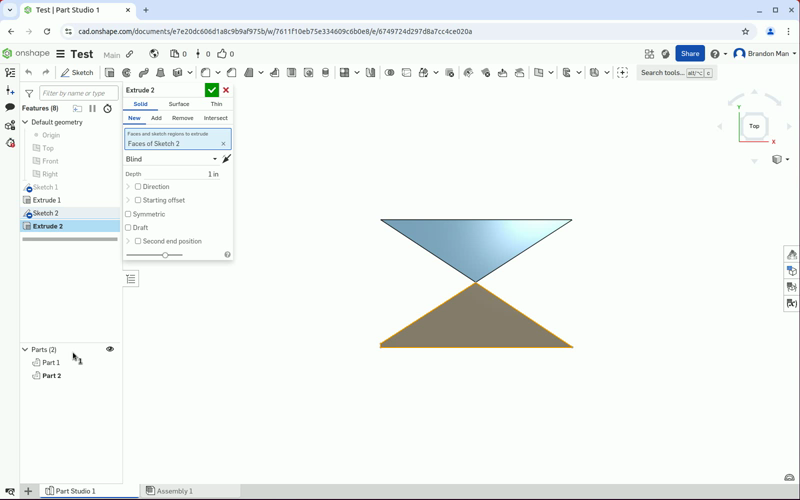
mouse_move(143, 106)
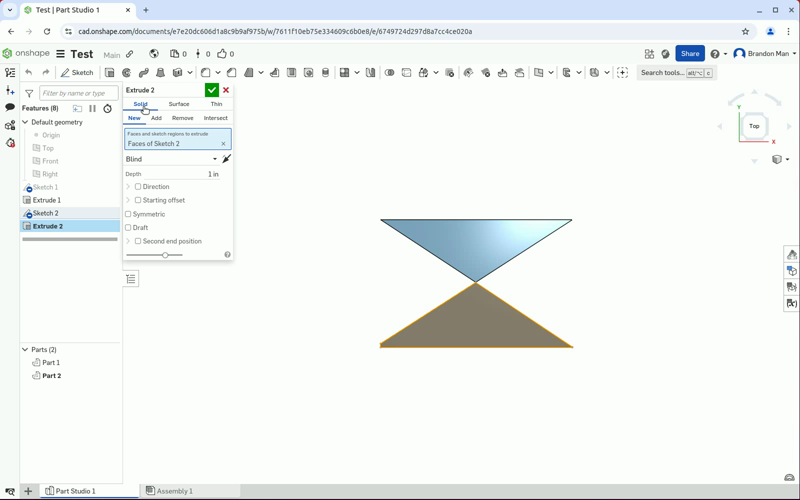
click(143, 106)
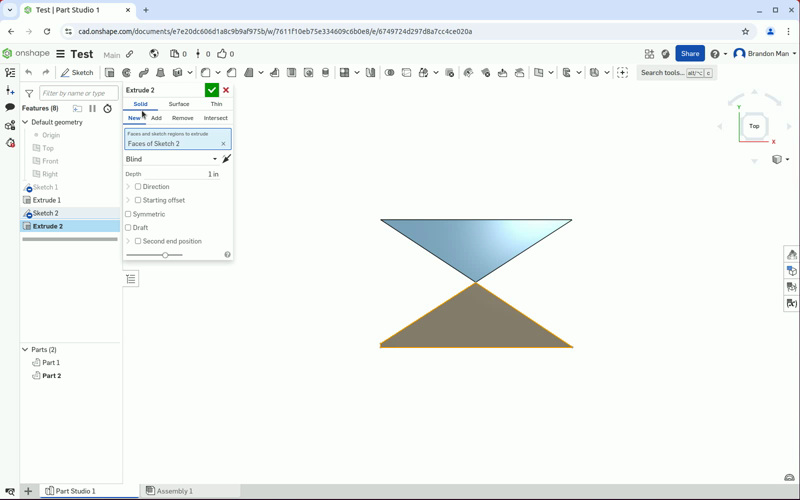
mouse_move(137, 120)
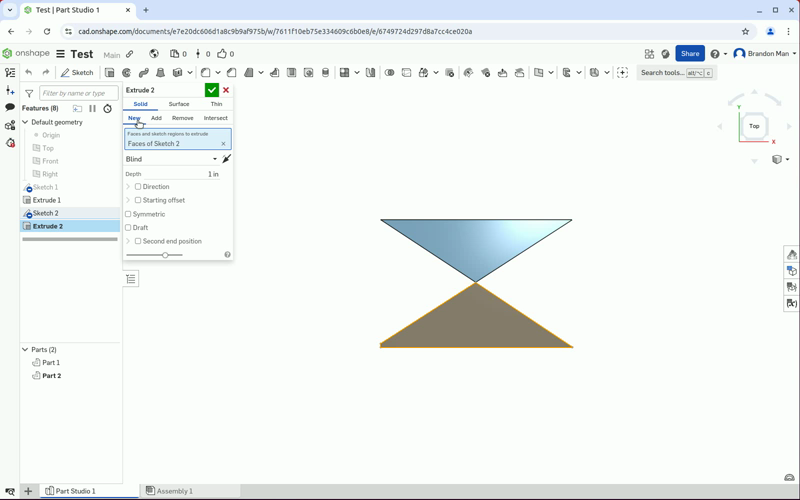
click(137, 120)
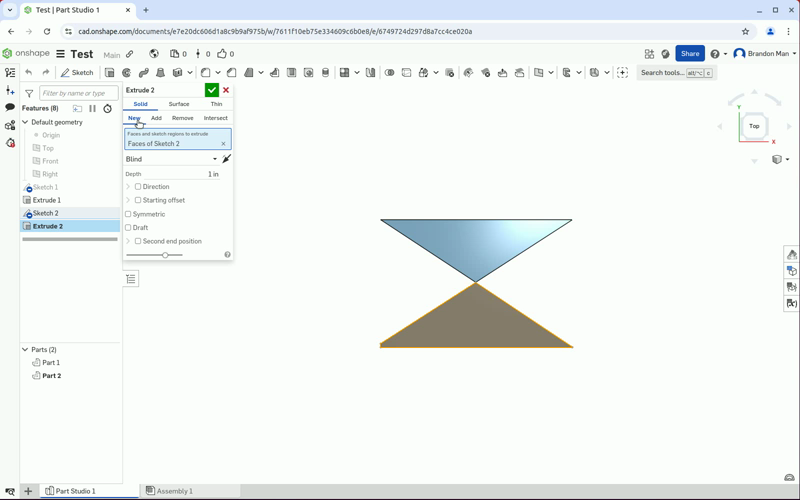
key(tab, 4)
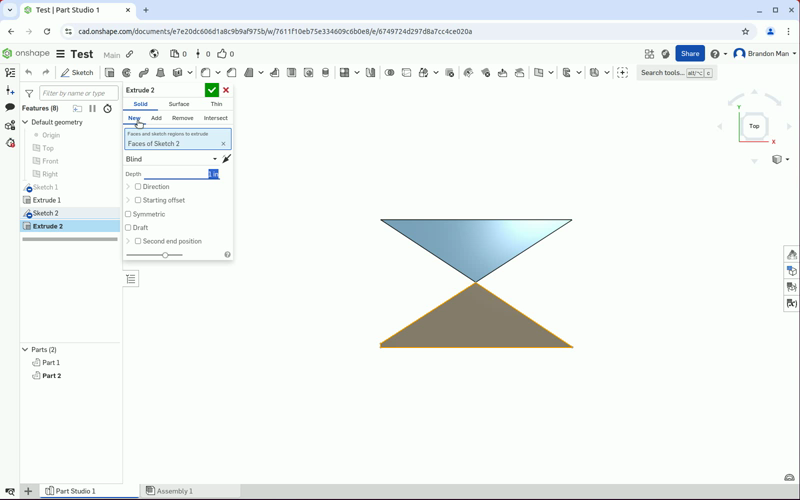
text(11.795)
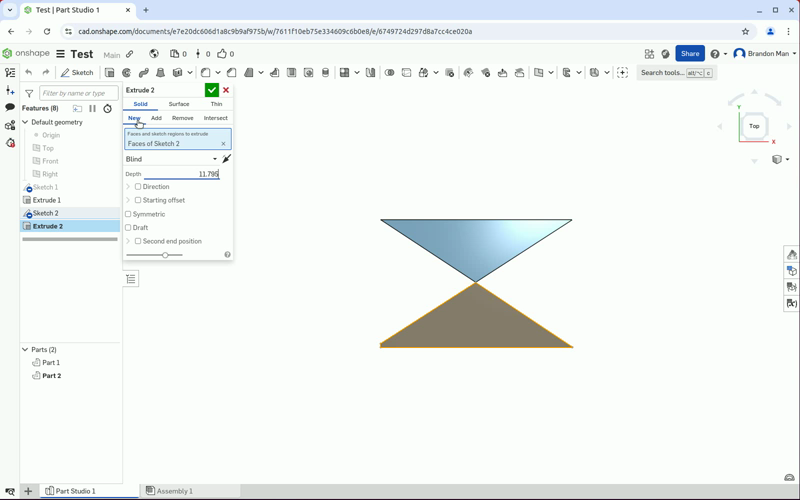
key(enter)
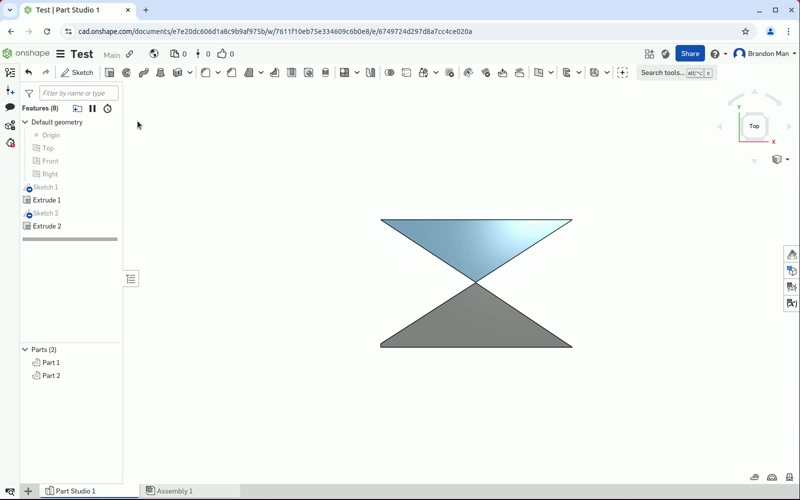
key(shift+h)
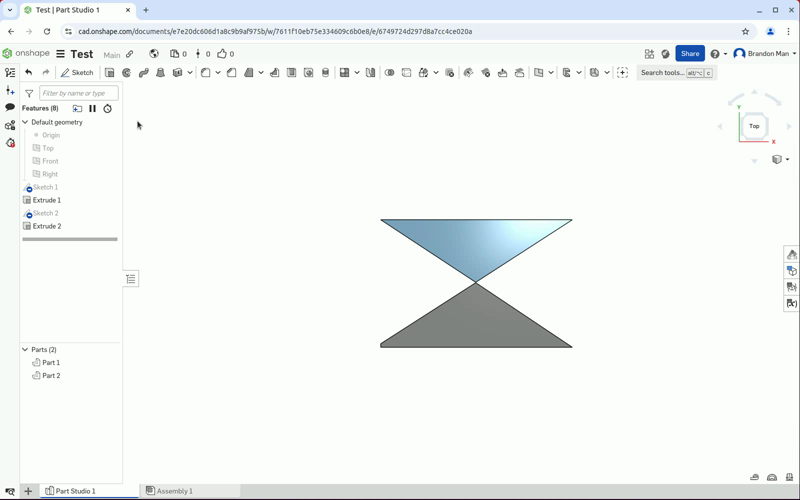
key(shift+h)
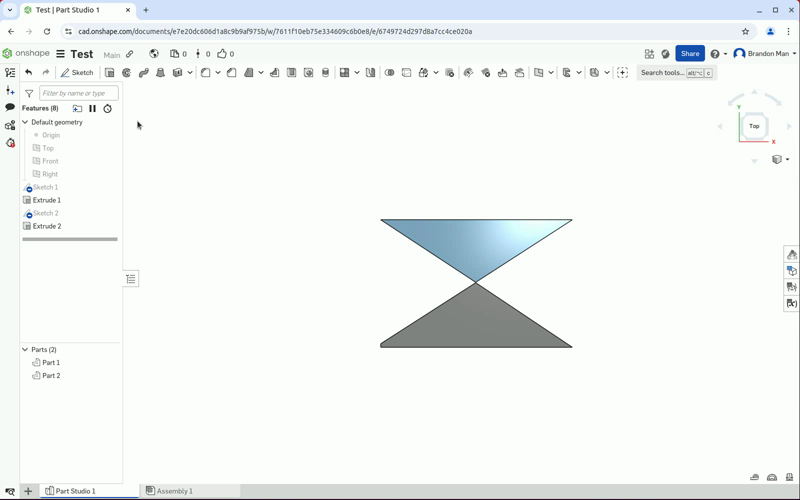
mouse_move(73, 189)
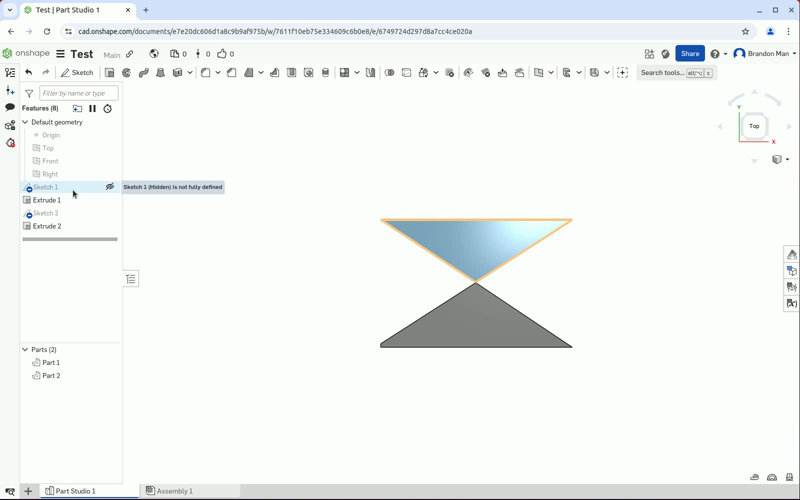
click(73, 189)
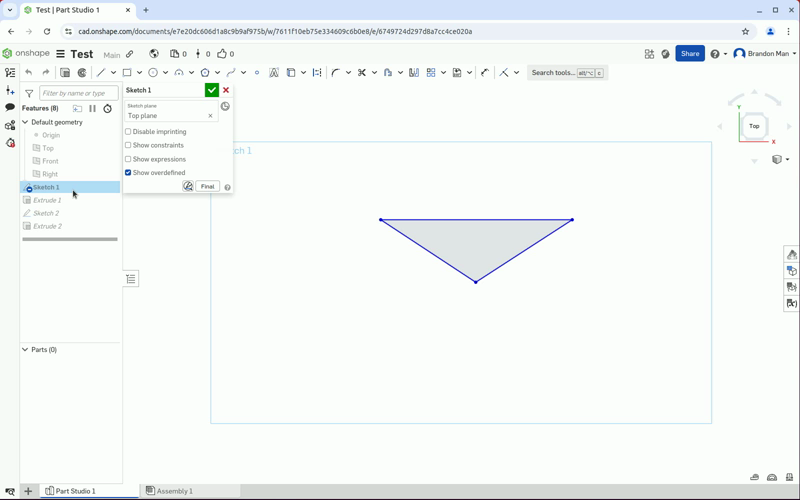
mouse_move(229, 92)
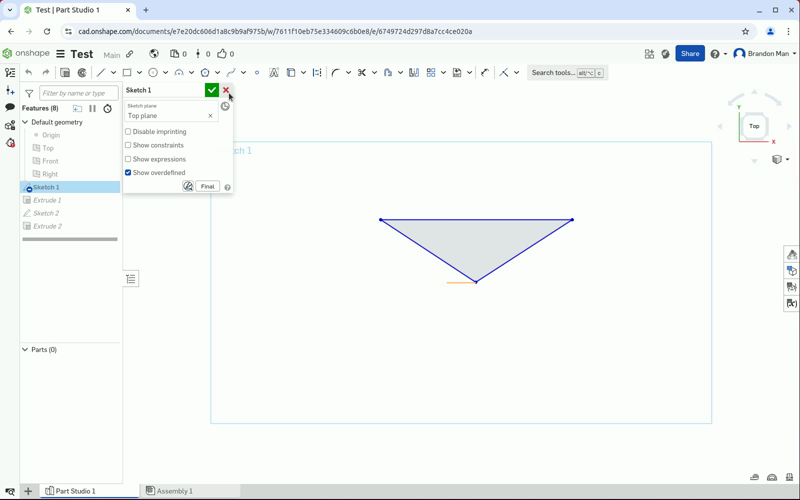
click(229, 92)
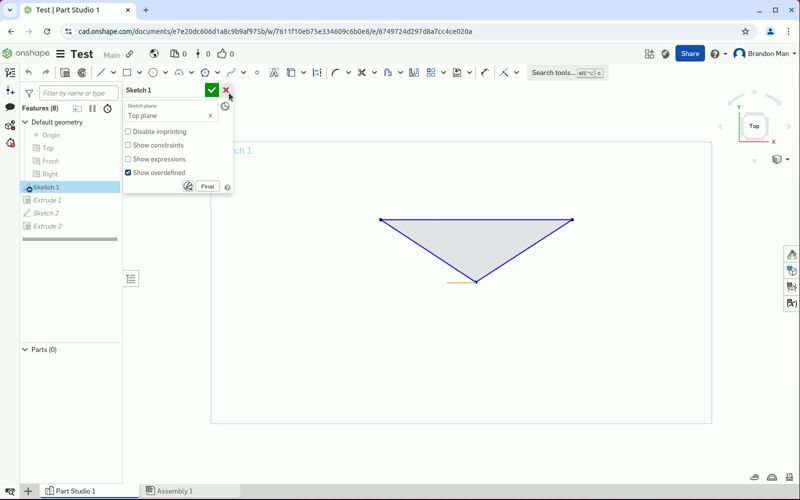
key(shift+s)
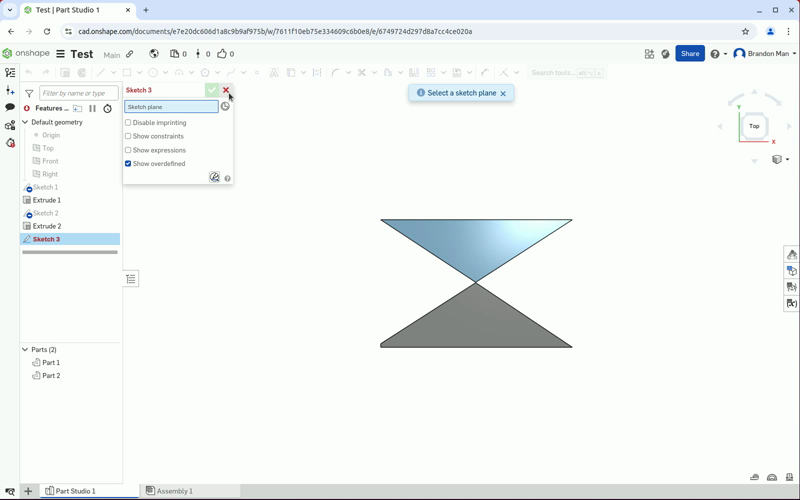
mouse_move(73, 150)
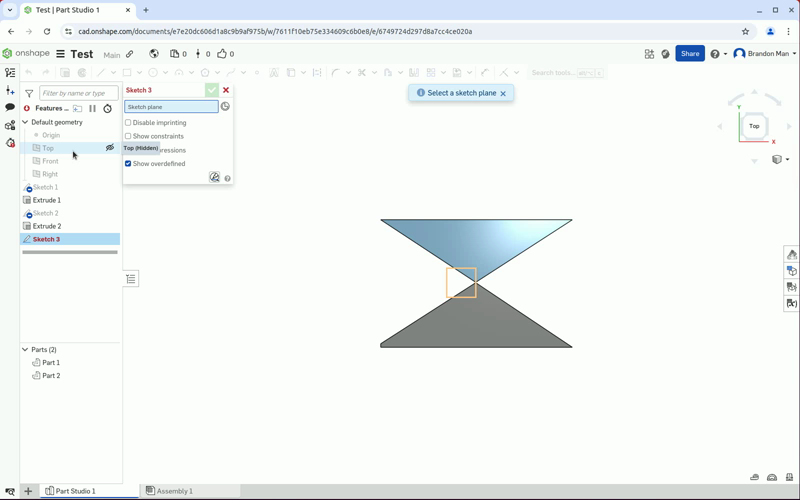
click(73, 150)
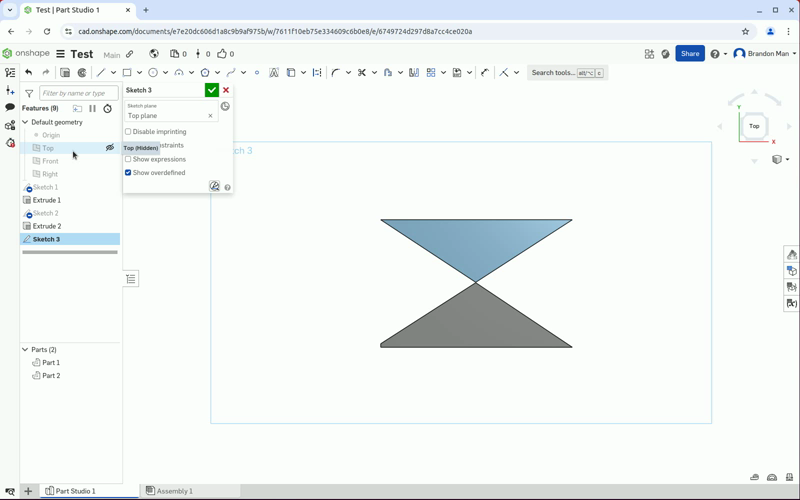
mouse_move(73, 352)
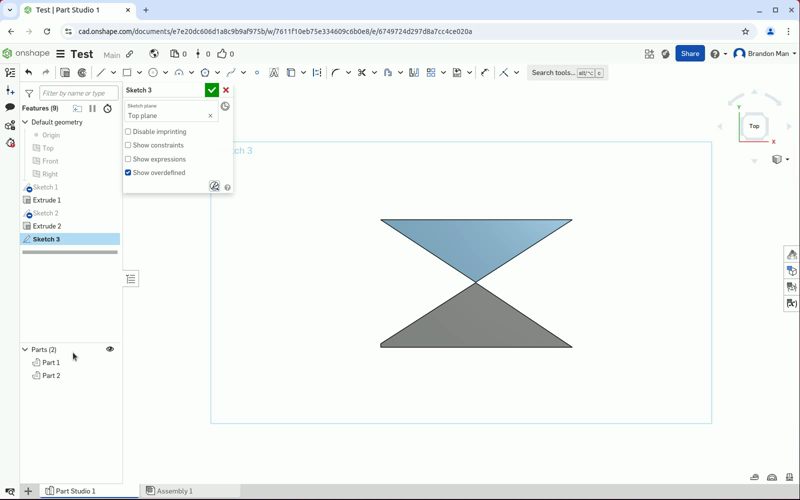
key(y)
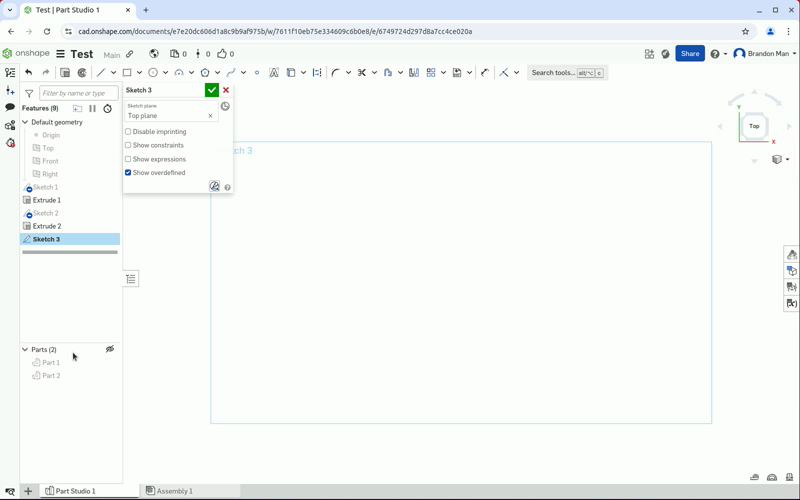
key(l)
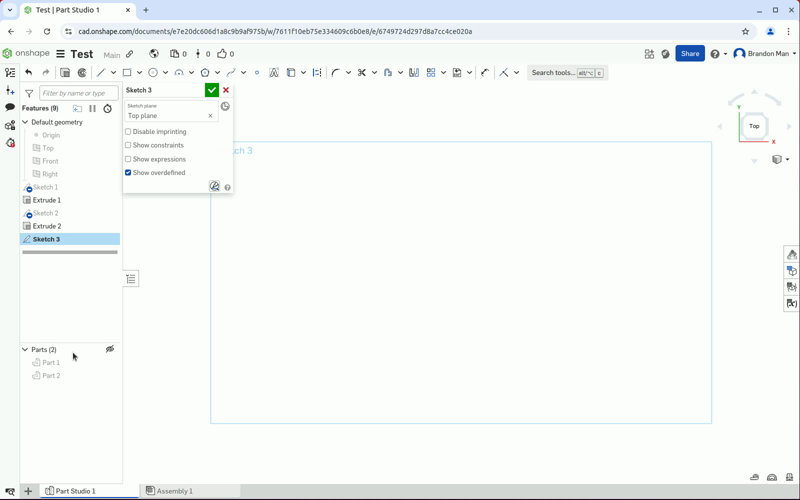
key_down(shift)
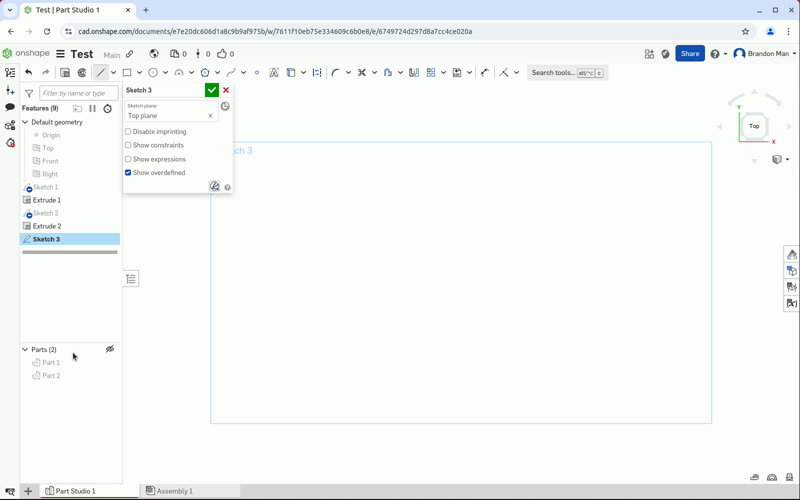
mouse_move(380, 343)
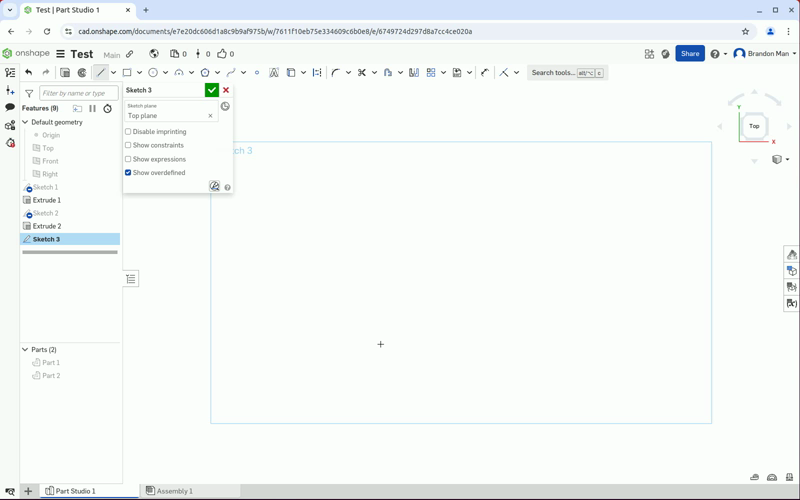
click(380, 343)
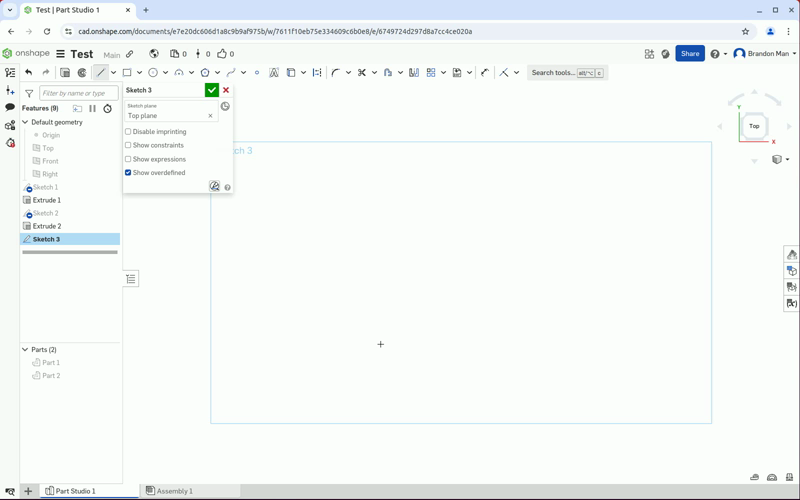
key_up(shift)
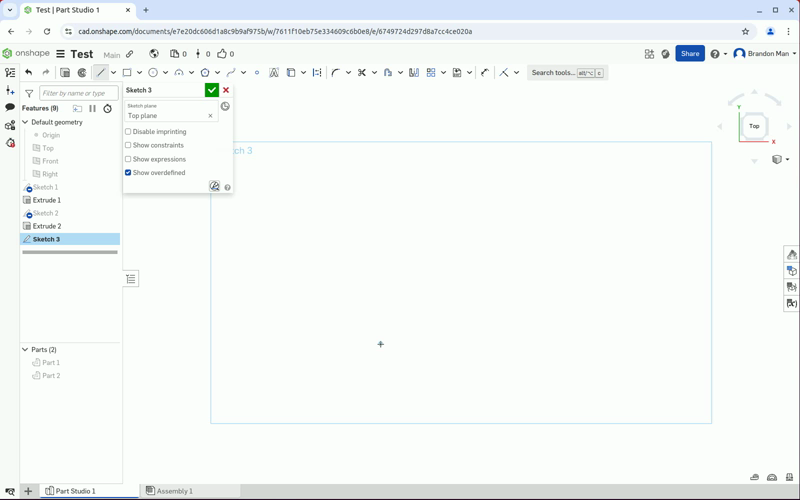
key_down(shift)
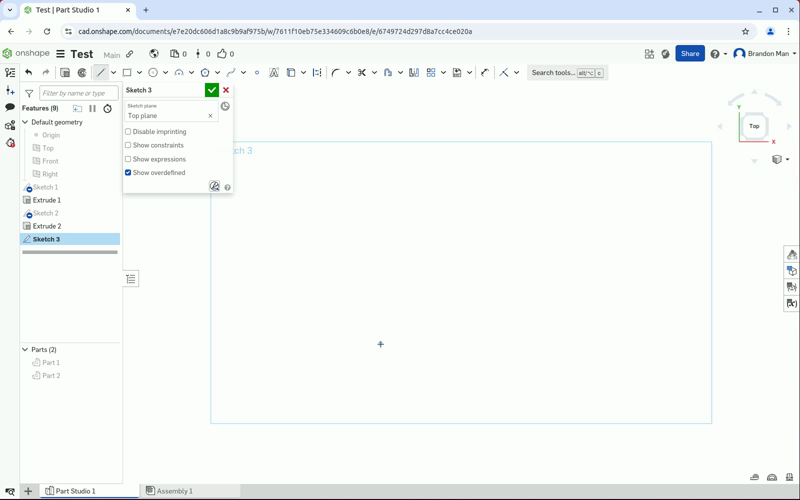
mouse_move(475, 282)
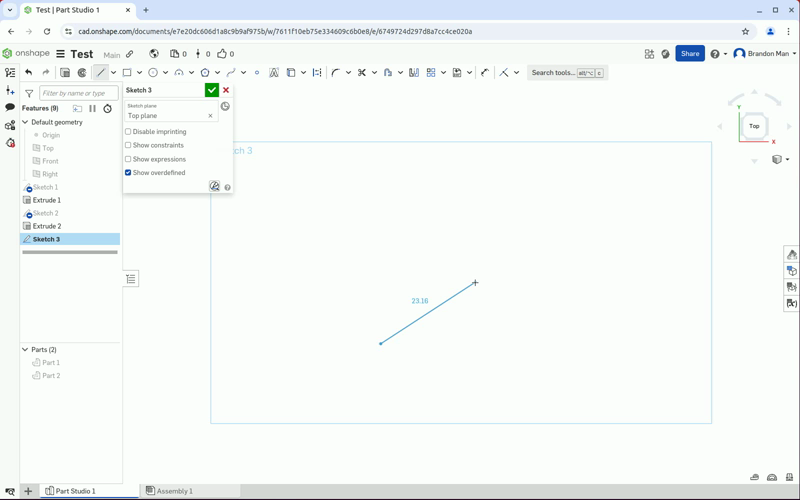
click(475, 282)
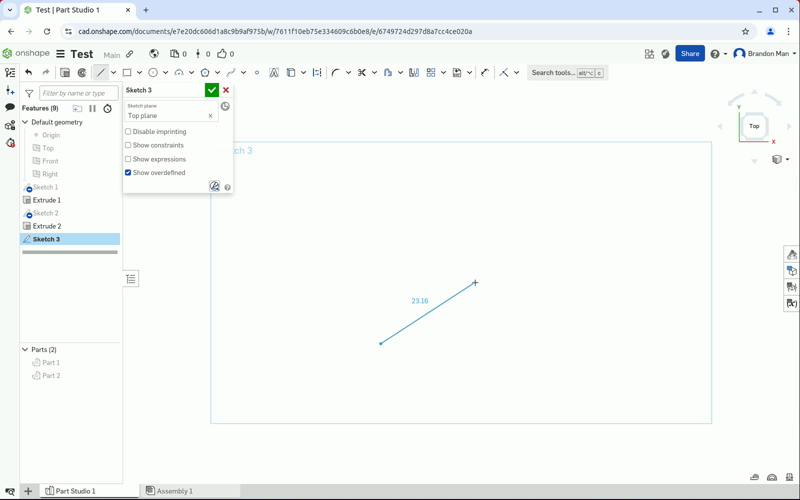
key_up(shift)
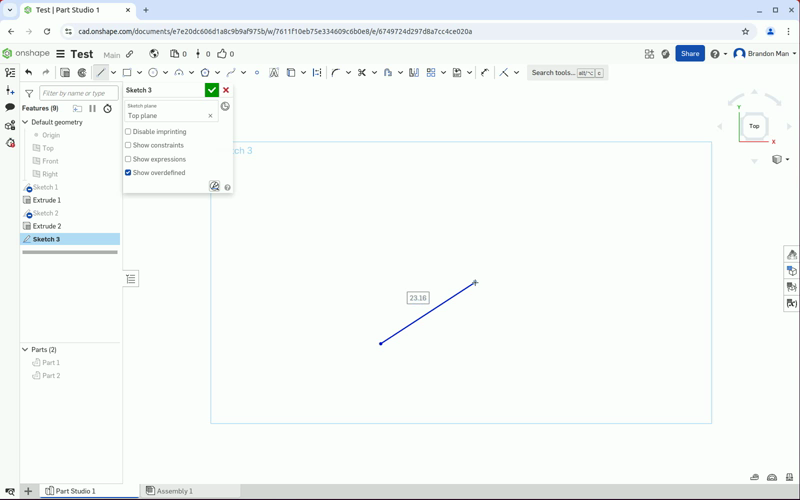
key_down(shift)
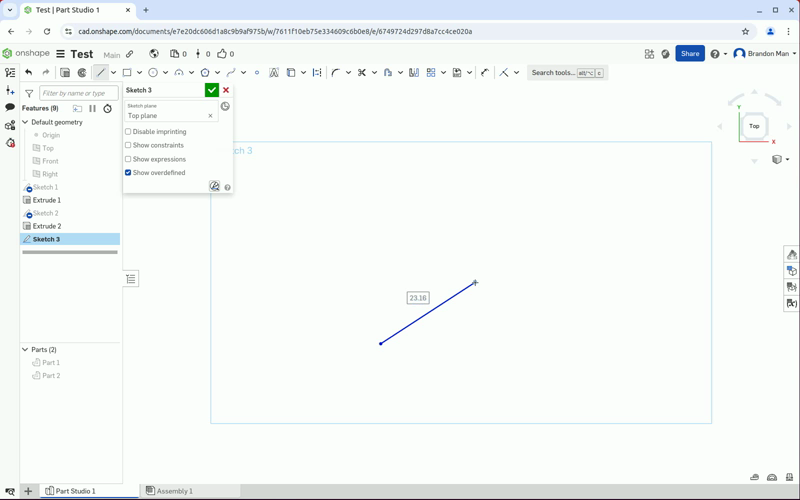
mouse_move(380, 219)
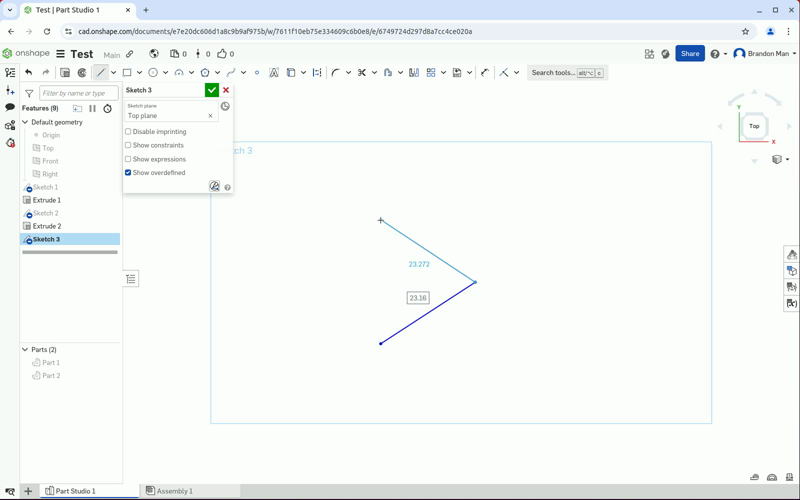
click(380, 219)
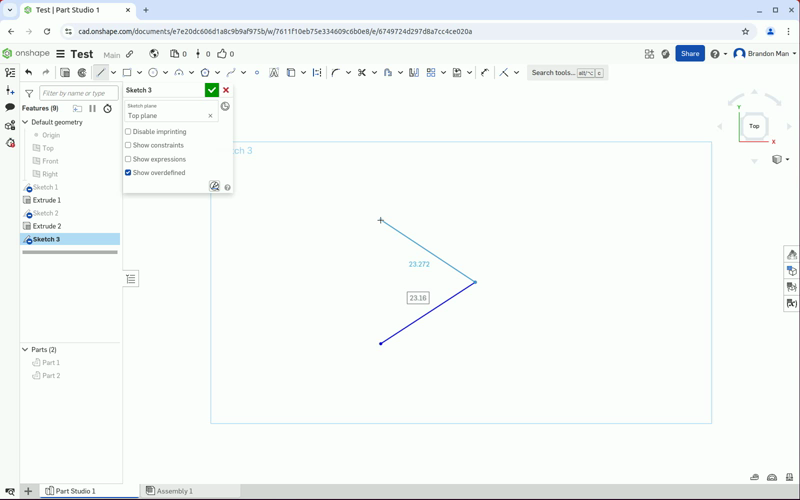
key_up(shift)
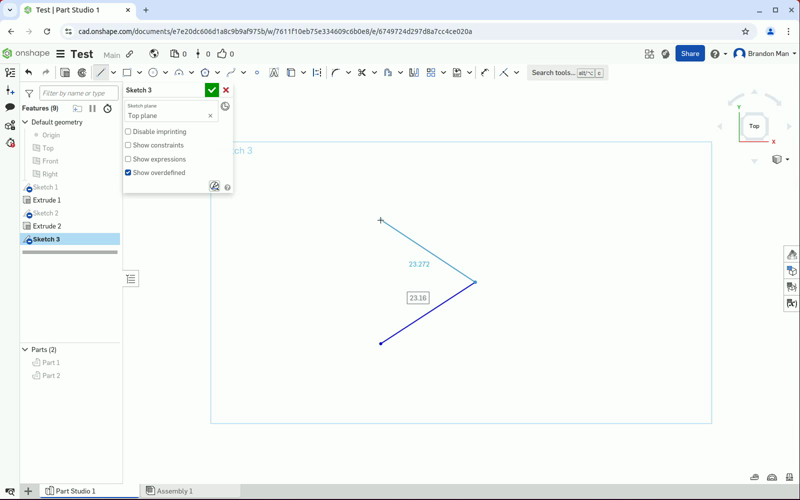
key_down(shift)
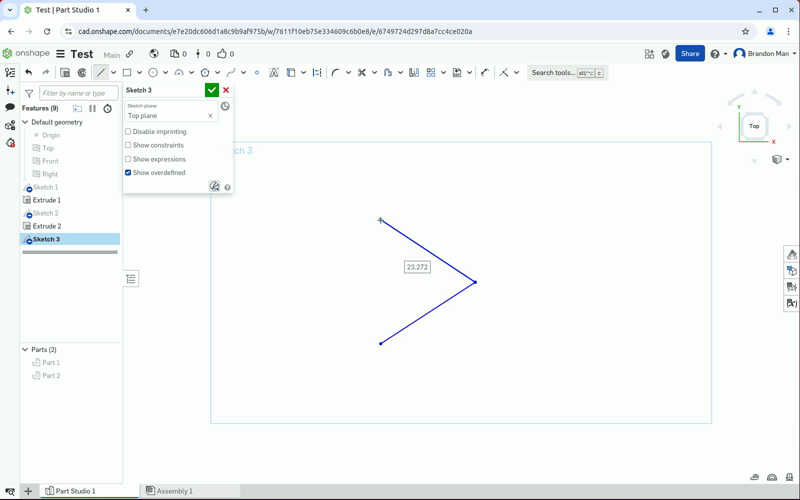
mouse_move(380, 343)
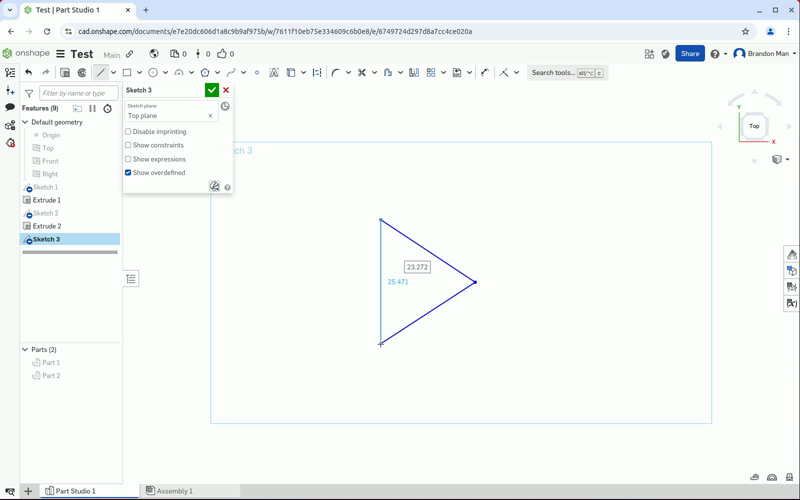
key_up(shift)
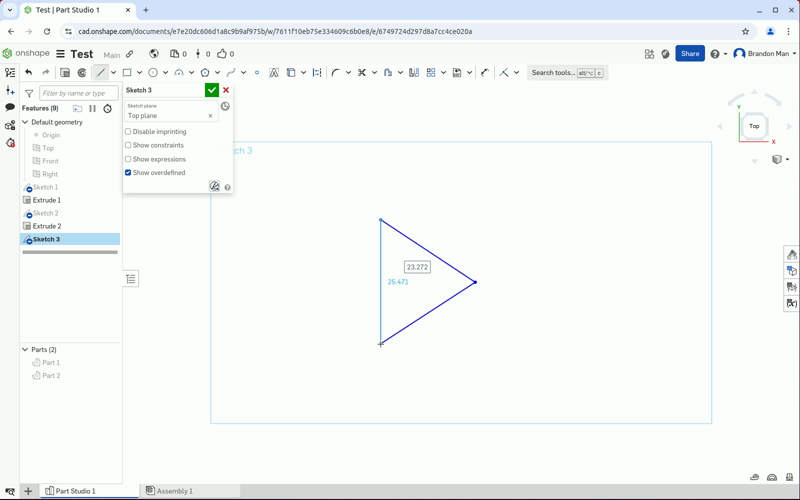
click(380, 343)
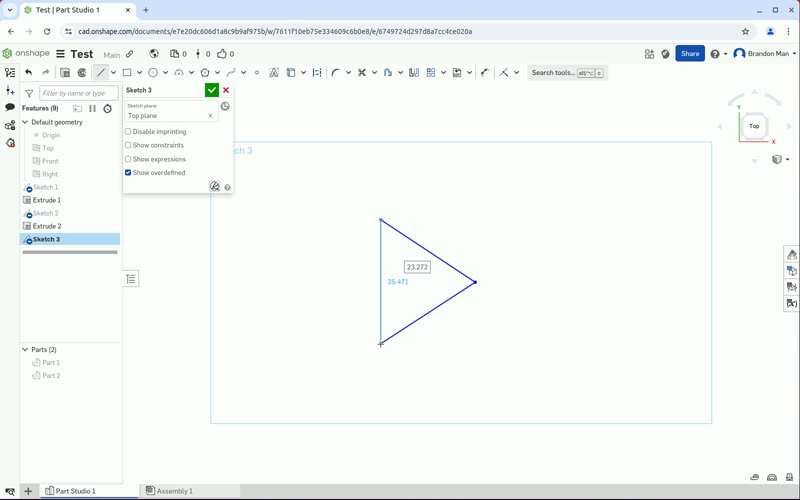
key(esc)
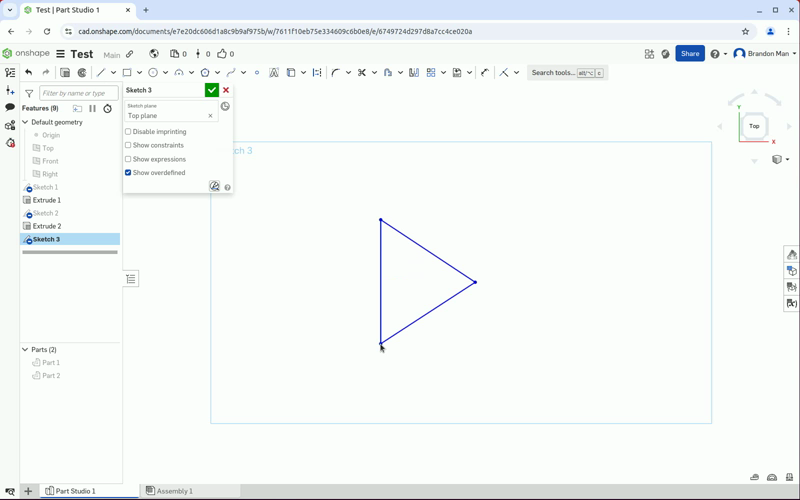
mouse_move(424, 264)
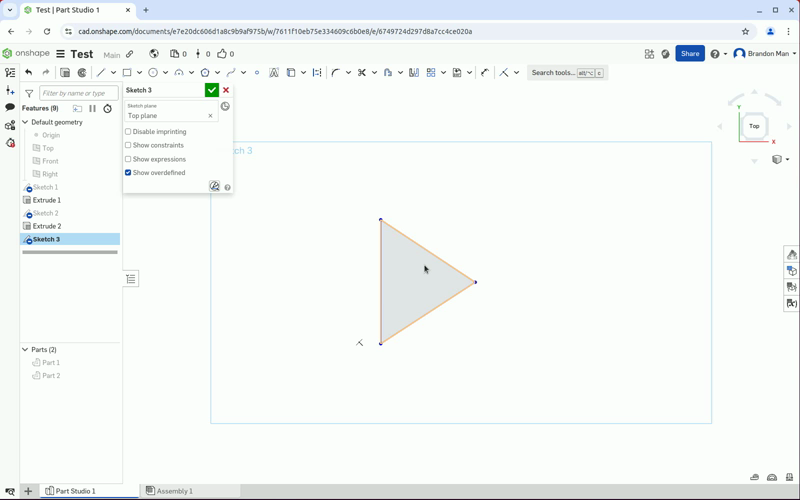
click(424, 264)
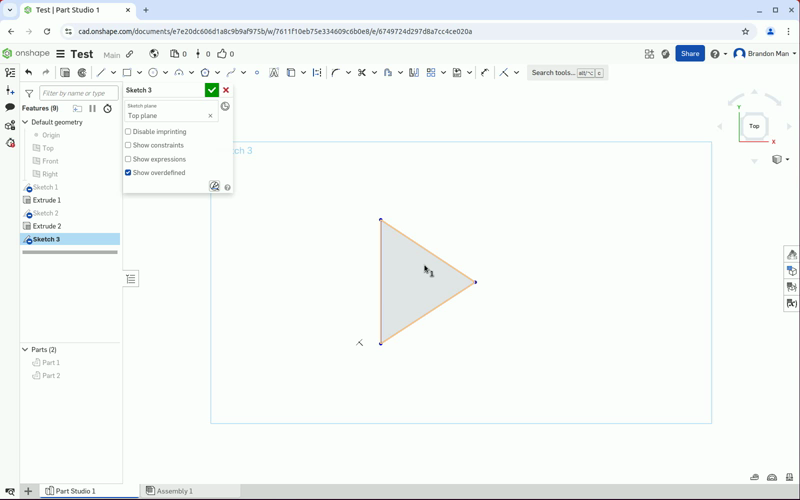
mouse_move(73, 352)
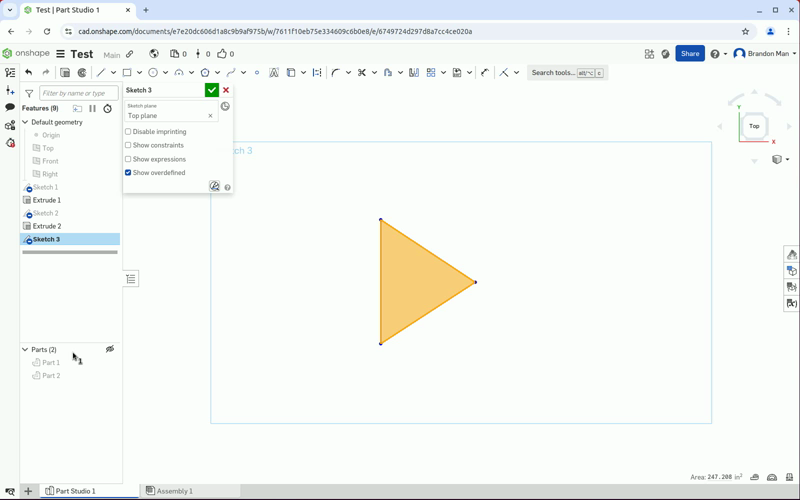
key(shift+y)
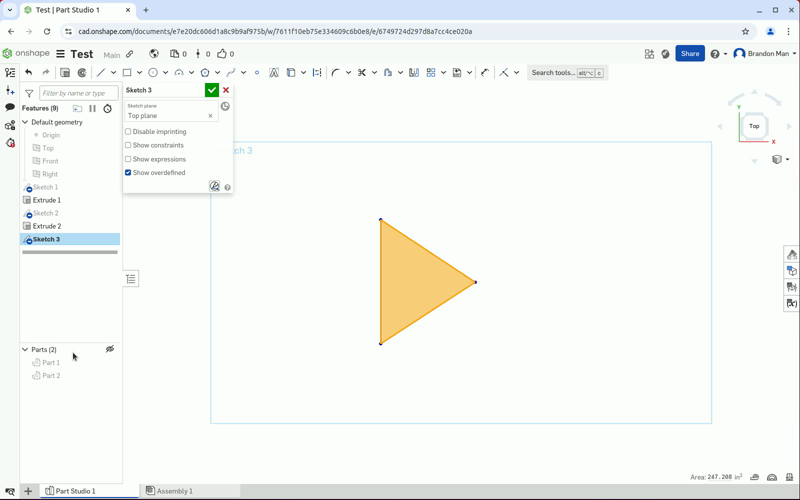
key(shift+e)
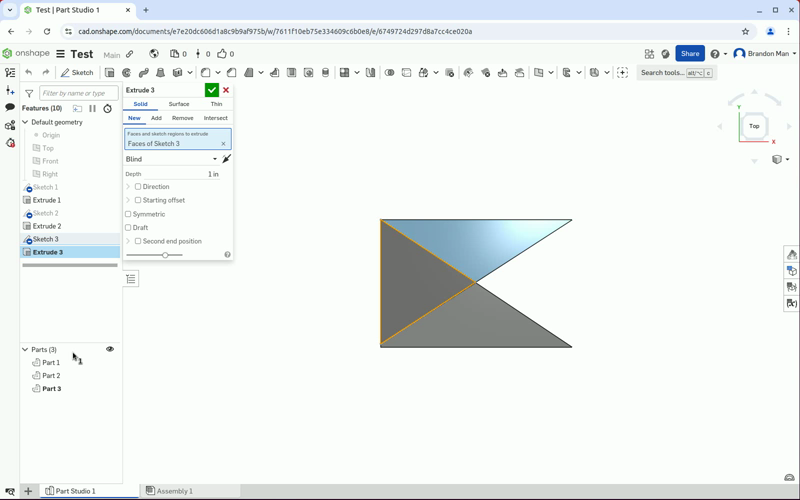
mouse_move(143, 106)
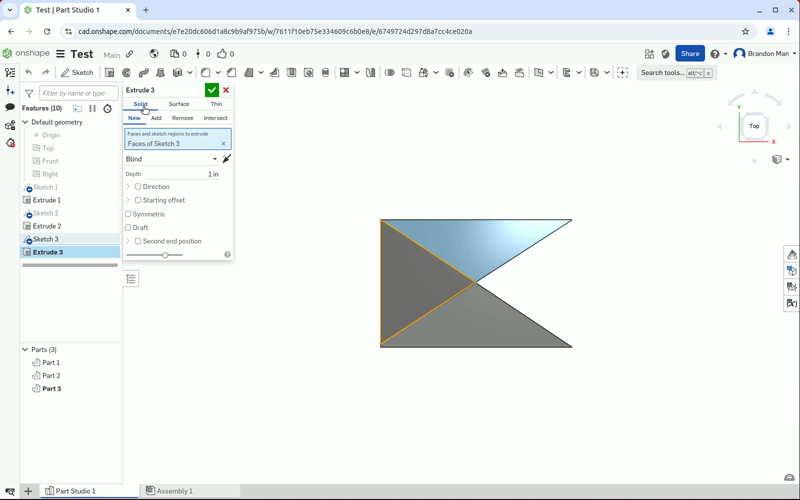
click(143, 106)
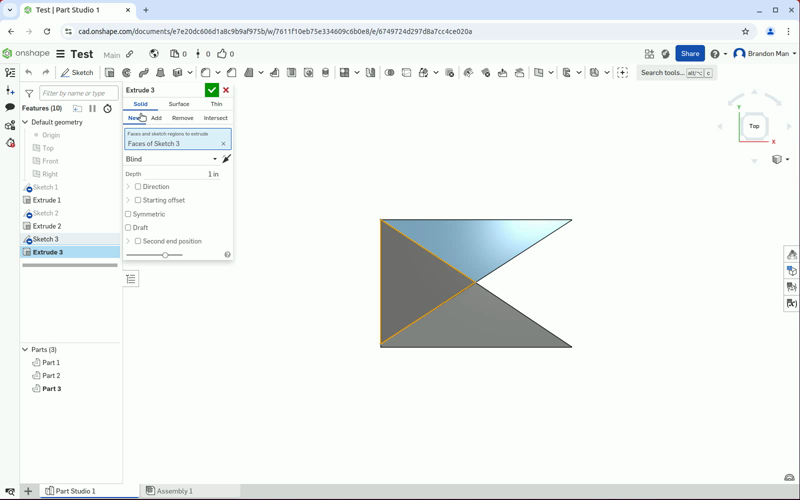
mouse_move(137, 120)
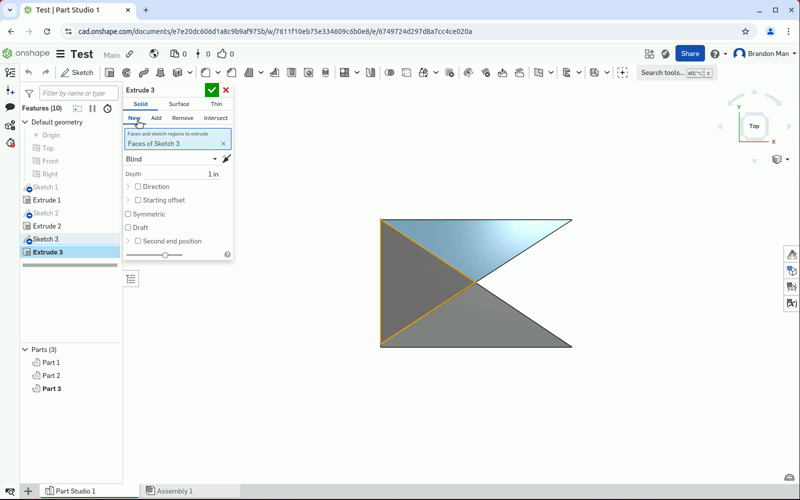
click(137, 120)
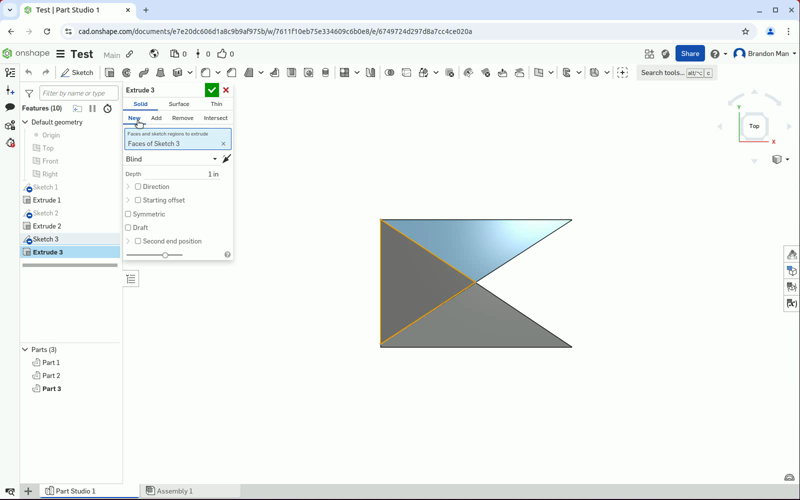
key(tab, 4)
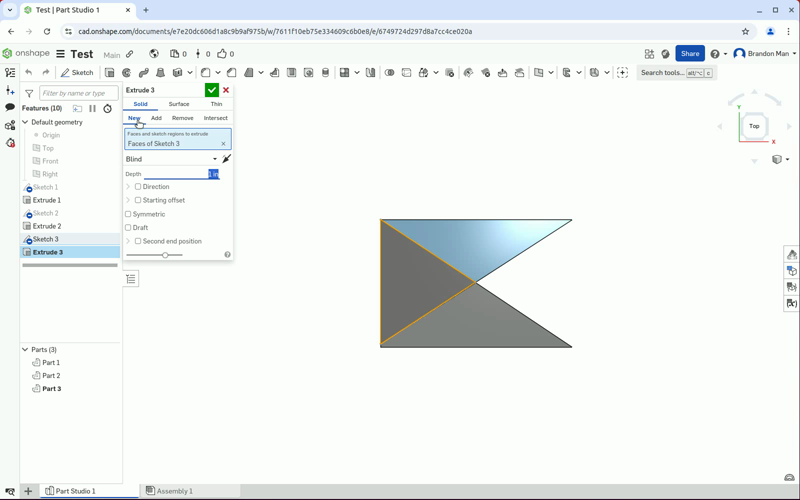
text(11.795)
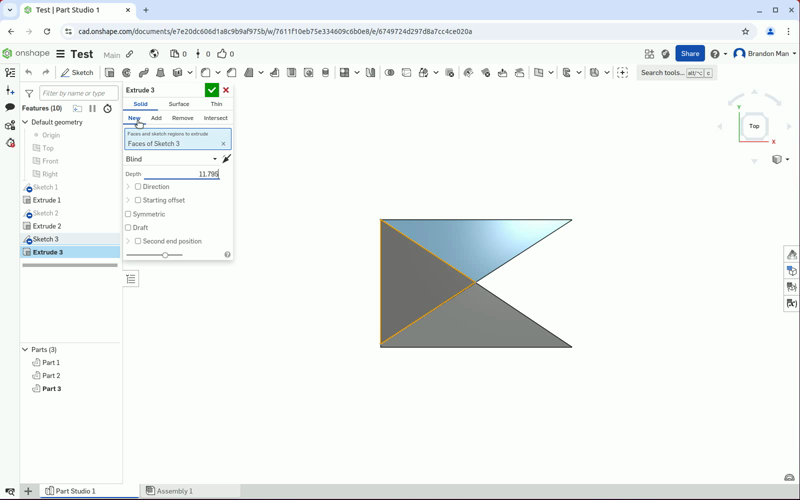
key(enter)
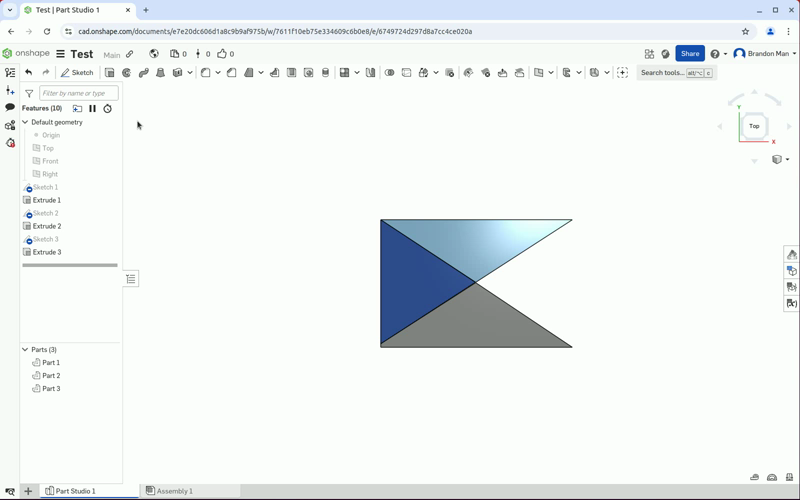
key(shift+h)
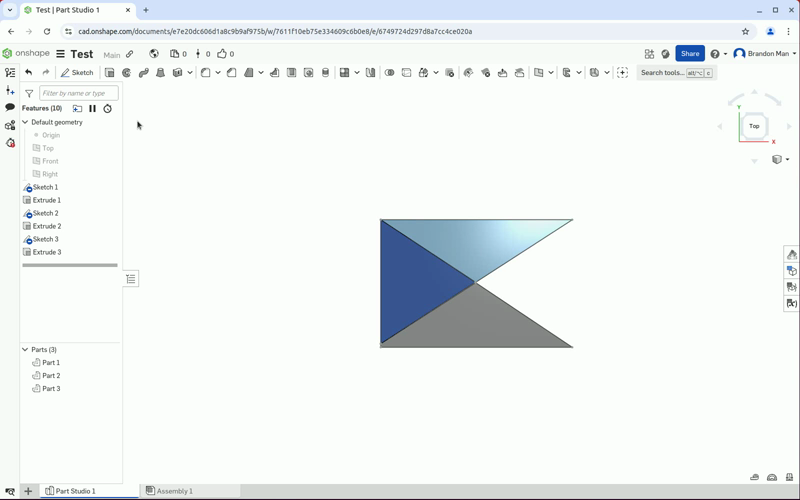
key(shift+h)
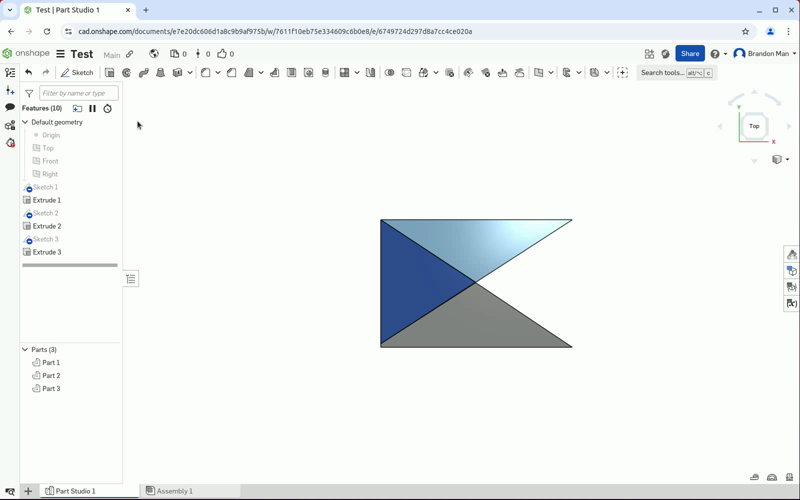
mouse_move(73, 189)
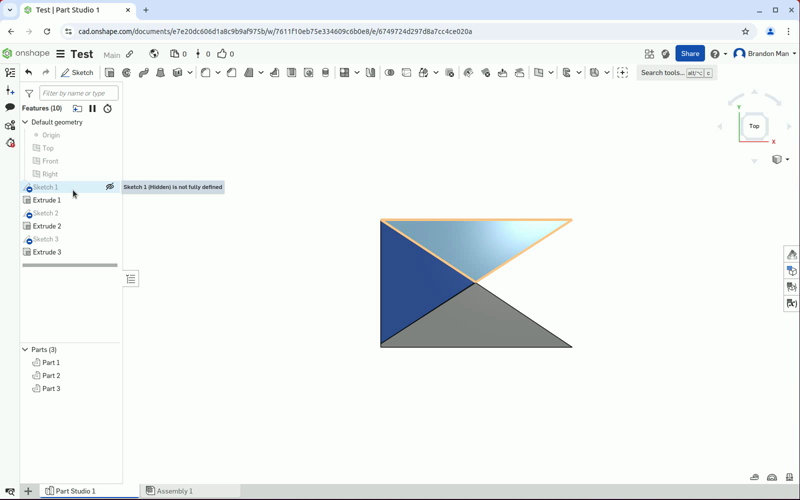
click(73, 189)
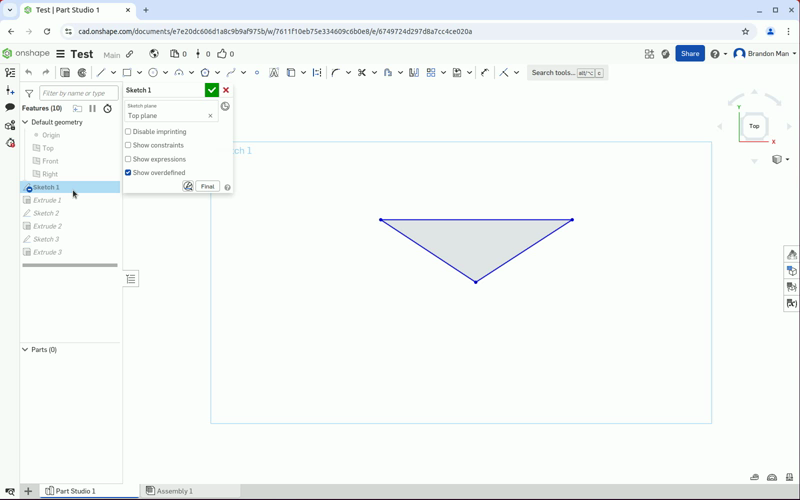
mouse_move(229, 92)
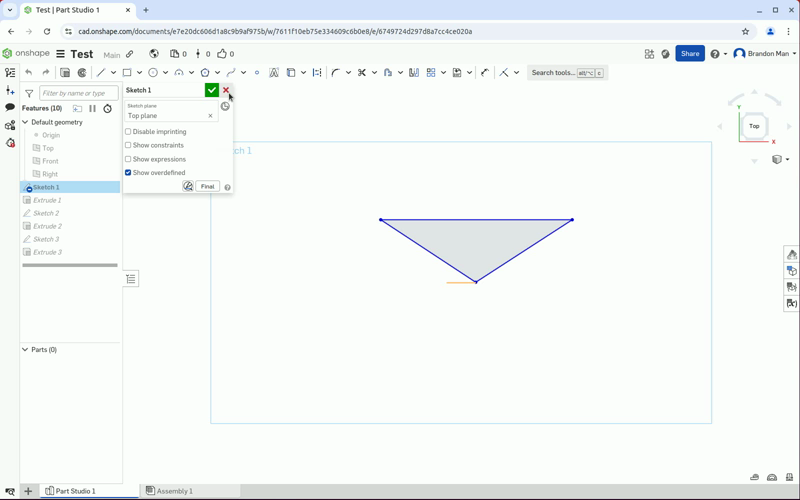
click(229, 92)
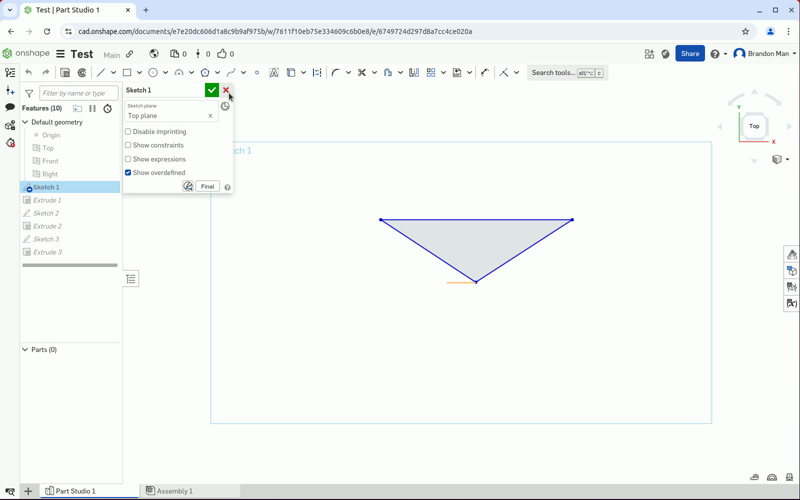
key(shift+s)
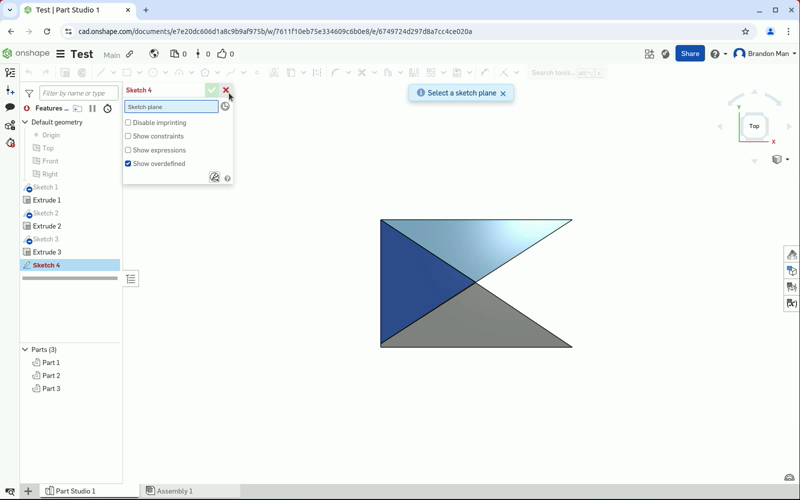
mouse_move(73, 150)
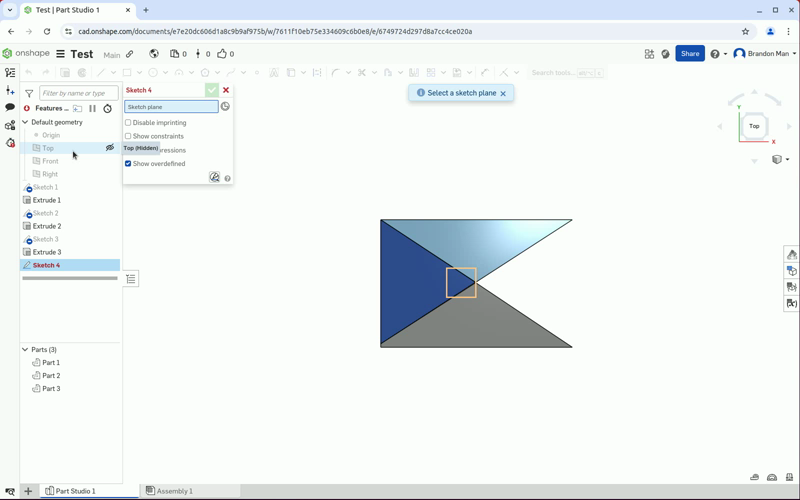
click(73, 150)
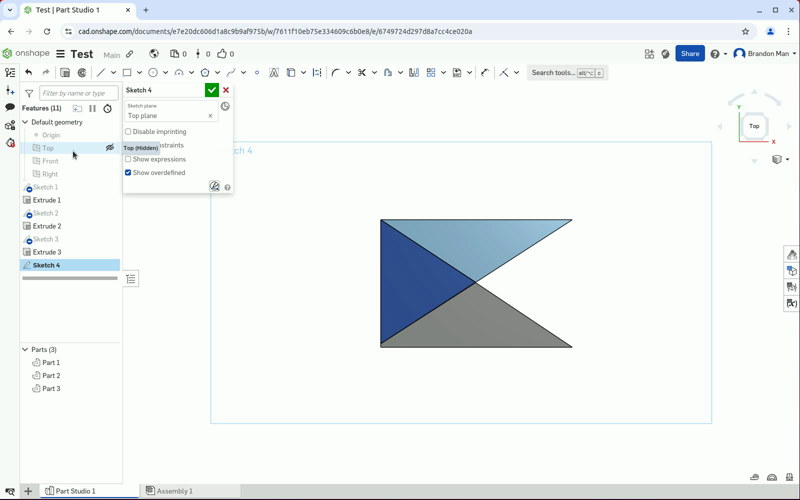
mouse_move(73, 352)
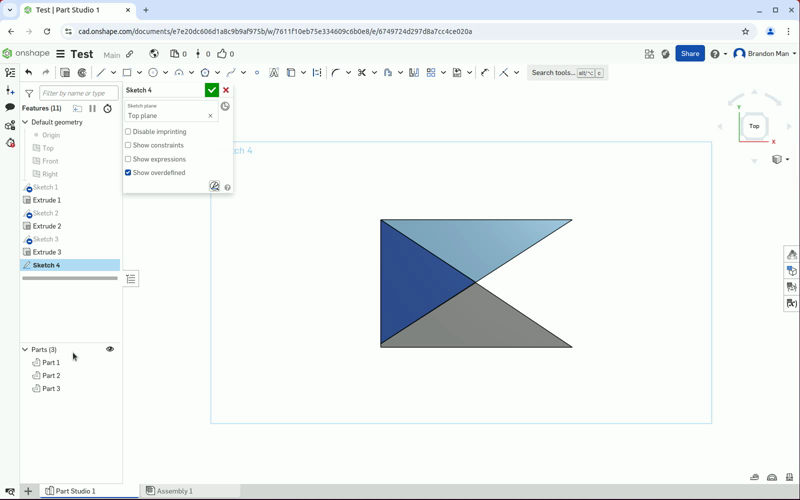
key(y)
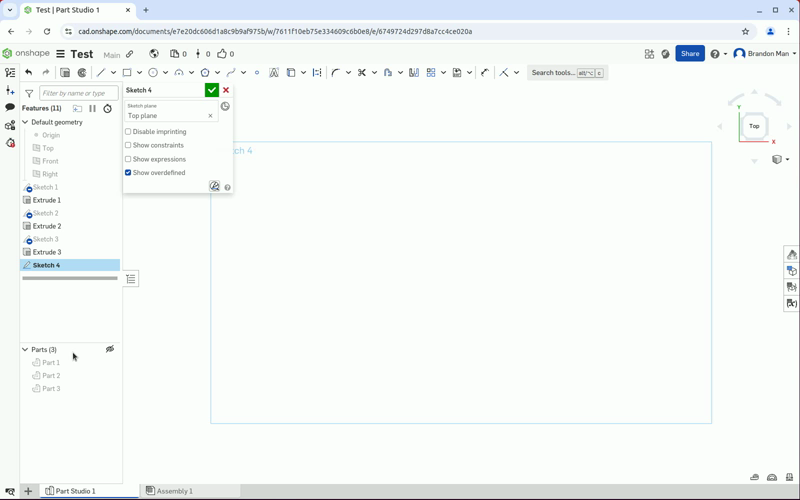
key(l)
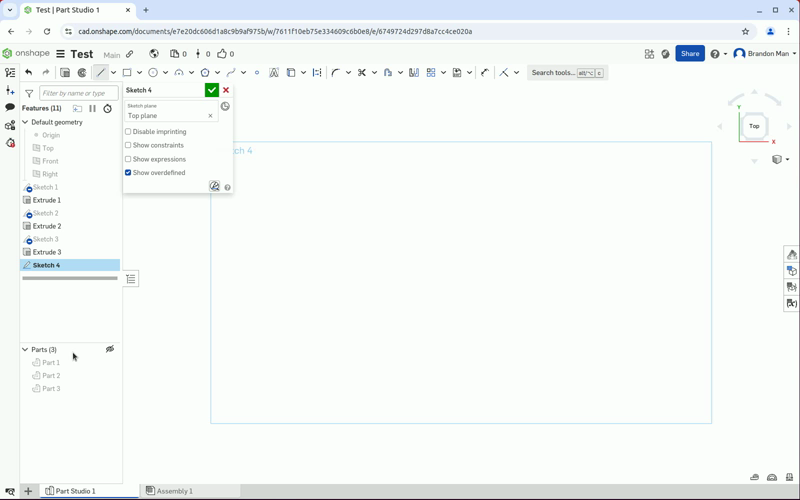
key_down(shift)
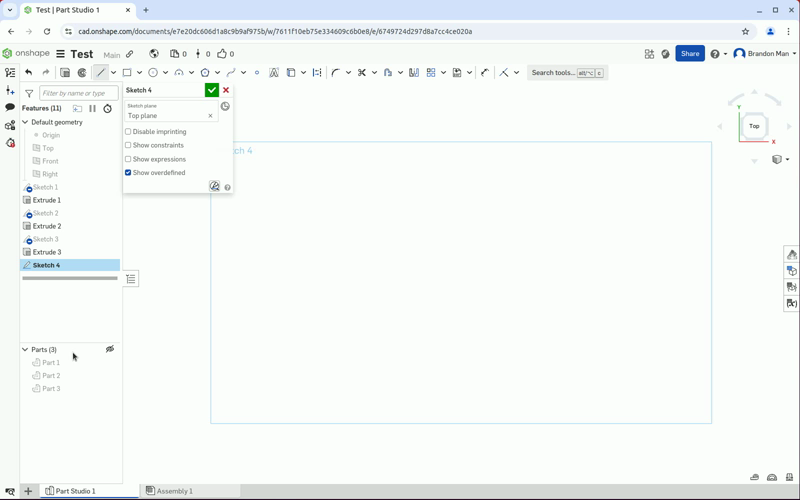
mouse_move(476, 282)
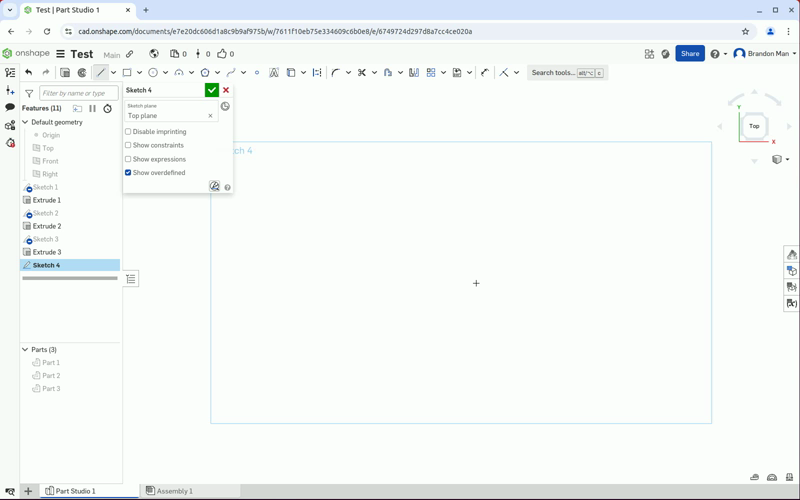
click(476, 282)
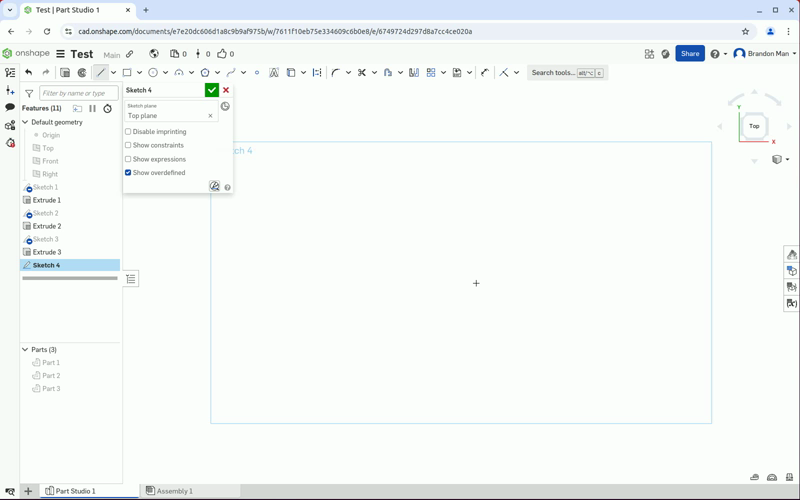
key_up(shift)
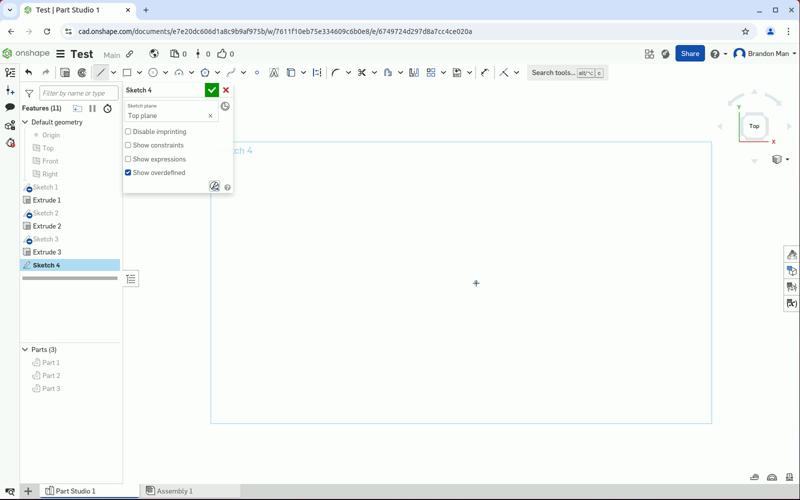
key_down(shift)
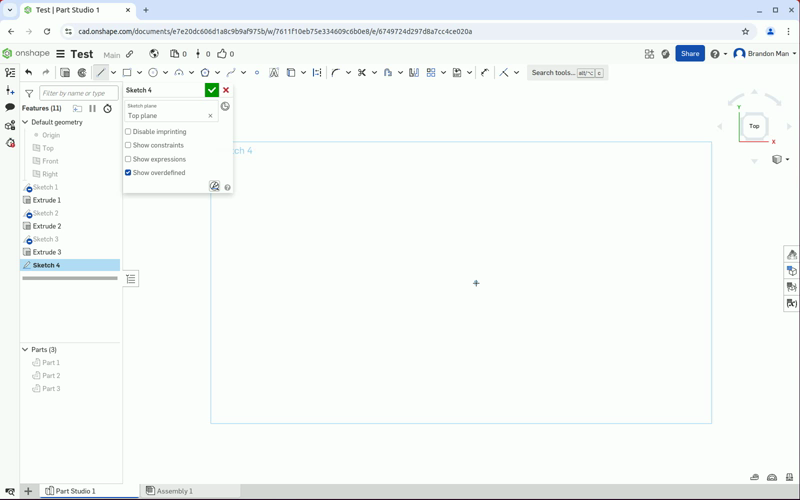
mouse_move(573, 347)
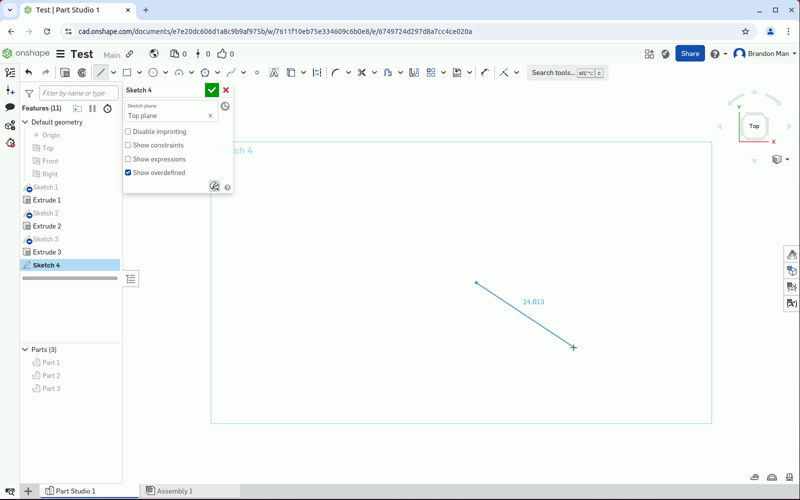
click(573, 347)
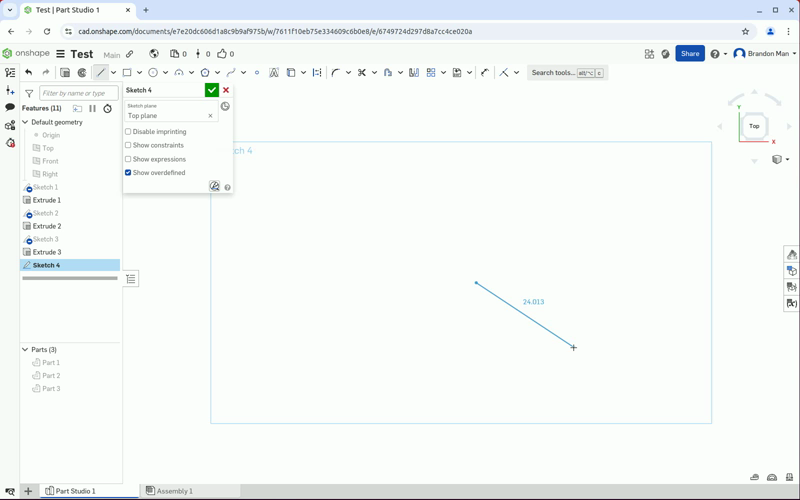
key_up(shift)
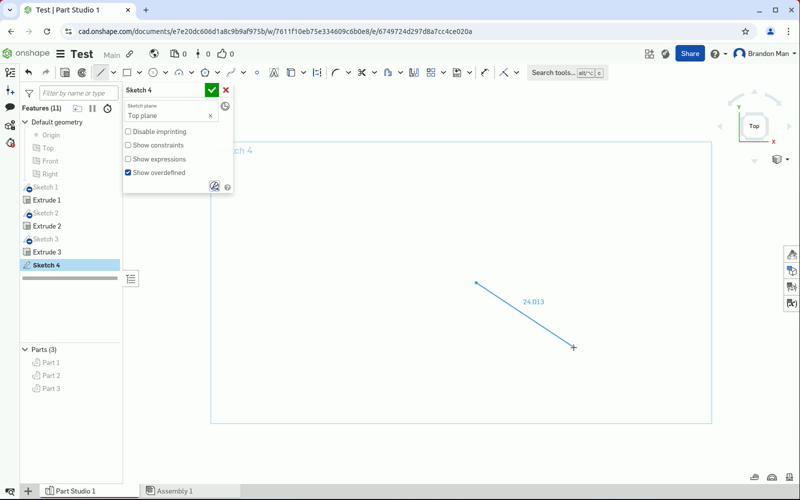
key_down(shift)
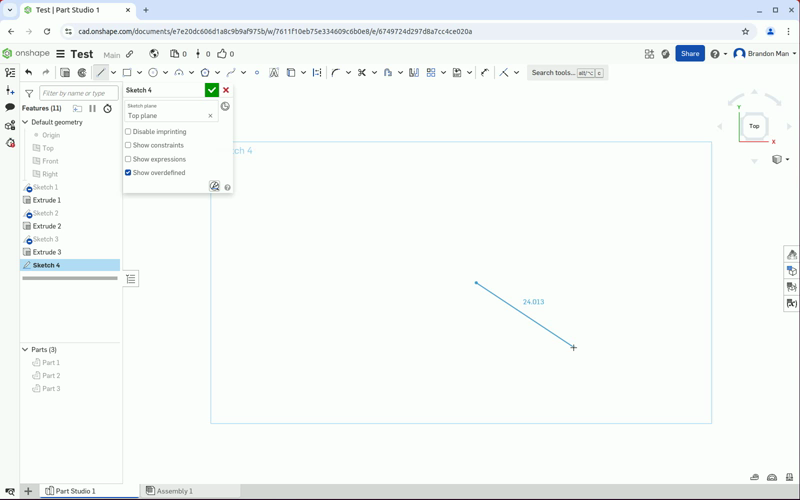
mouse_move(573, 219)
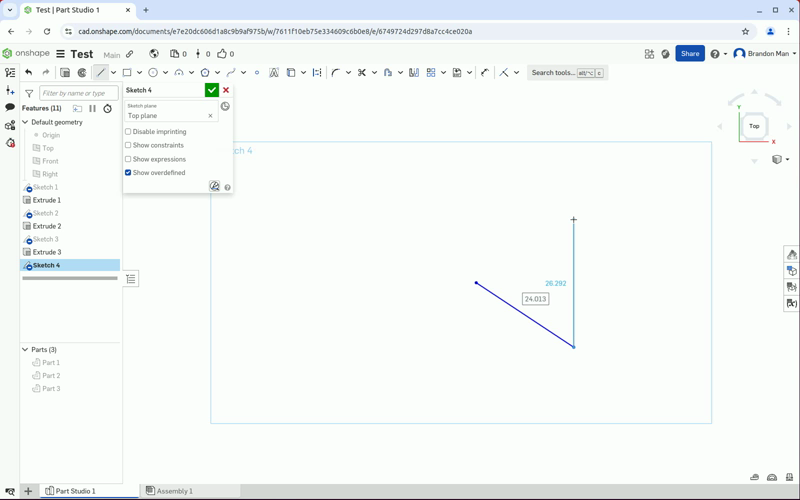
click(573, 219)
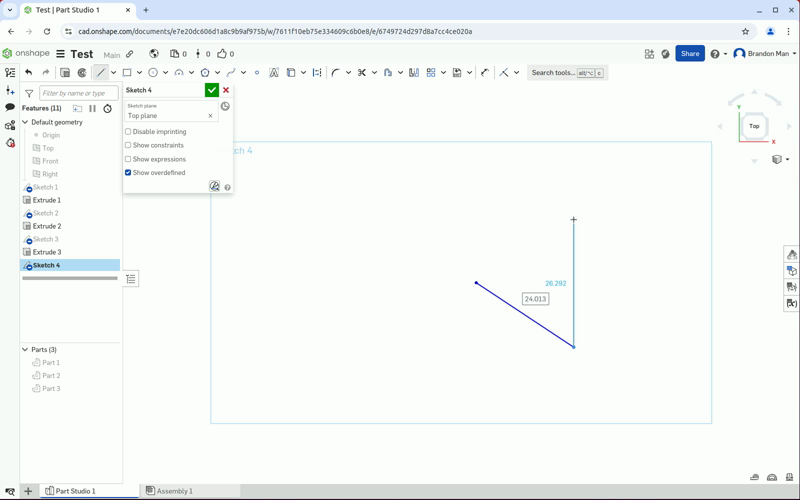
key_up(shift)
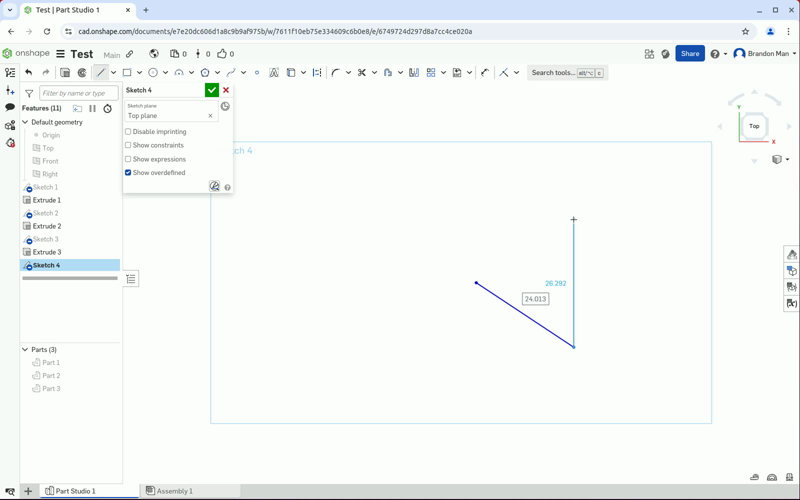
key_down(shift)
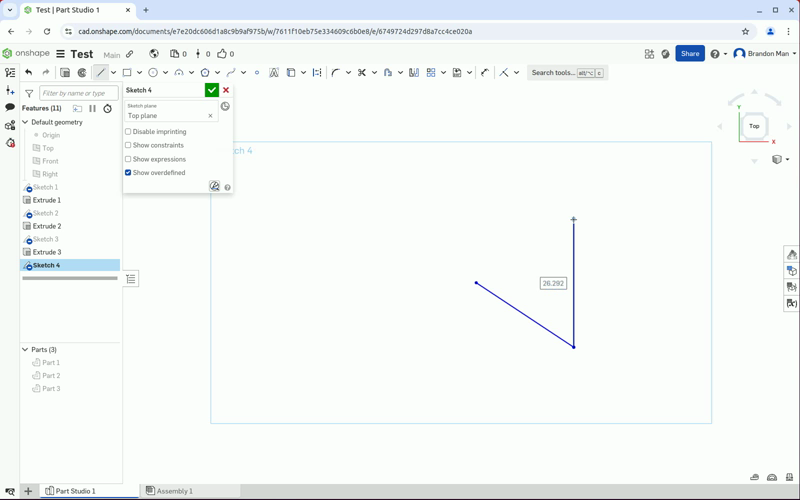
mouse_move(476, 282)
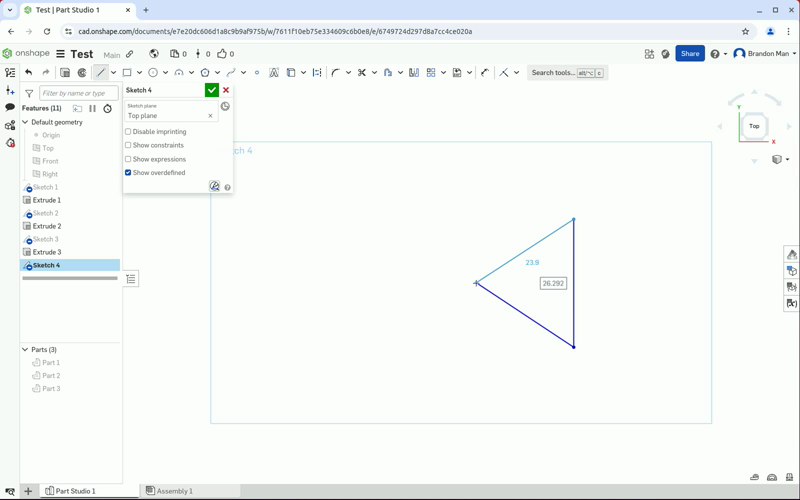
key_up(shift)
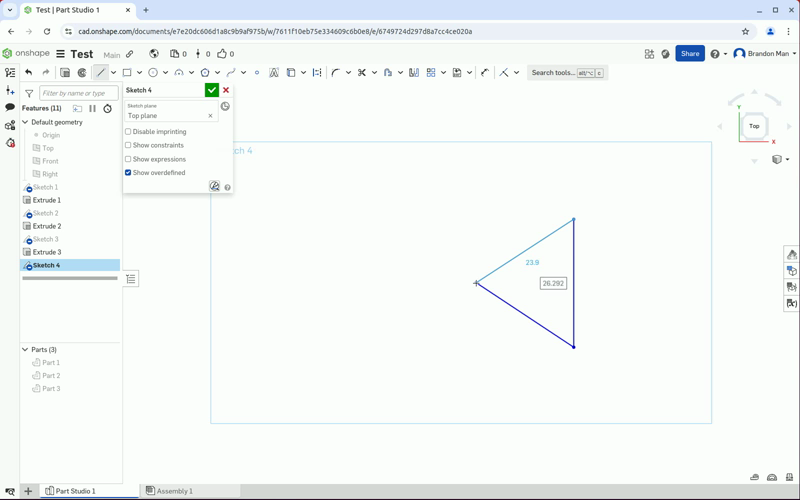
click(476, 282)
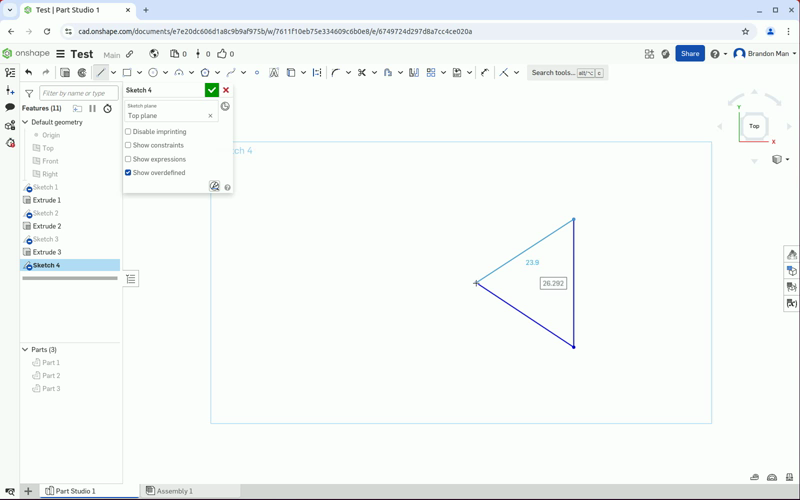
key(esc)
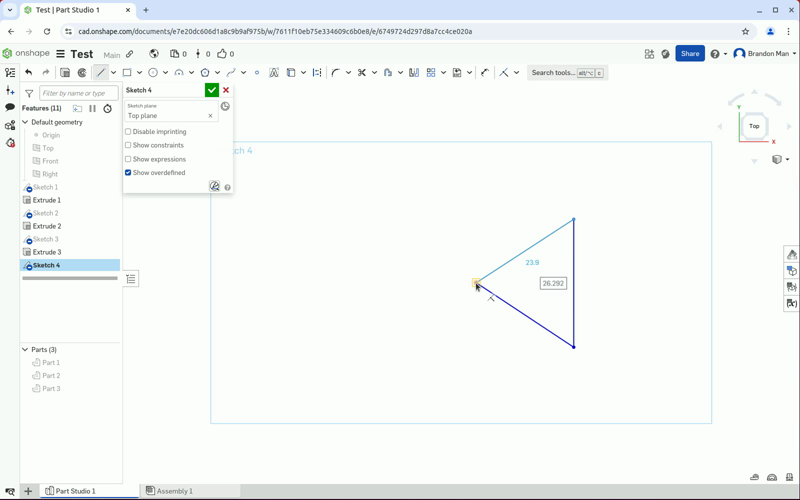
mouse_move(540, 281)
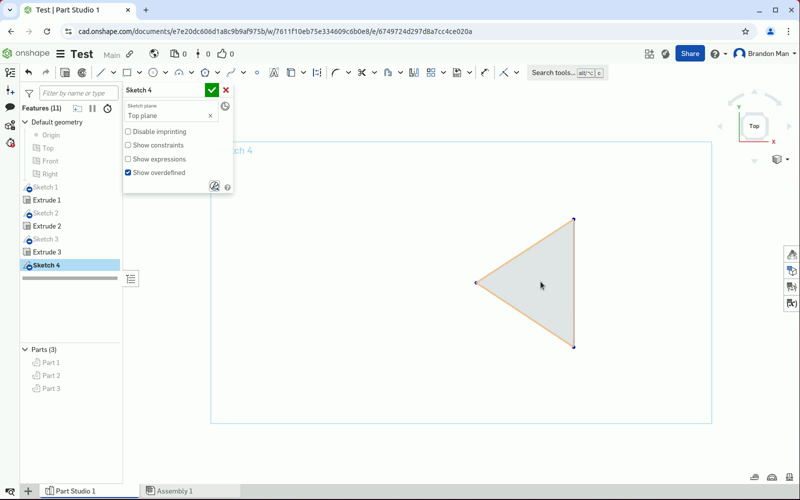
click(540, 281)
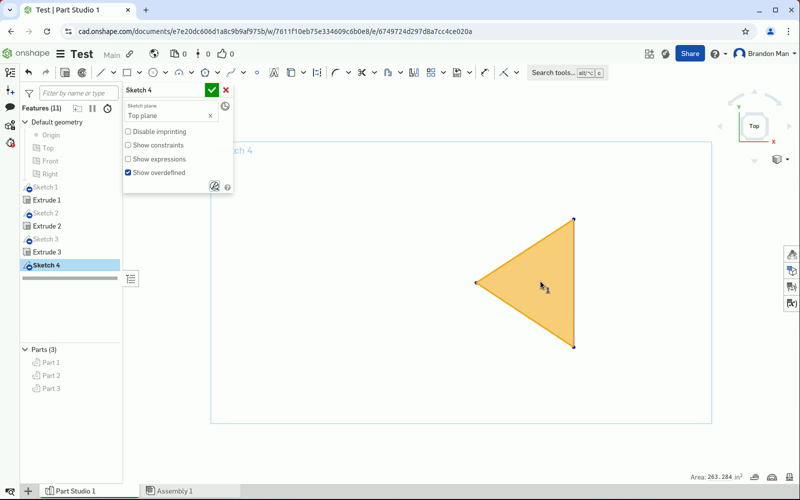
mouse_move(73, 352)
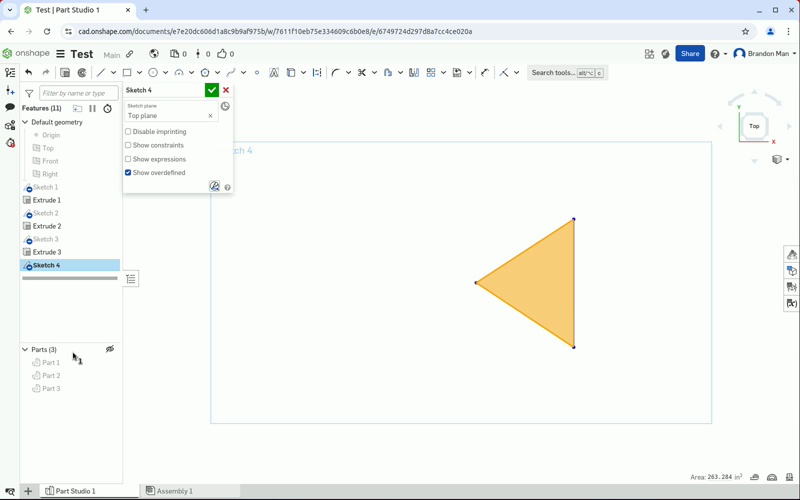
key(shift+y)
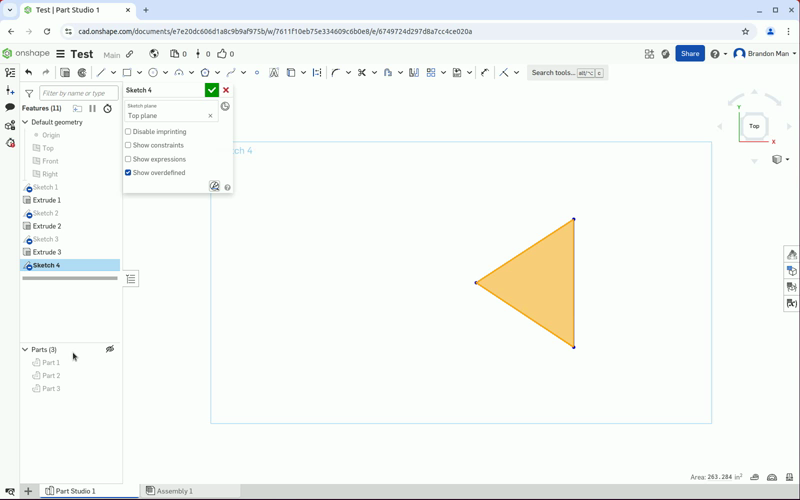
key(shift+e)
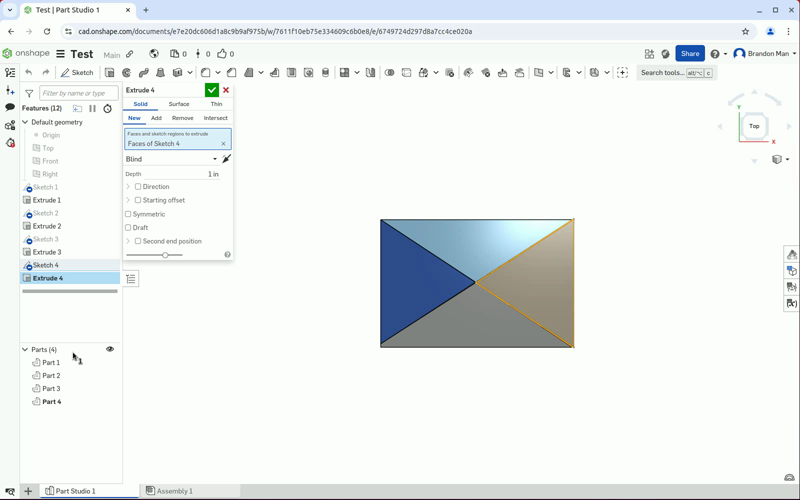
mouse_move(143, 106)
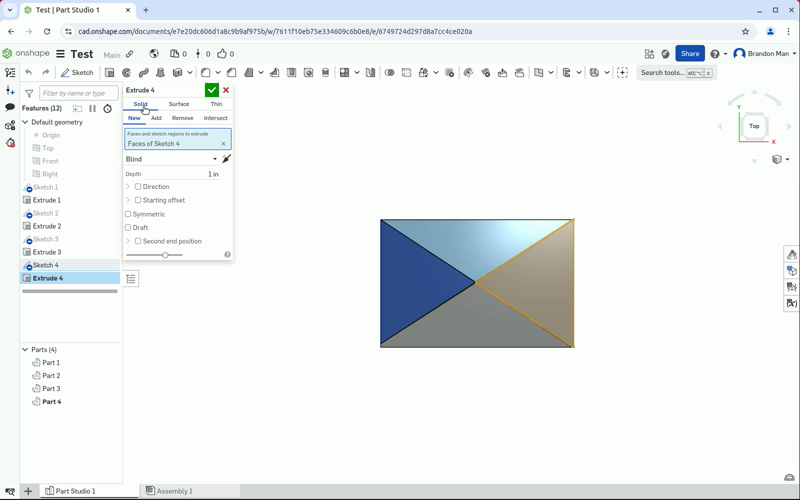
click(143, 106)
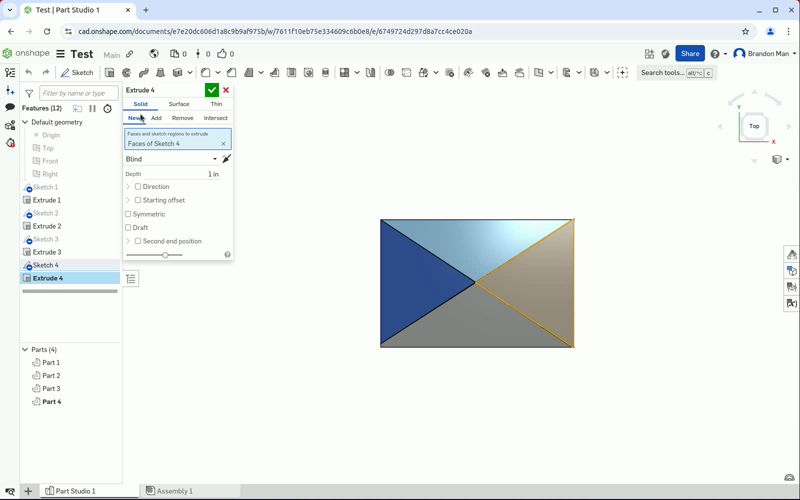
mouse_move(137, 120)
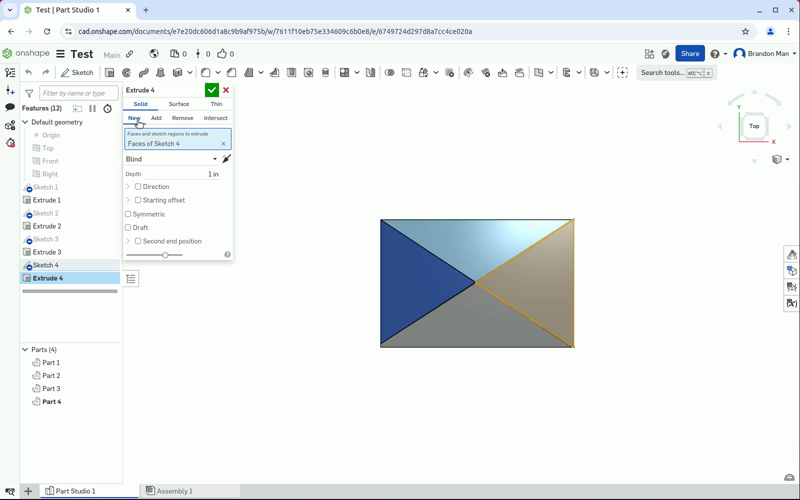
click(137, 120)
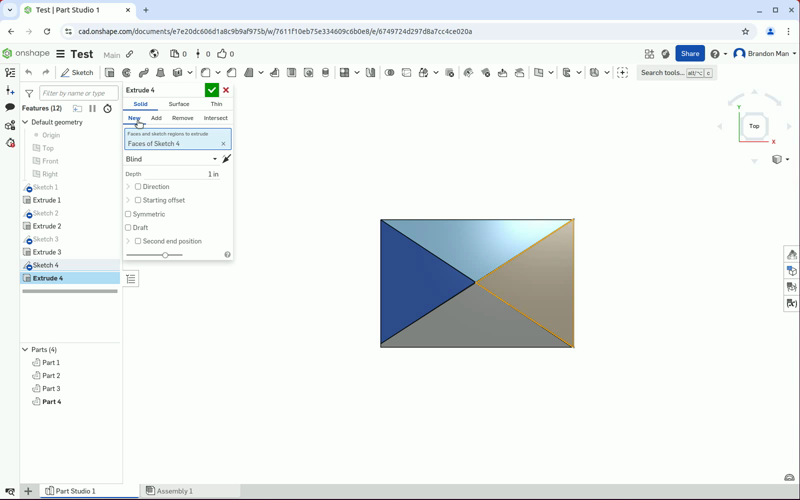
key(tab, 4)
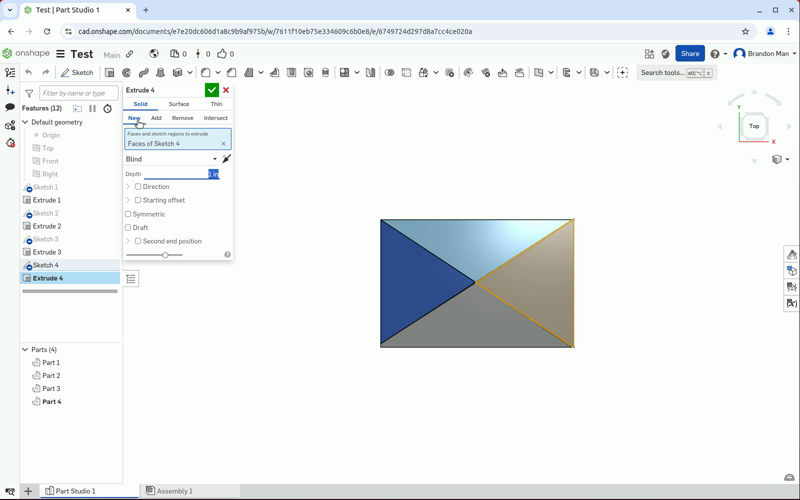
text(11.795)
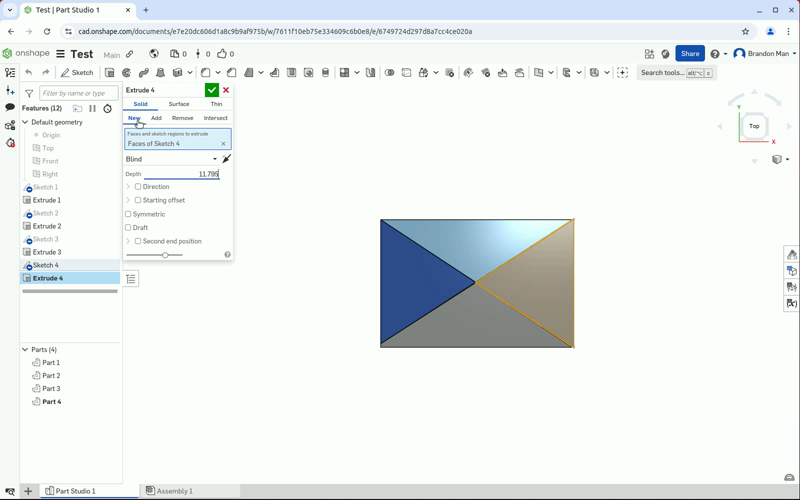
key(enter)
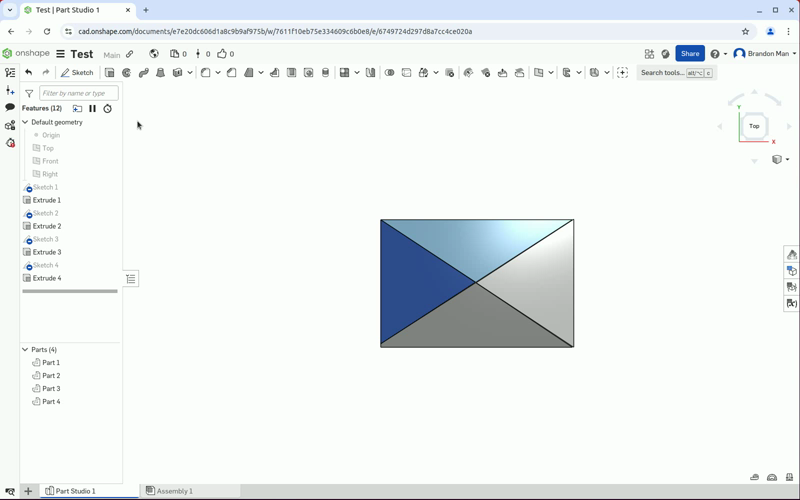
key(shift+h)
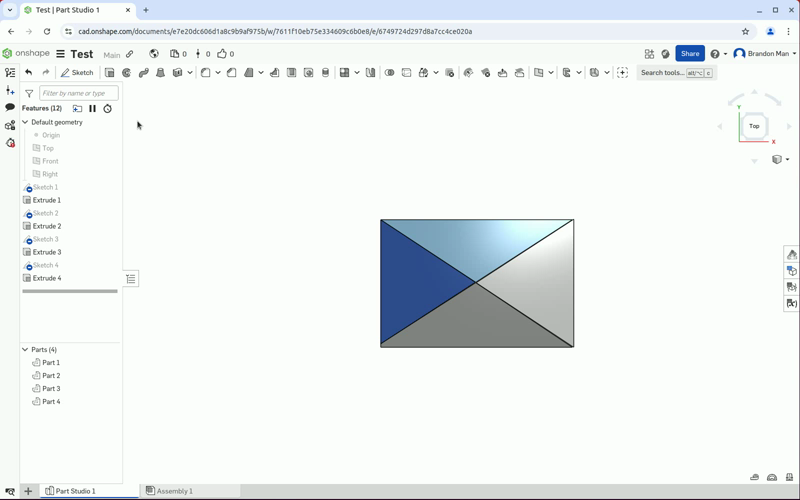
key(shift+h)
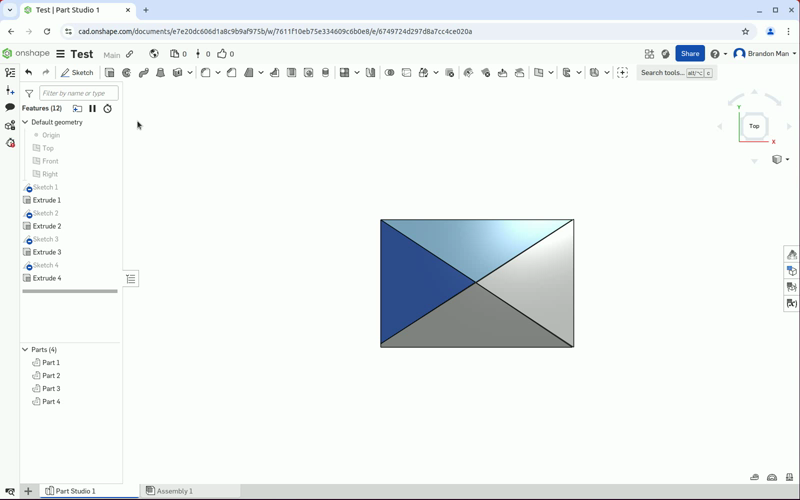
mouse_move(73, 189)
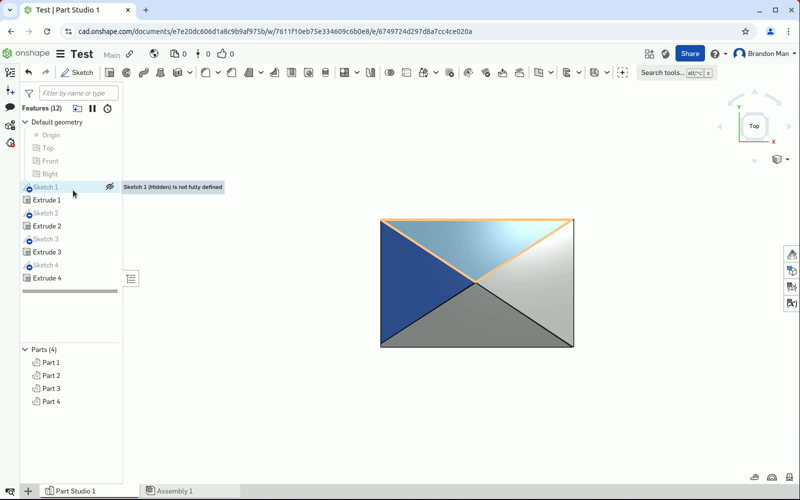
click(73, 189)
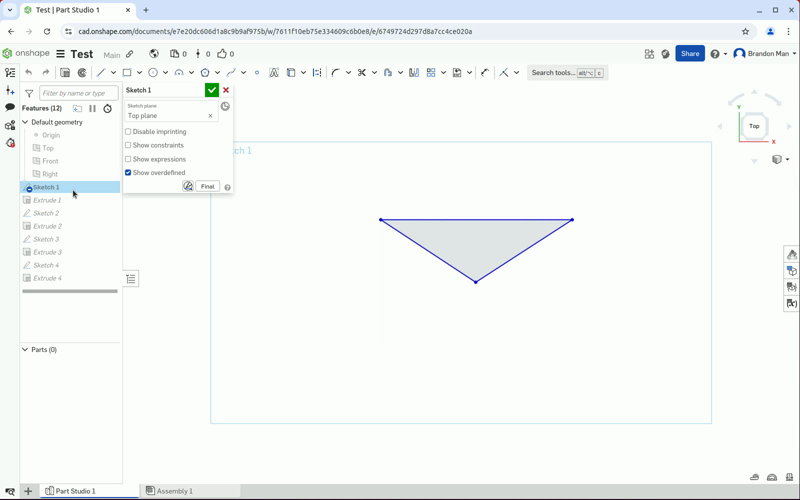
mouse_move(229, 92)
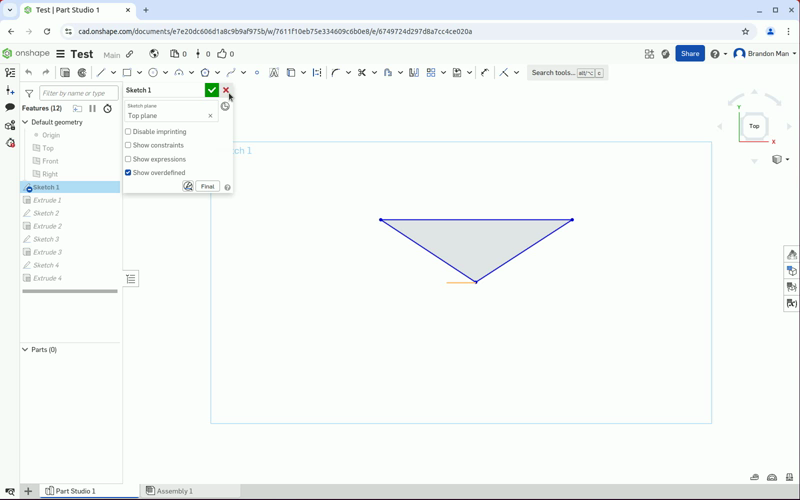
click(229, 92)
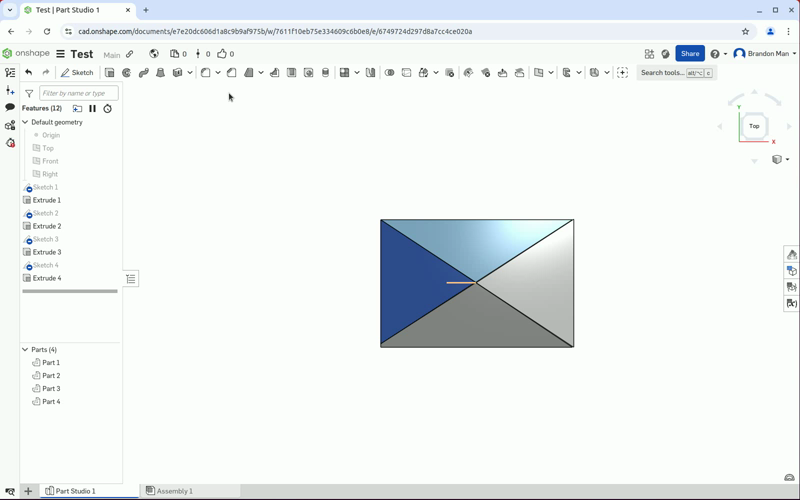
mouse_move(541, 75)
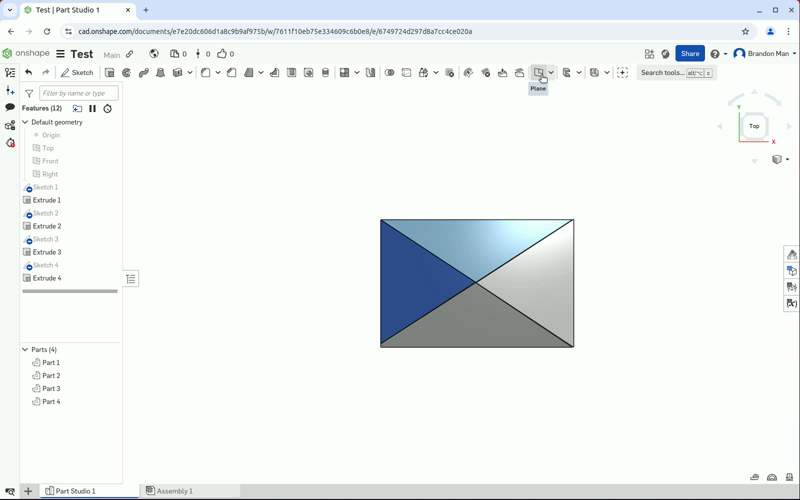
click(541, 75)
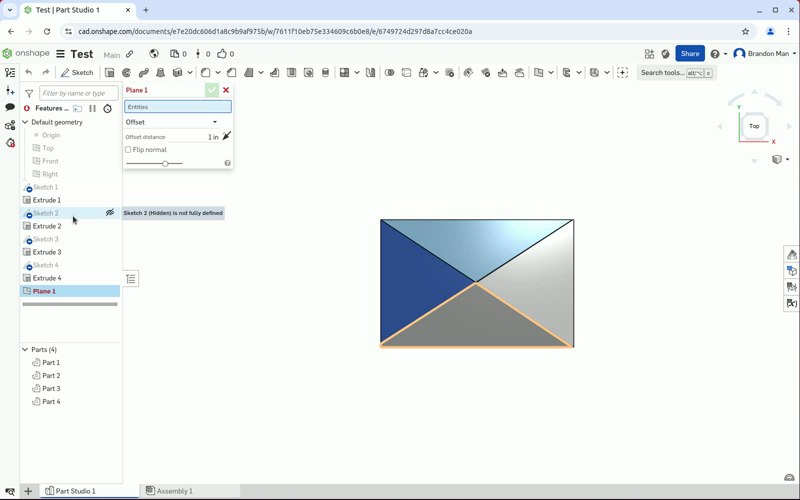
scroll(3)
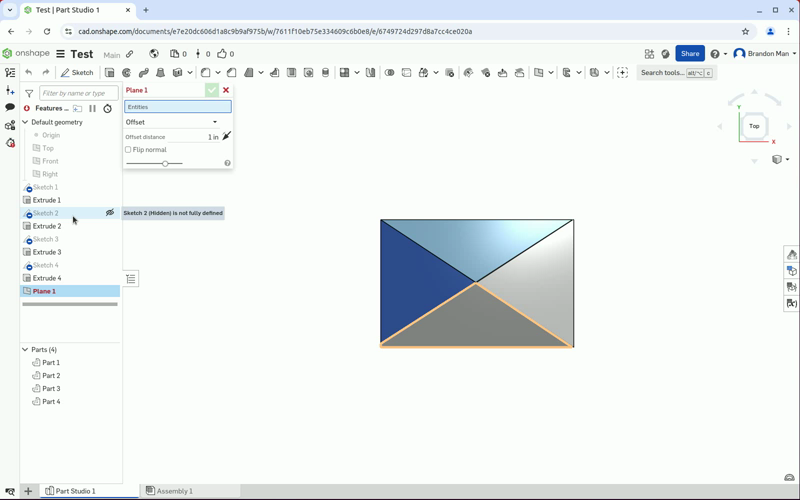
mouse_move(73, 150)
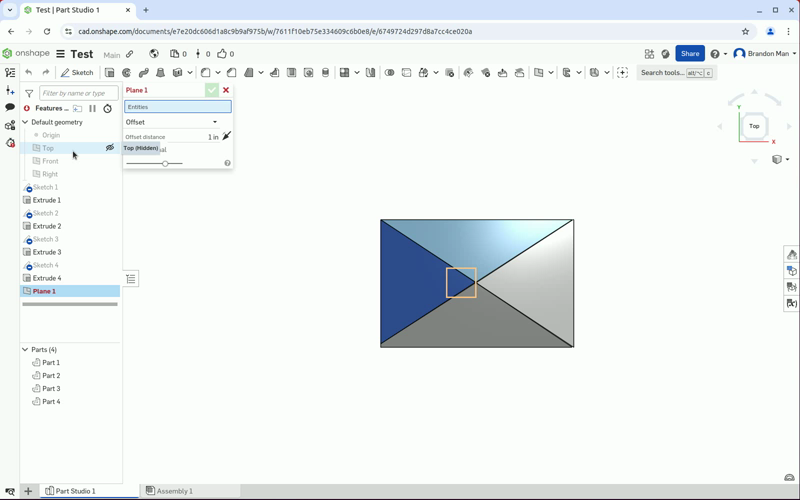
click(73, 150)
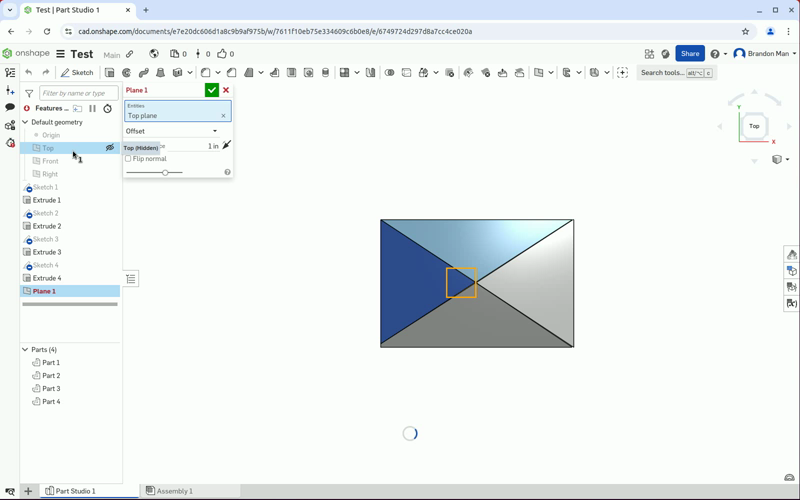
key(tab, 2)
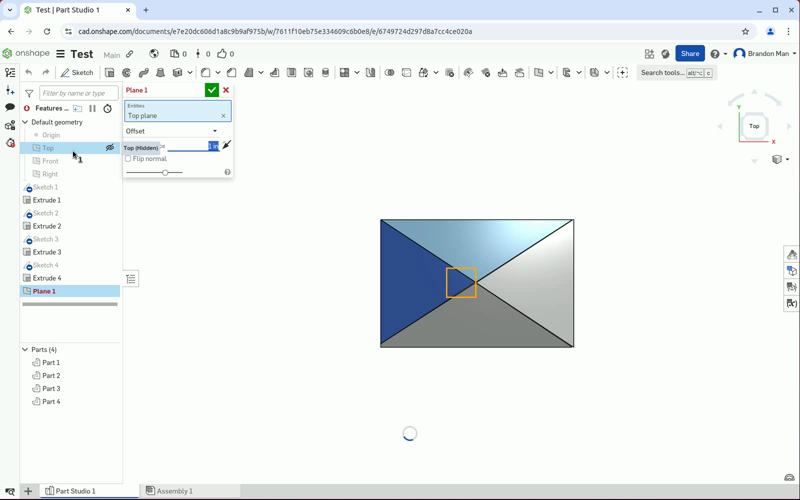
text(11.801)
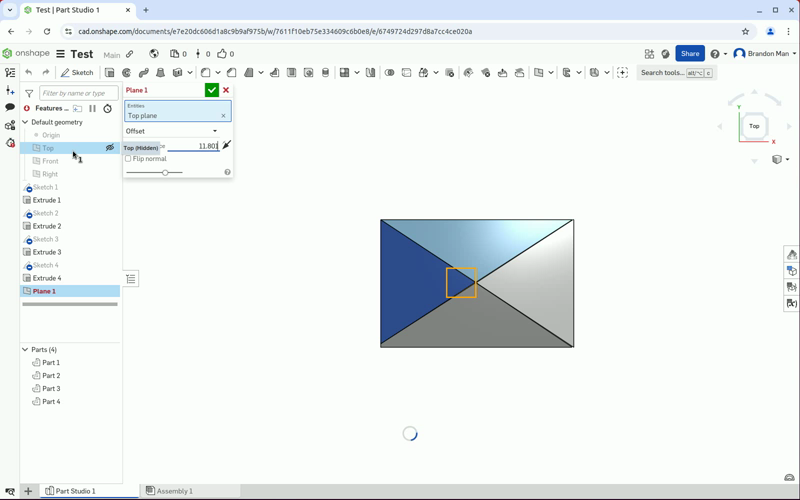
key(enter, 2)
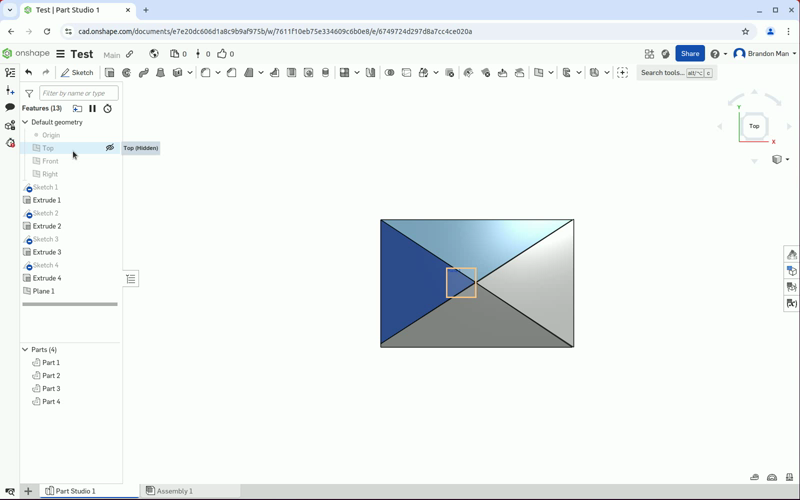
key(shift+s)
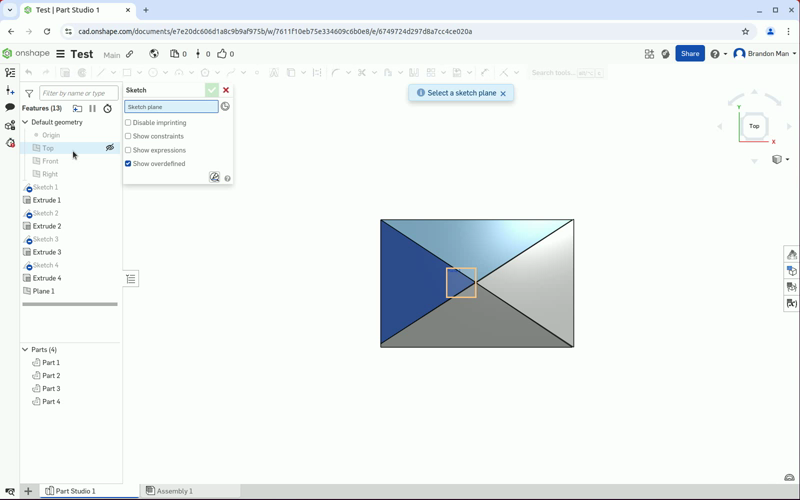
mouse_move(73, 293)
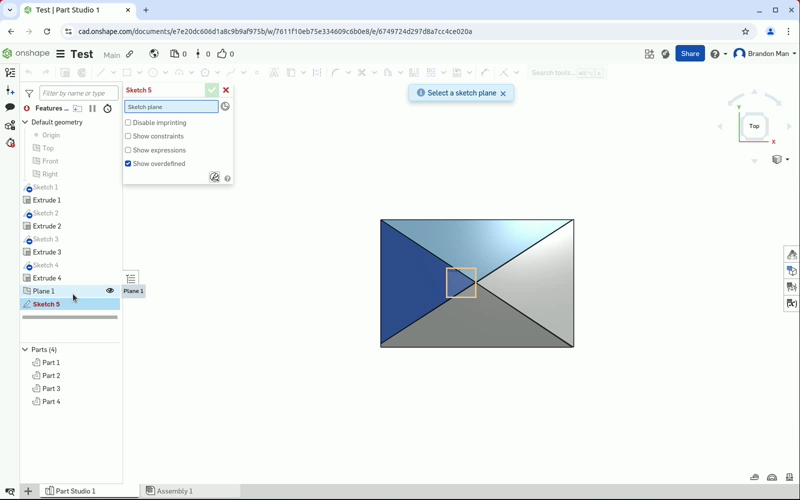
click(73, 293)
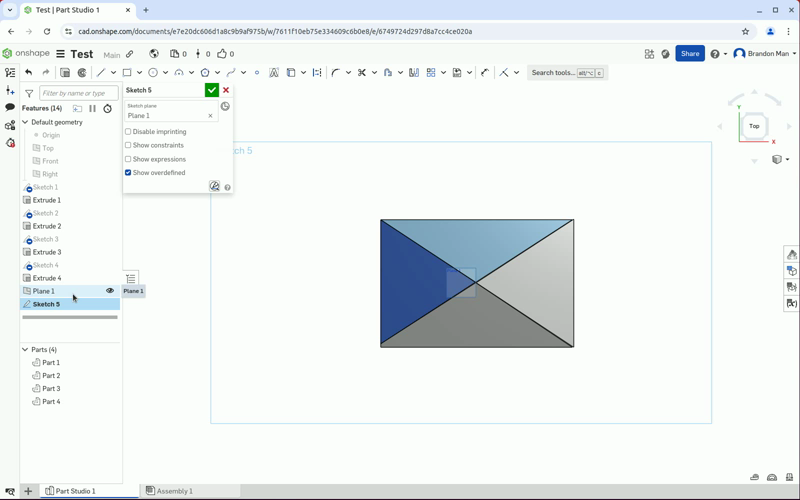
mouse_move(73, 352)
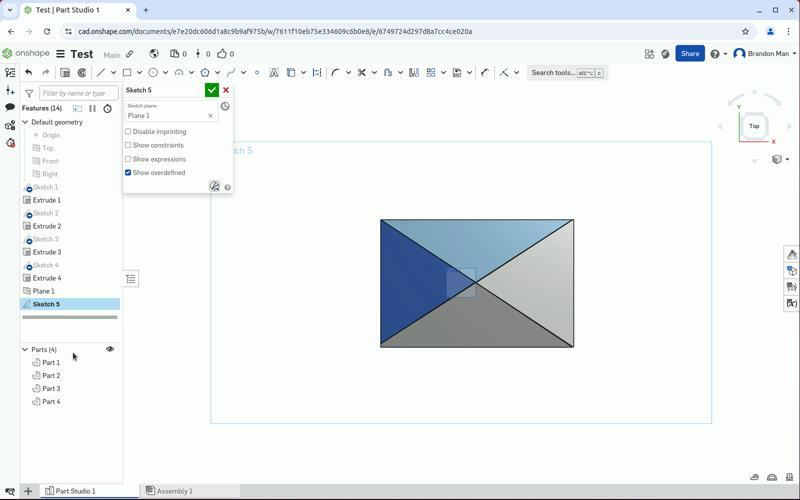
key(y)
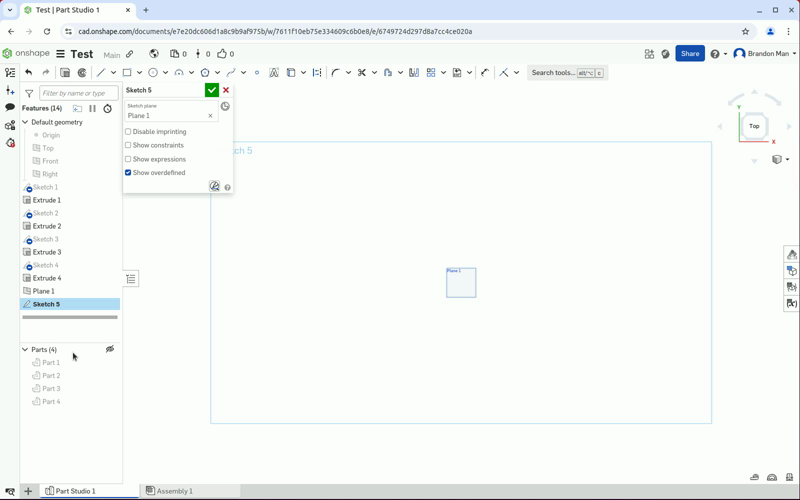
key(l)
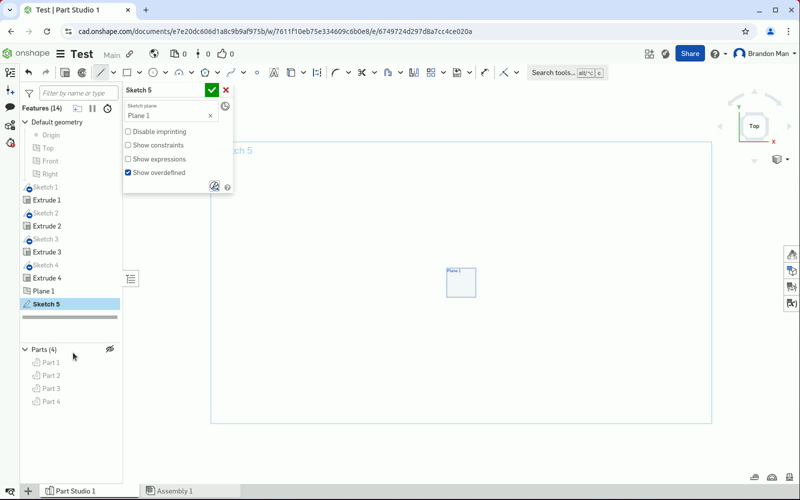
key_down(shift)
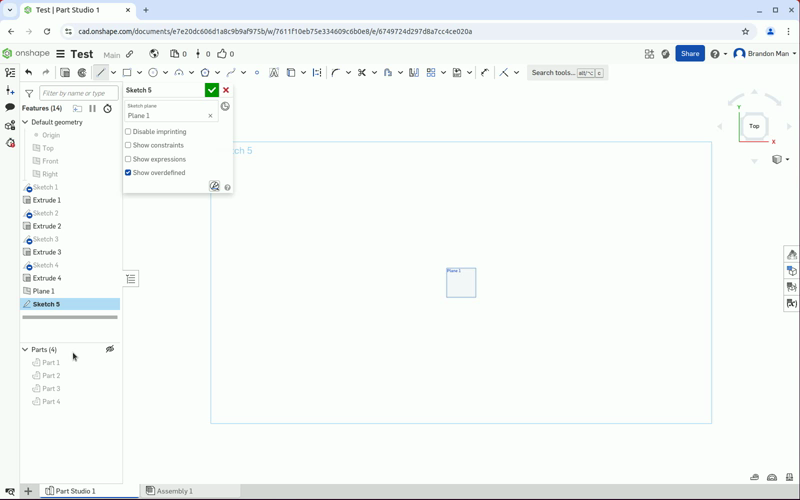
mouse_move(440, 290)
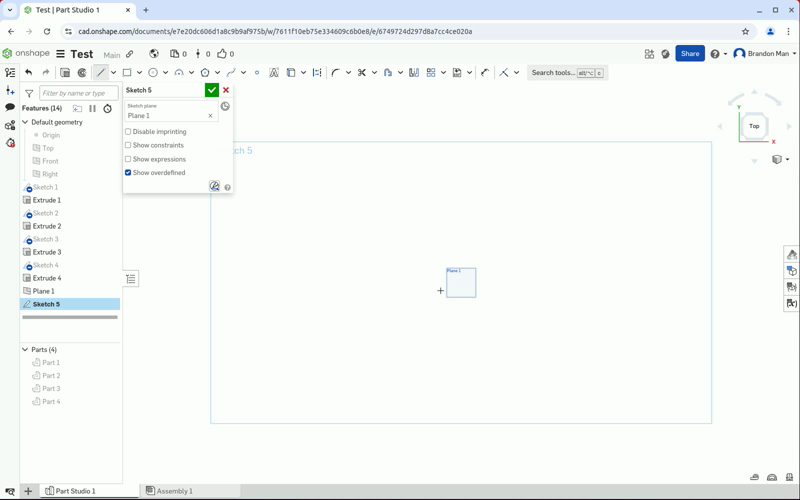
click(440, 290)
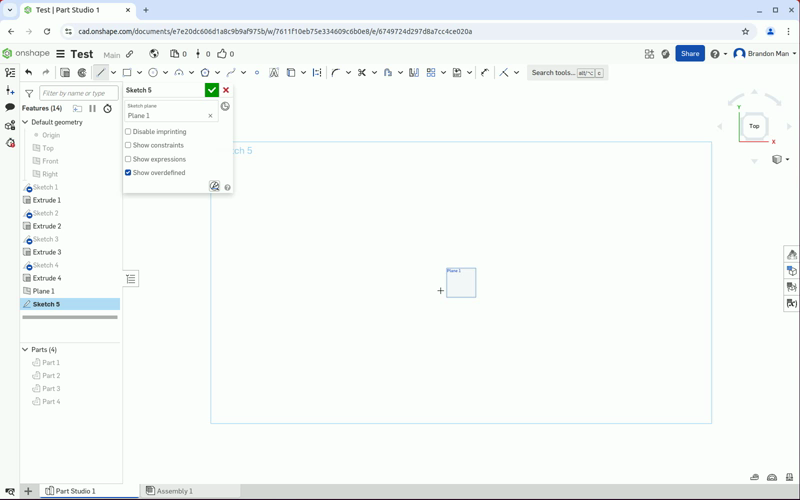
key_up(shift)
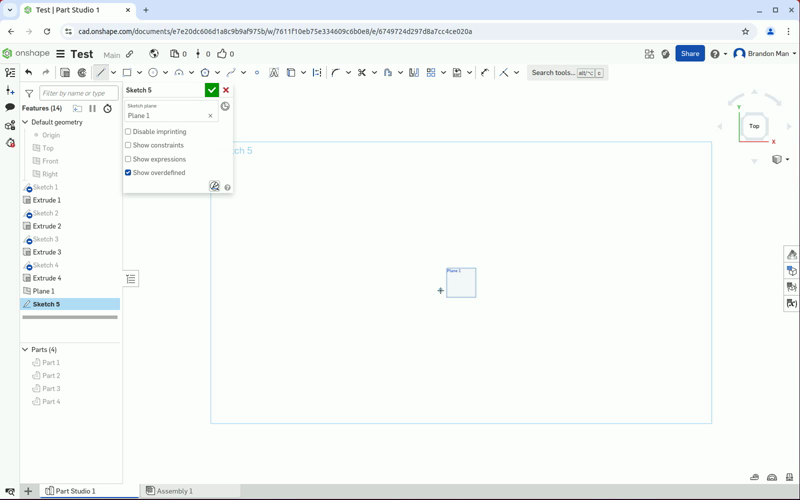
key_down(shift)
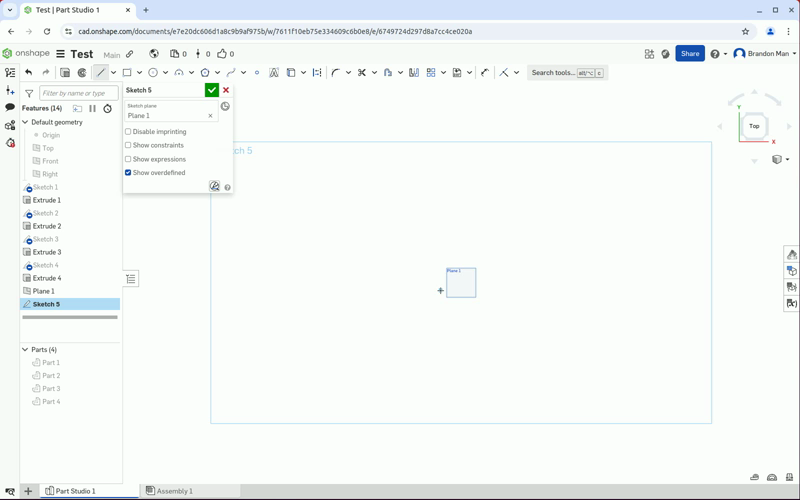
mouse_move(524, 290)
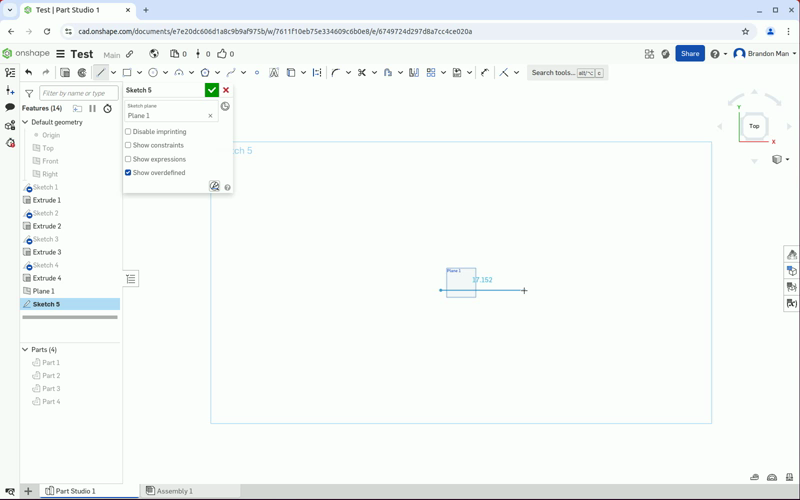
click(524, 290)
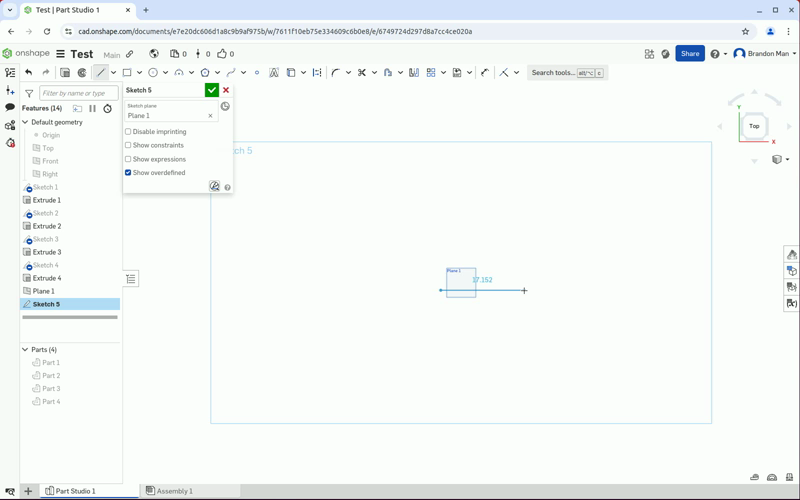
key_up(shift)
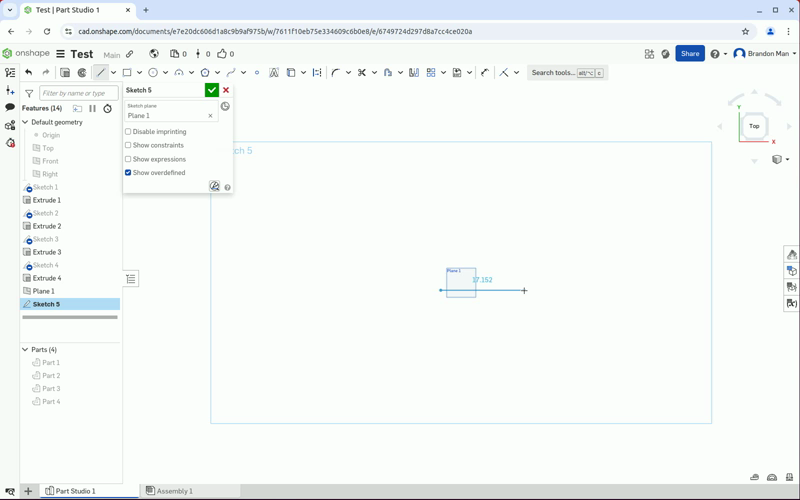
key_down(shift)
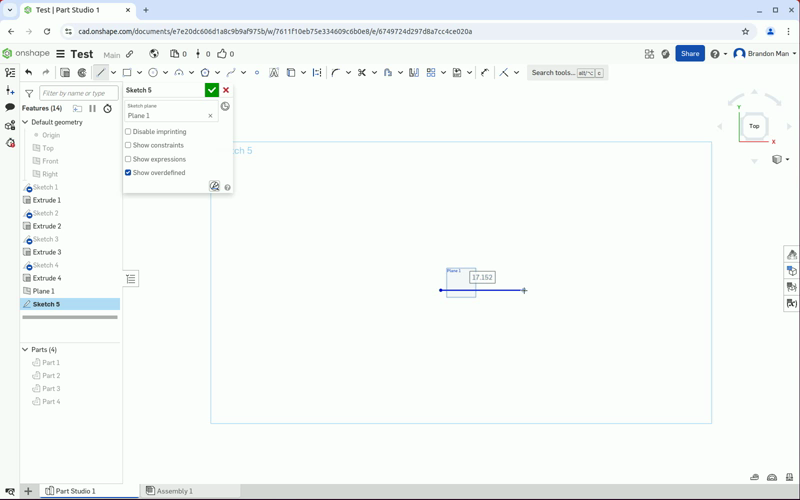
mouse_move(554, 290)
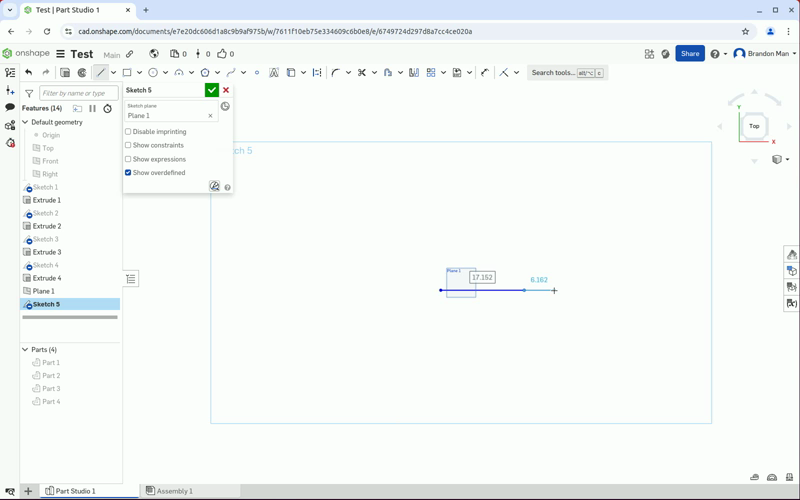
mouse_move(524, 243)
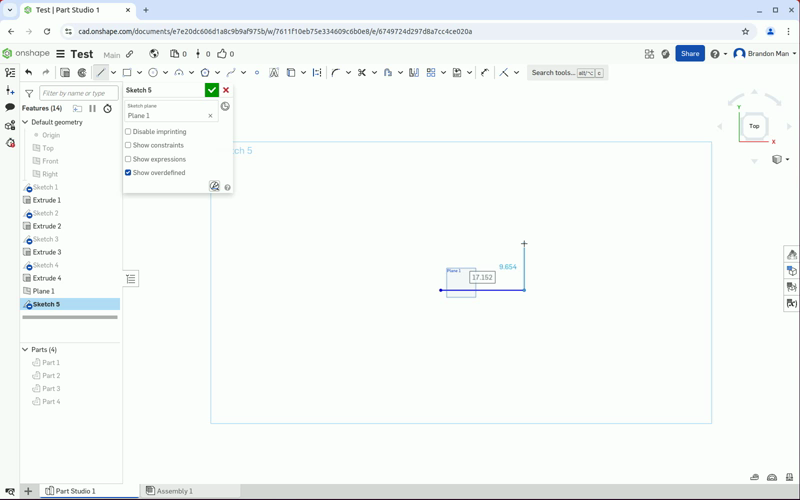
click(524, 243)
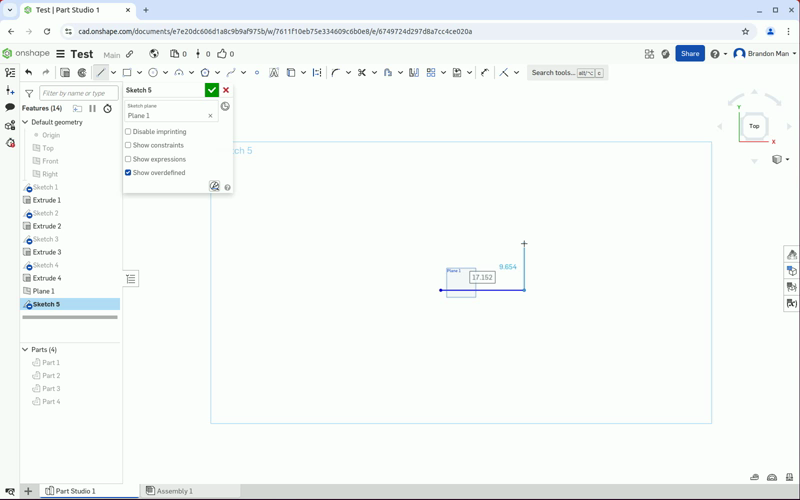
key_up(shift)
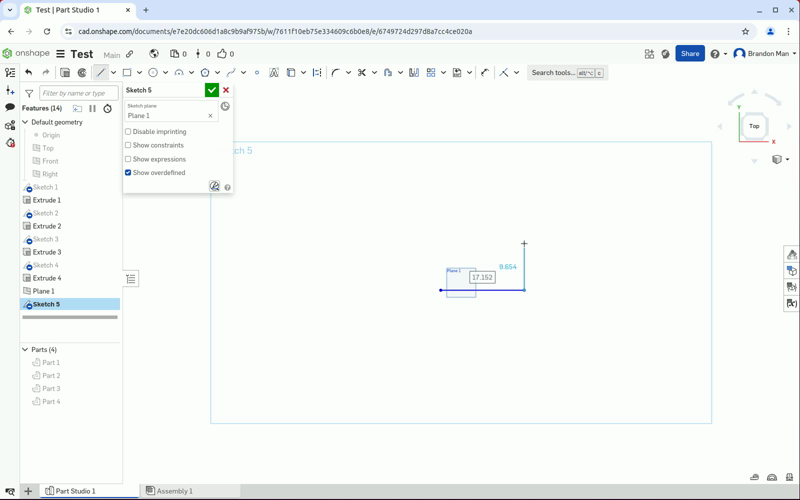
key_down(shift)
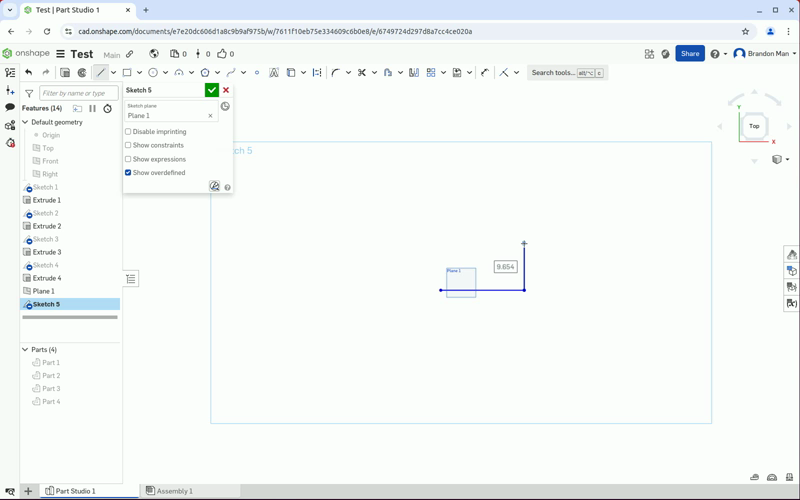
mouse_move(440, 243)
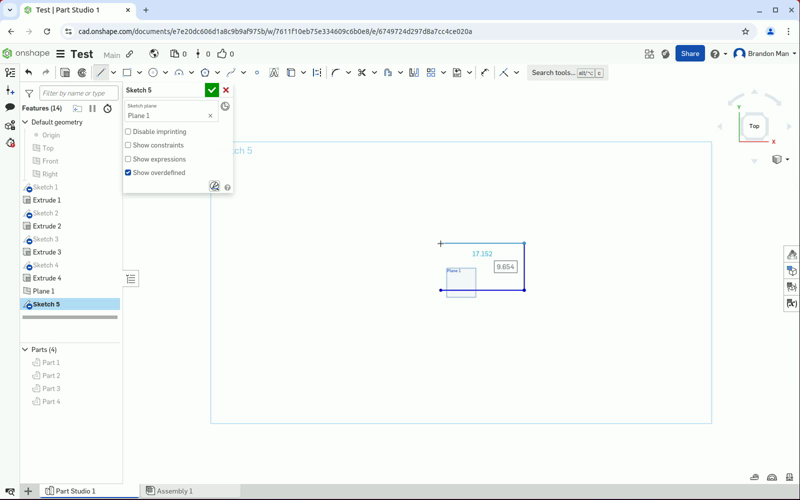
click(440, 243)
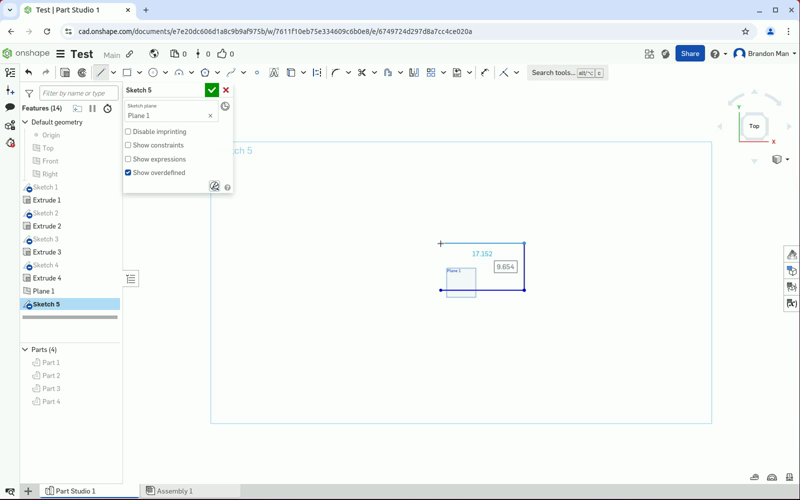
key_up(shift)
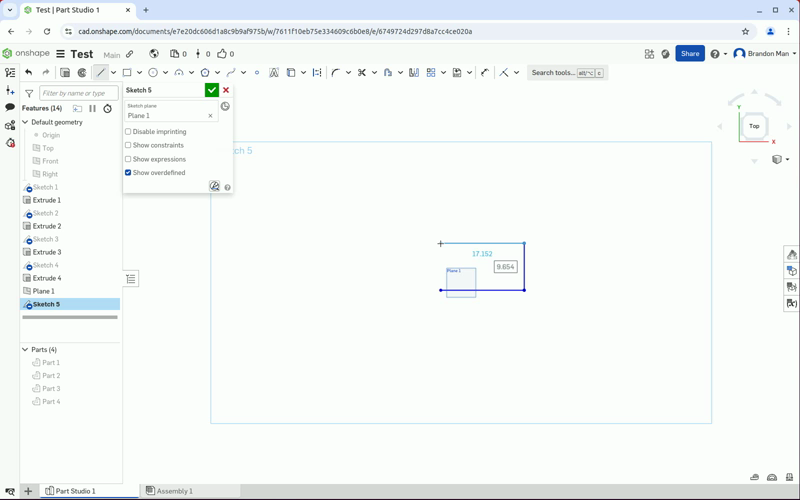
mouse_move(470, 243)
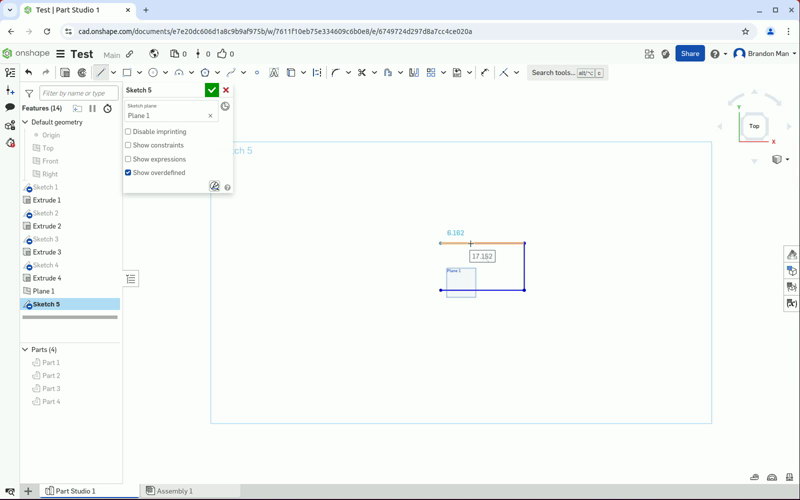
key_down(shift)
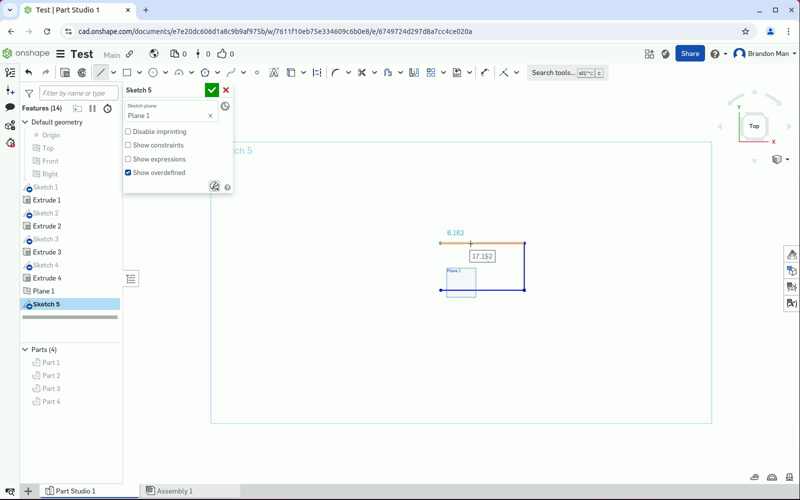
mouse_move(440, 290)
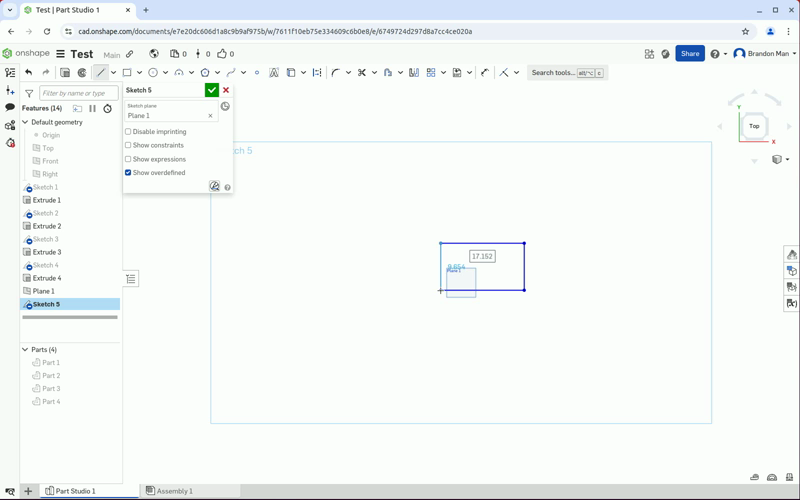
key_up(shift)
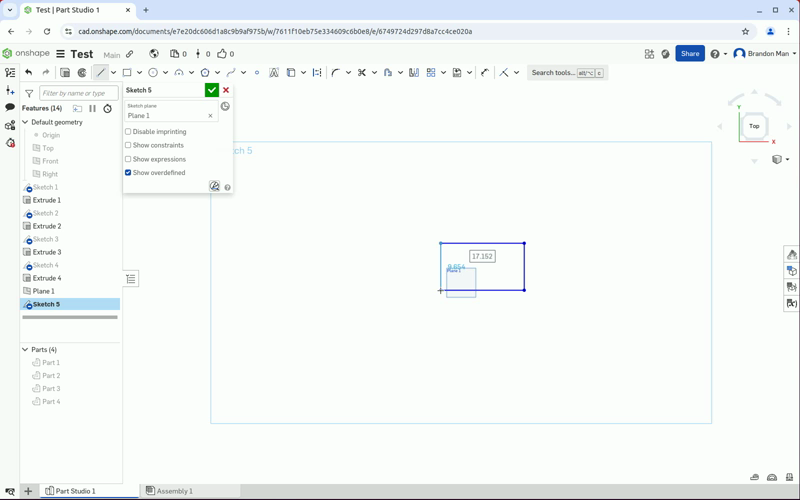
click(440, 290)
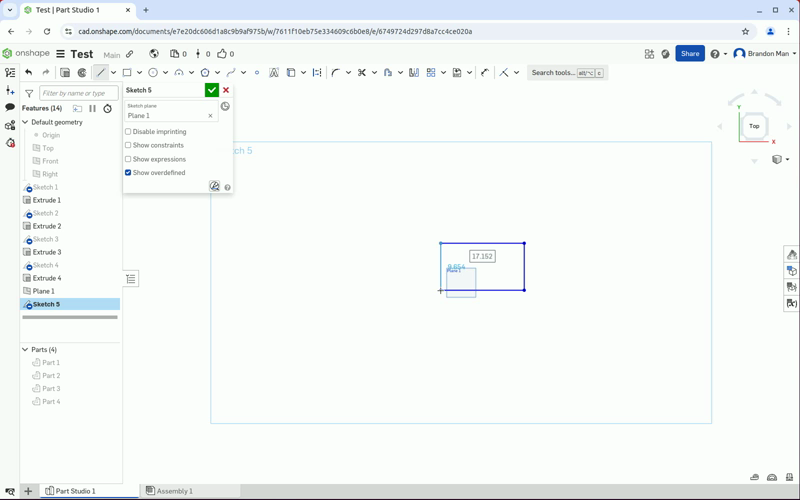
key(esc)
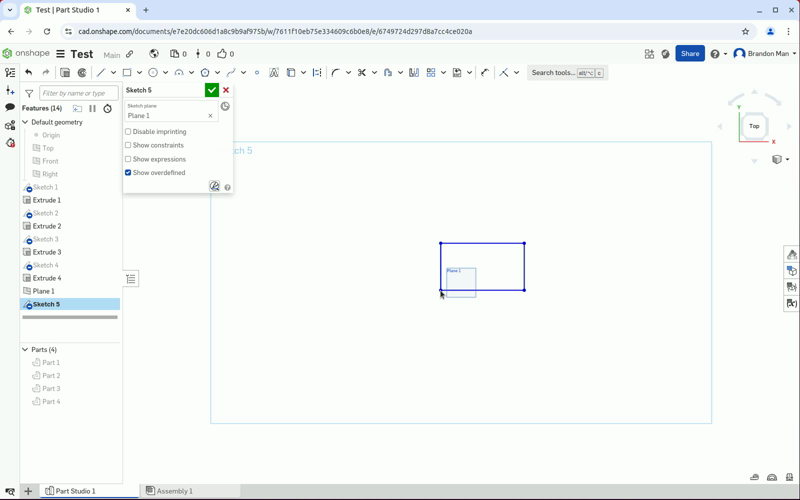
mouse_move(464, 253)
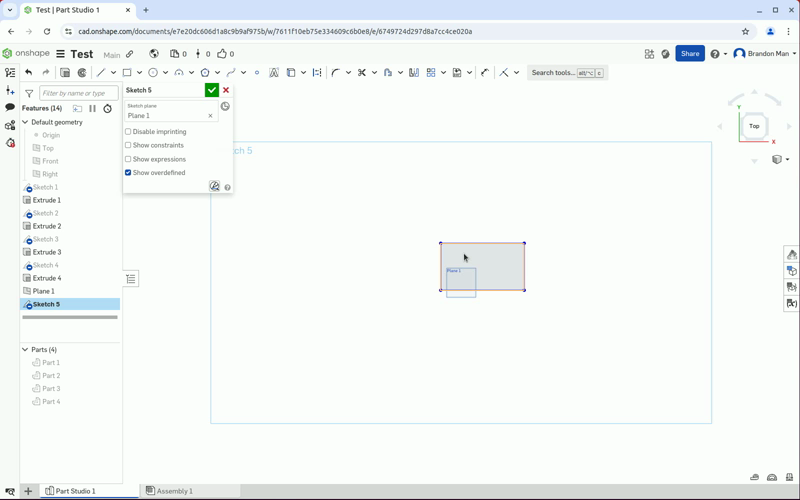
click(464, 253)
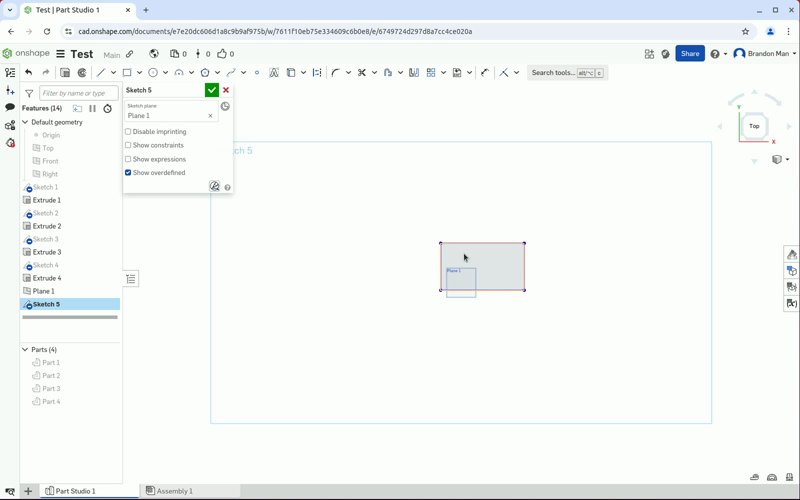
mouse_move(73, 352)
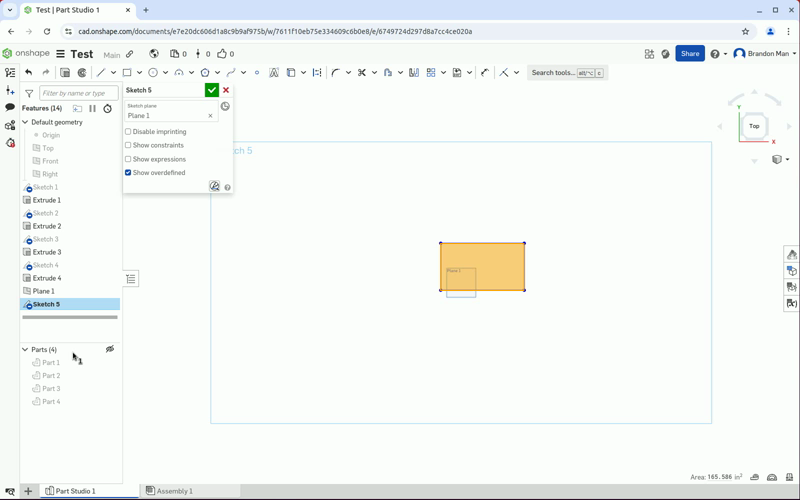
key(shift+y)
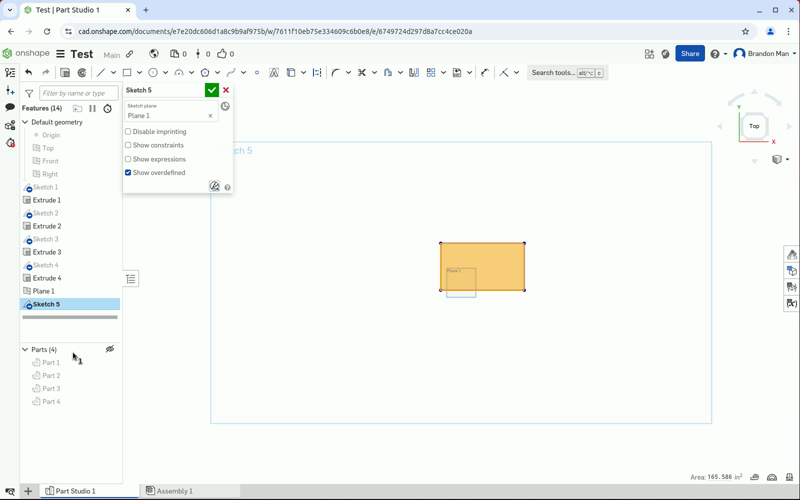
key(shift+e)
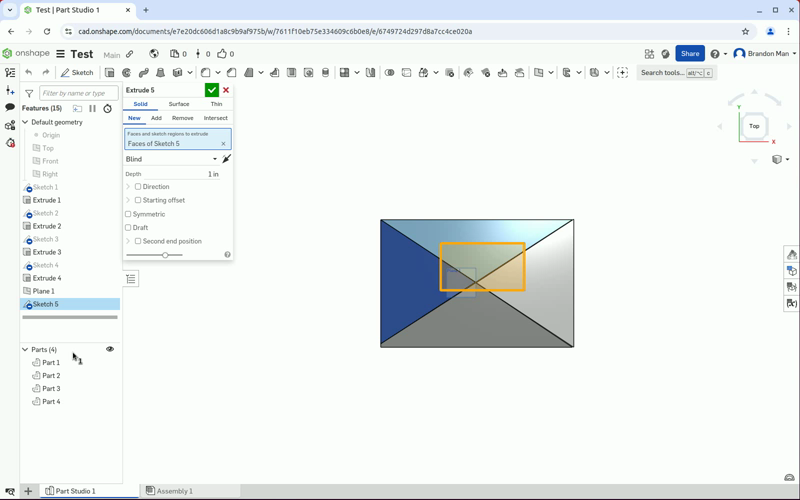
mouse_move(143, 106)
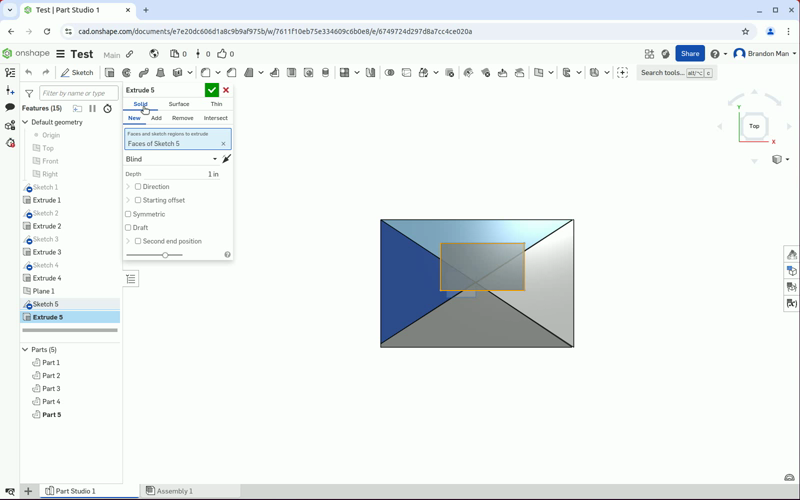
click(143, 106)
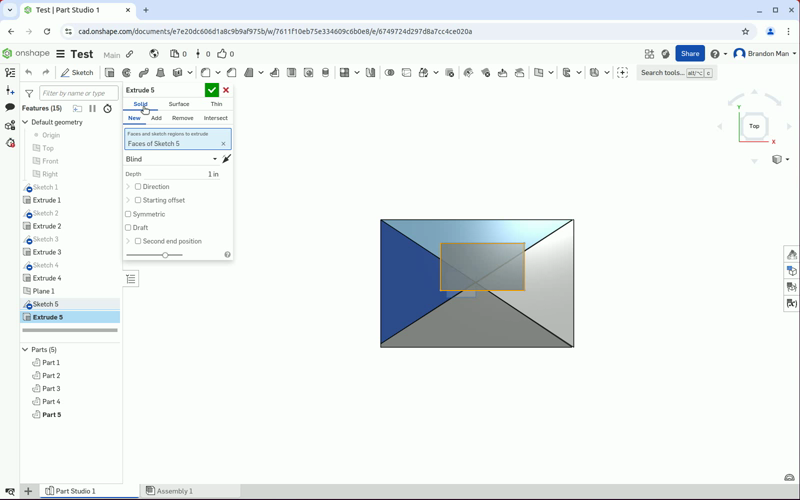
mouse_move(186, 120)
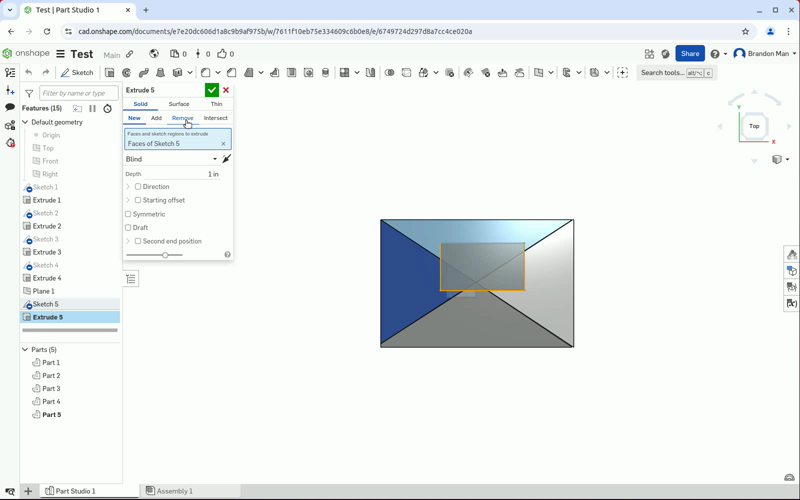
click(186, 120)
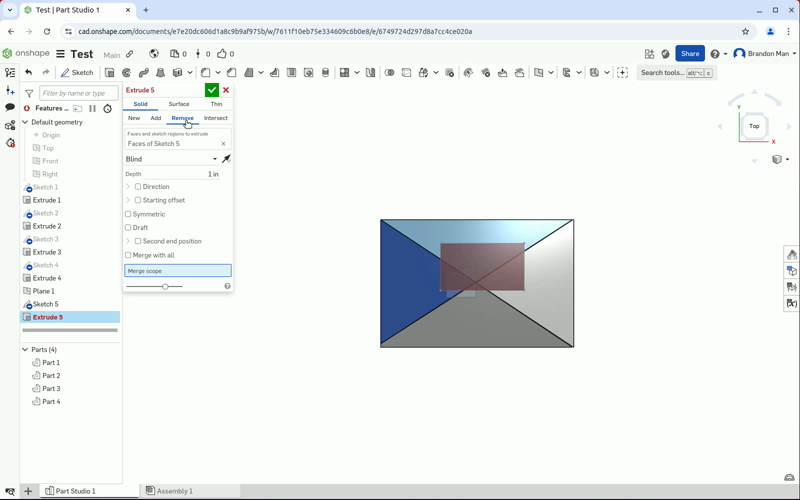
key(tab, 4)
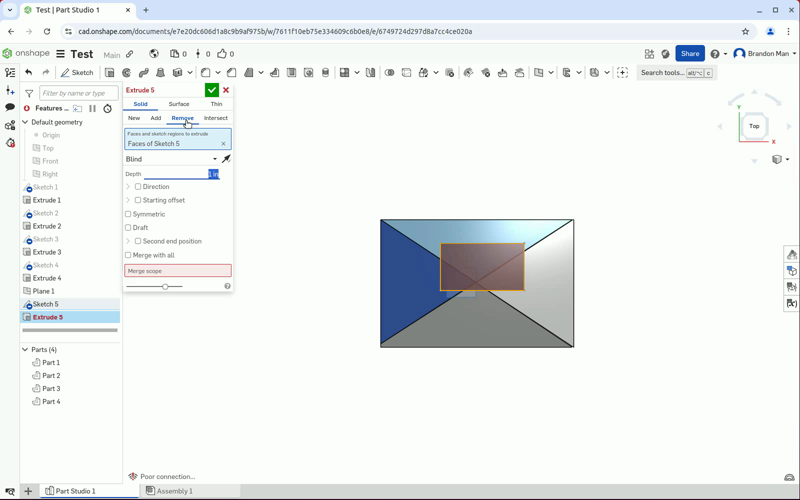
text(3.611)
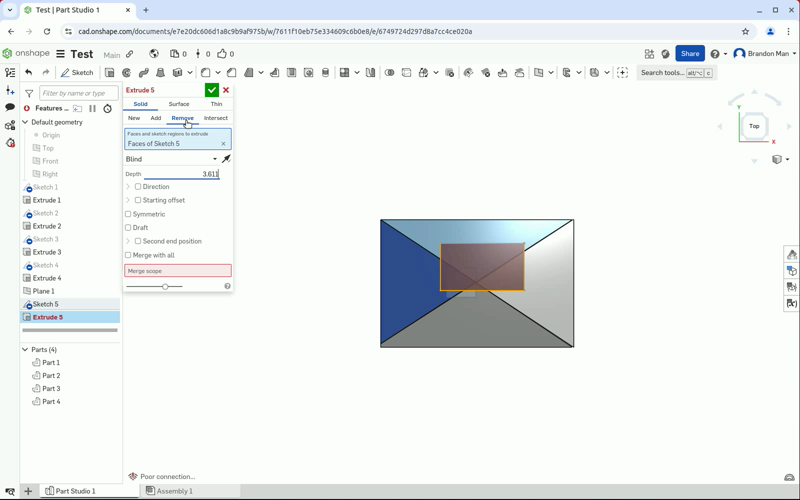
key(tab, 6)
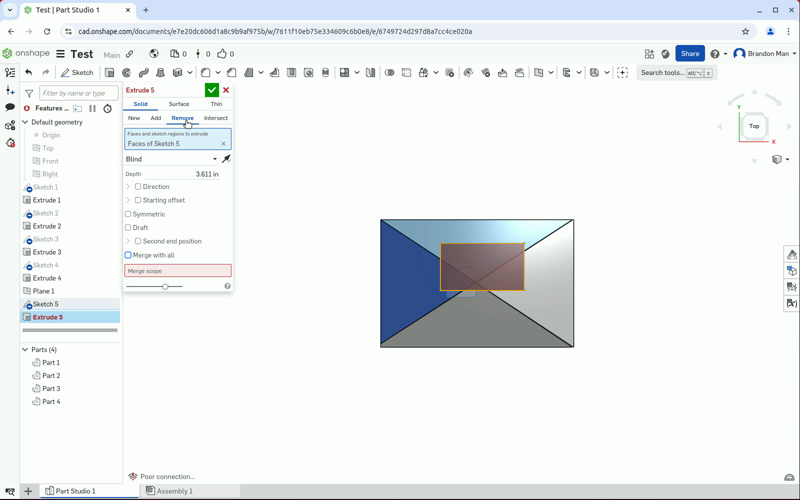
key(space)
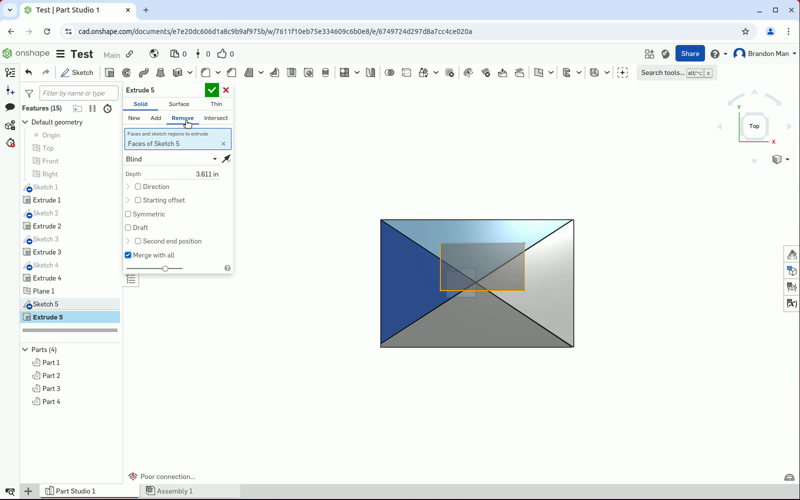
key(enter)
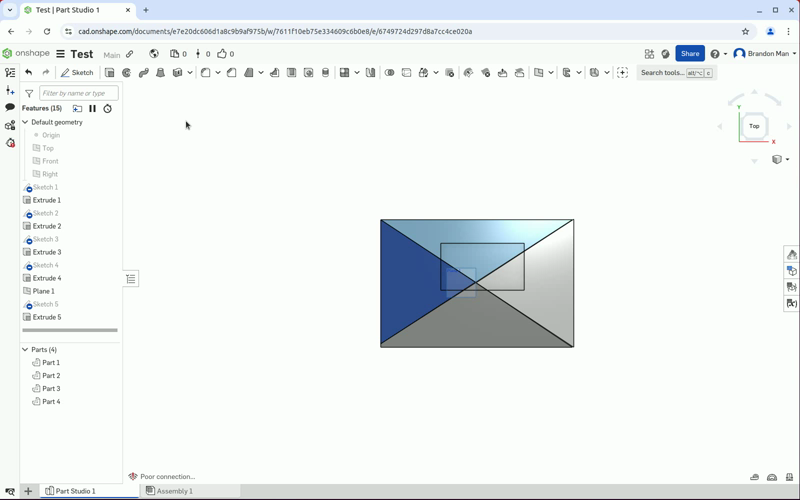
key(shift+h)
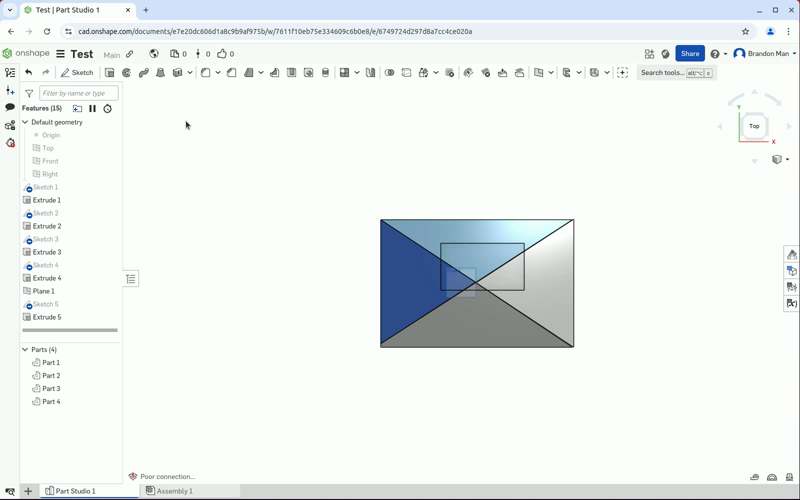
key(shift+h)
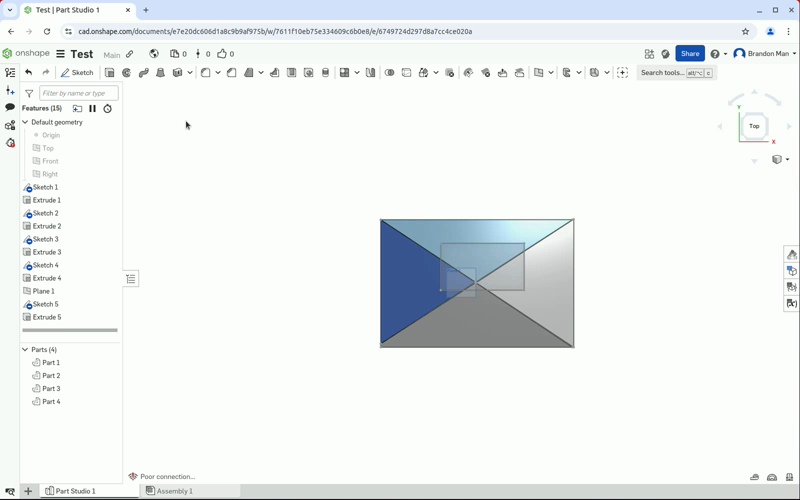
key(shift+7)
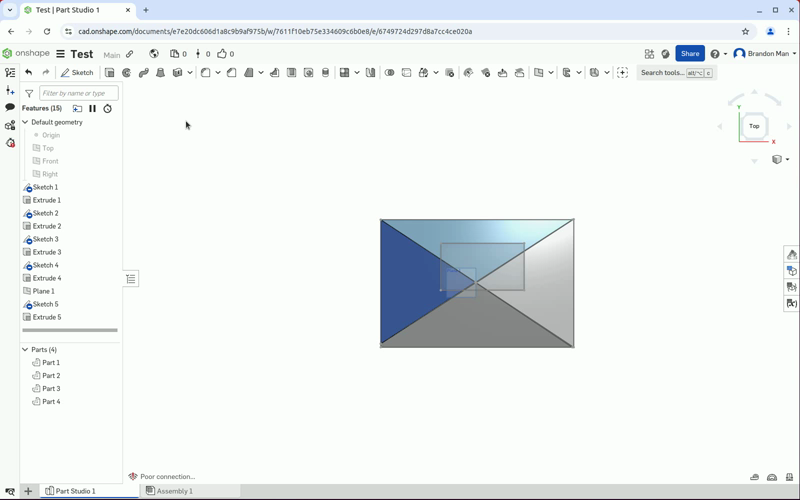
key(up, 3)
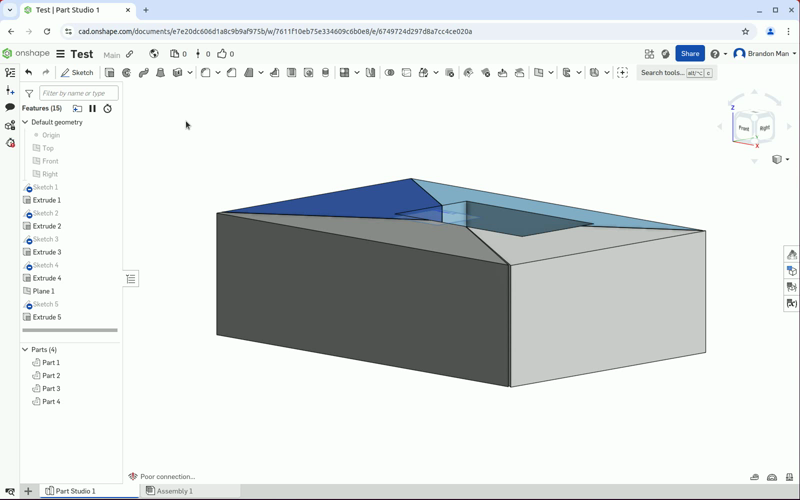
key(left, 3)
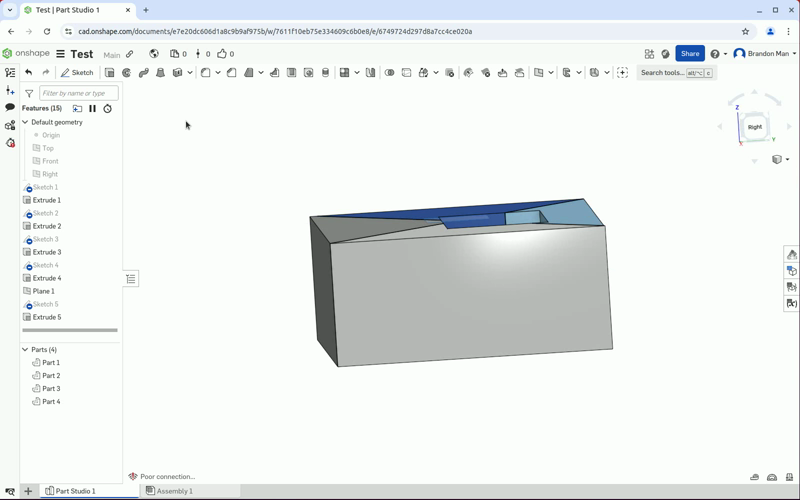
key(right, 3)
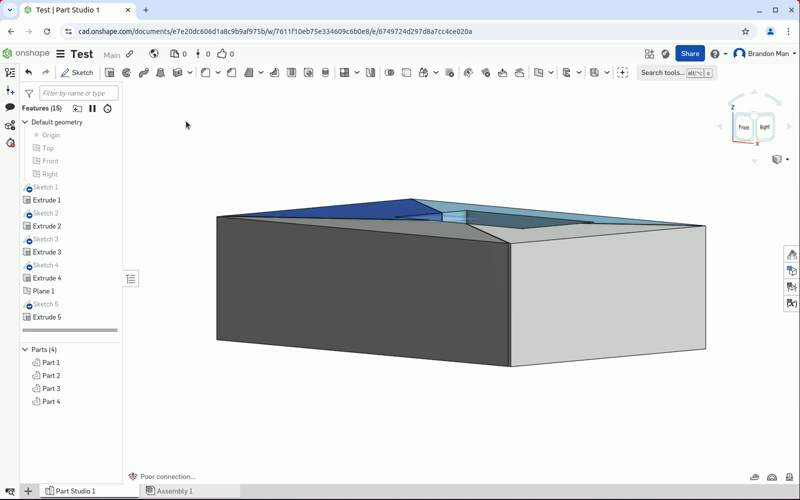
key(down, 3)
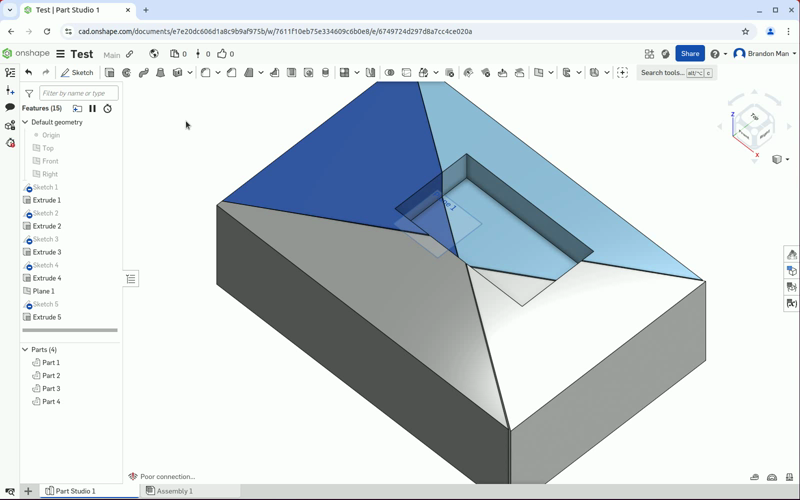
mouse_move(73, 189)
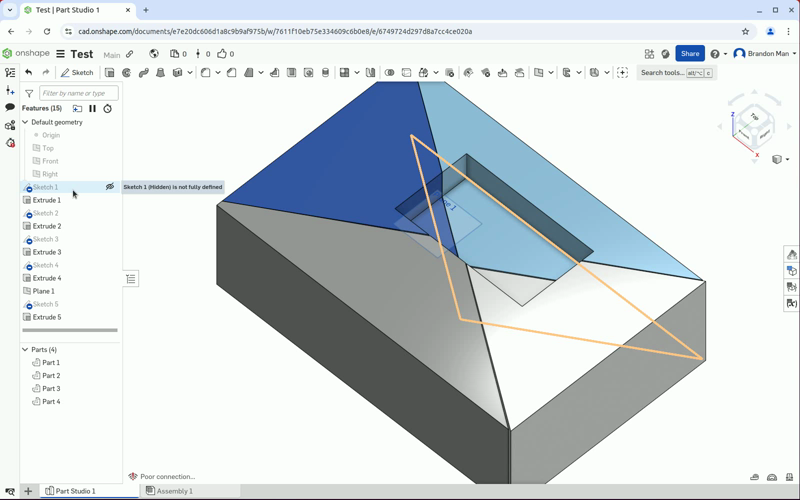
click(73, 189)